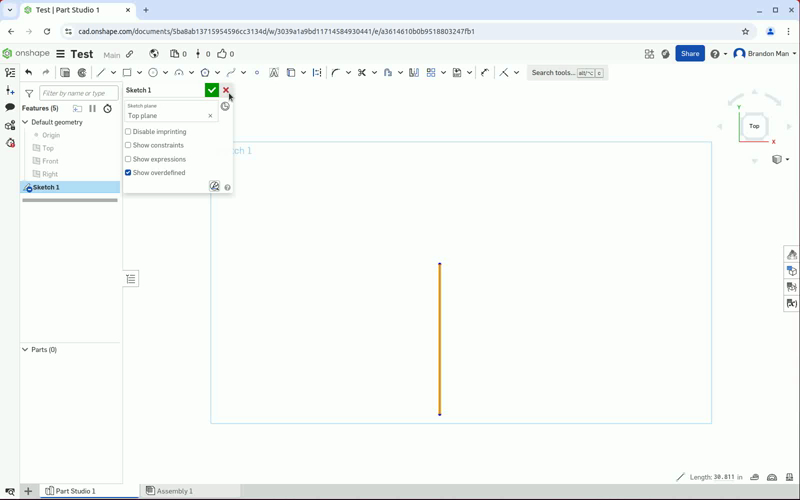
key(shift+h)
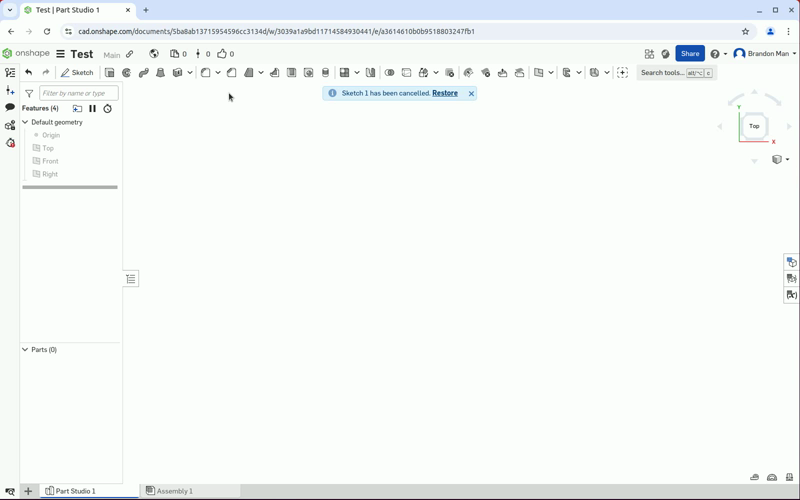
mouse_move(73, 352)
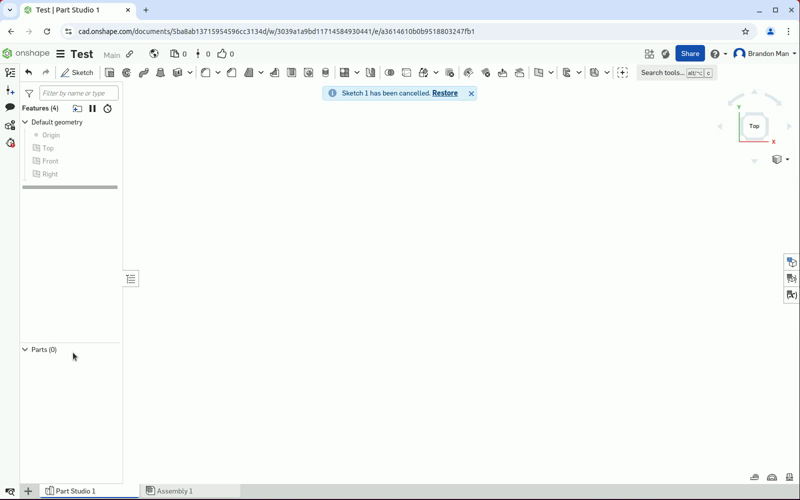
key(y)
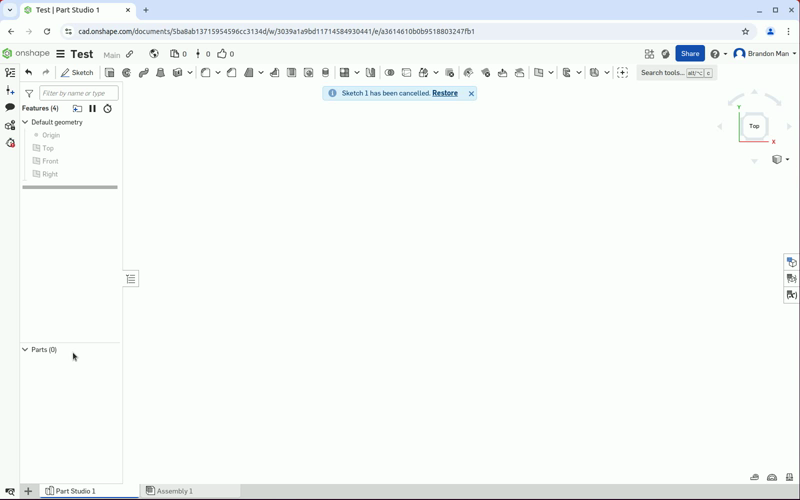
key(shift+p)
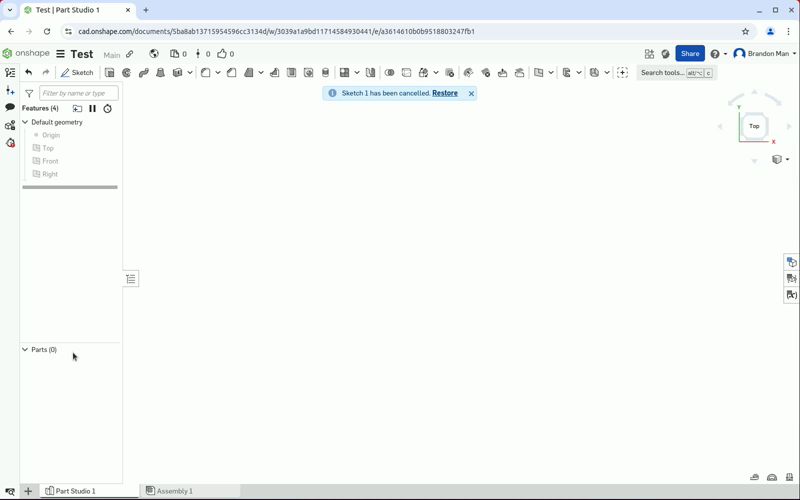
key(space)
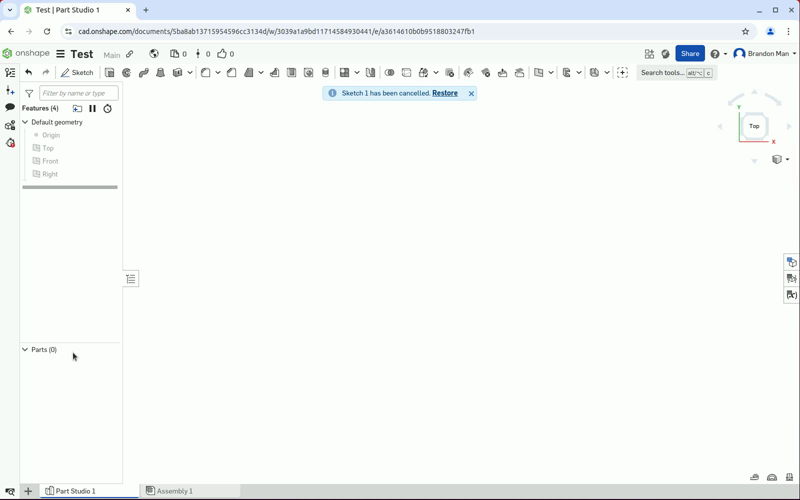
key_down(shift)
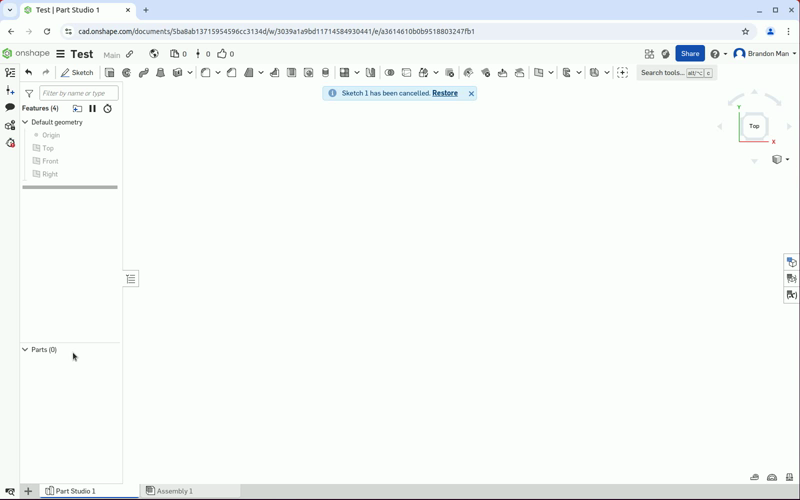
key(up)
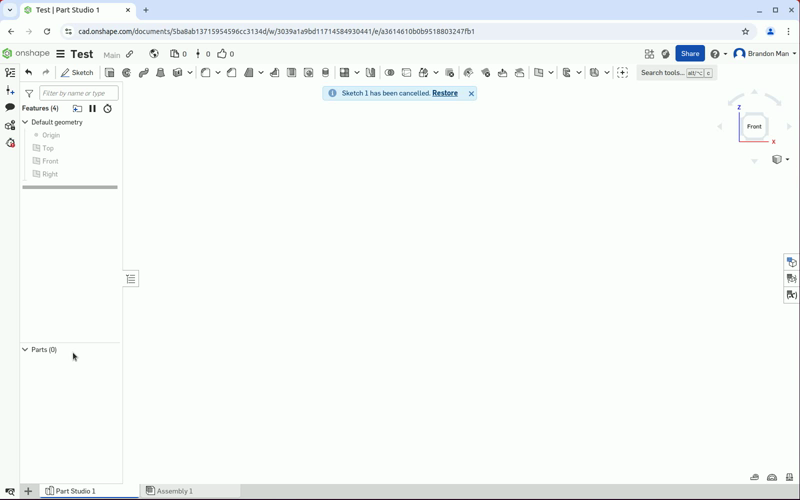
key_up(shift)
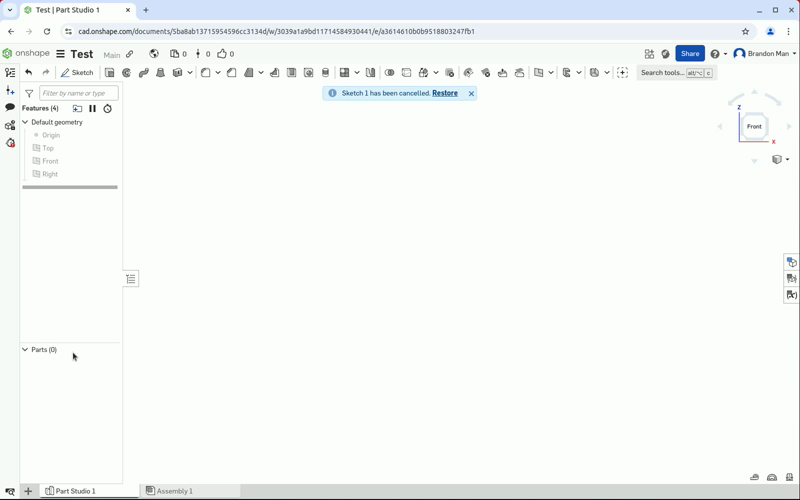
mouse_move(73, 352)
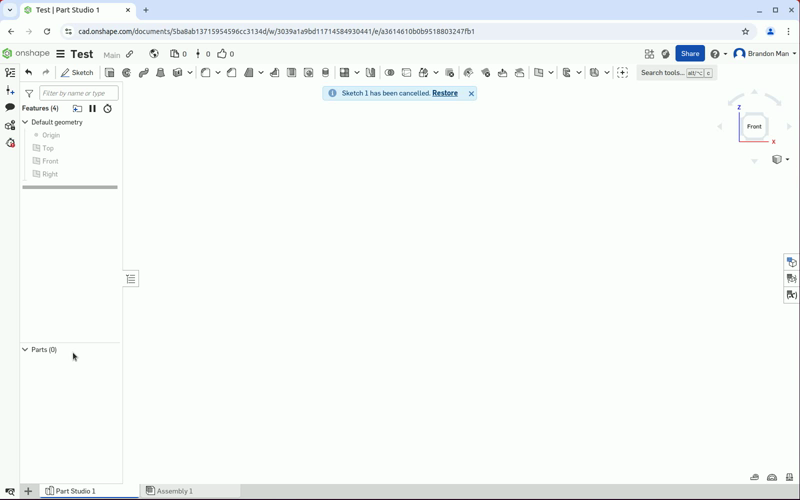
key(shift+y)
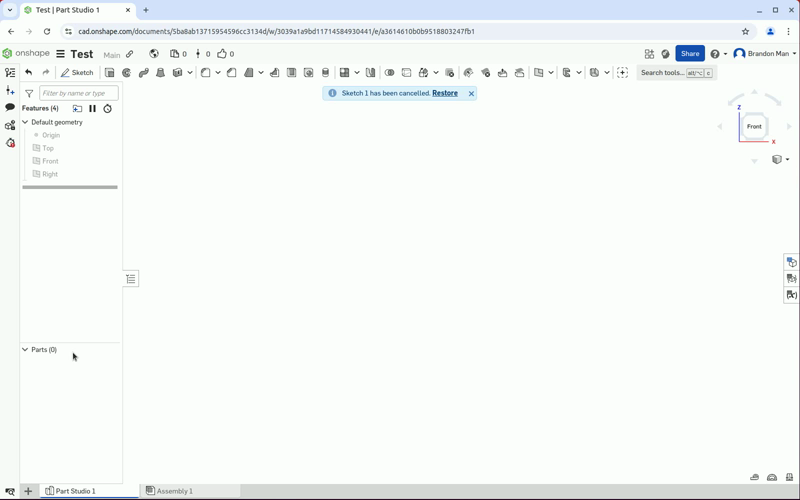
key(shift+s)
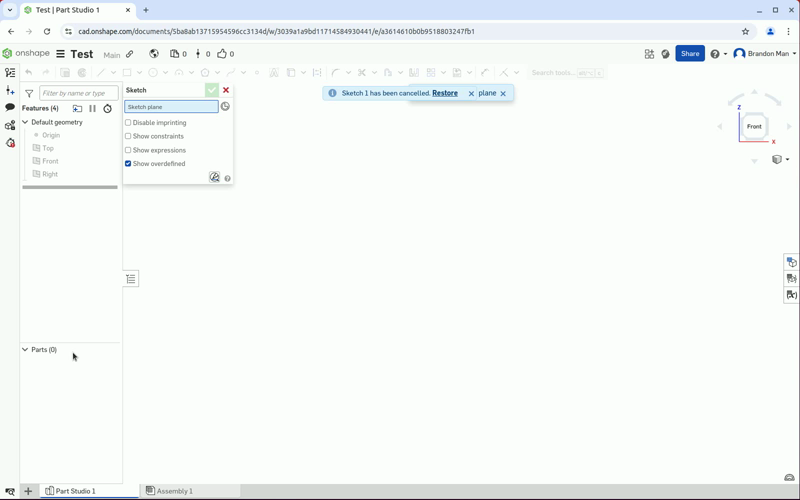
mouse_move(73, 163)
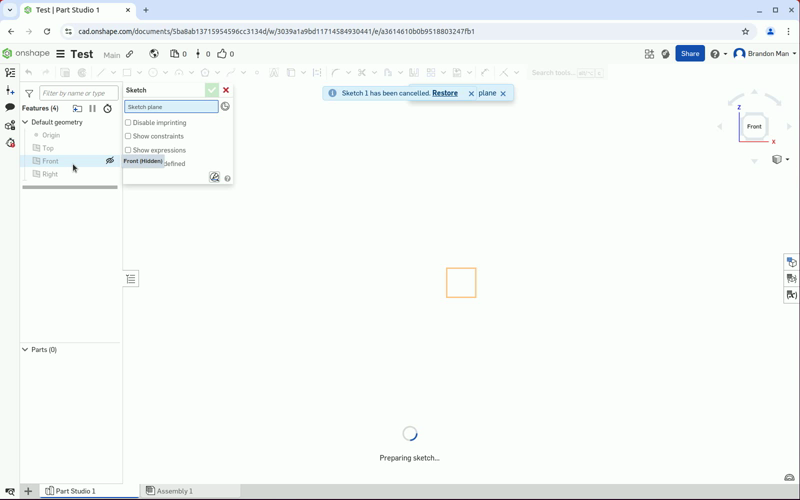
click(73, 163)
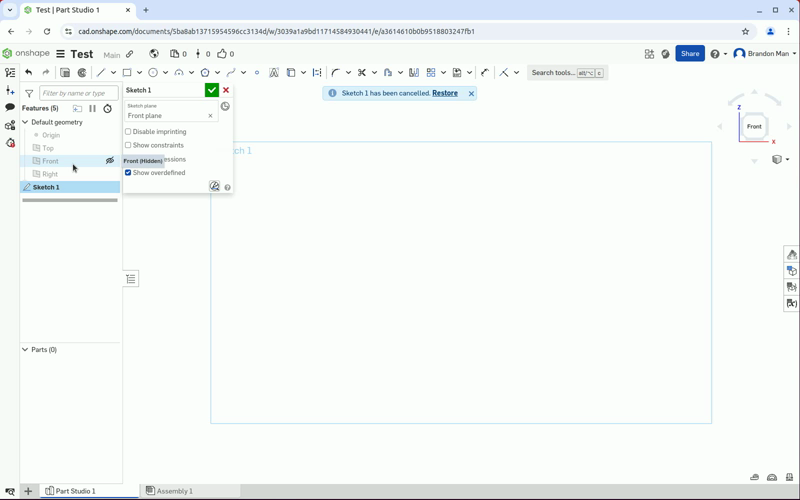
mouse_move(73, 352)
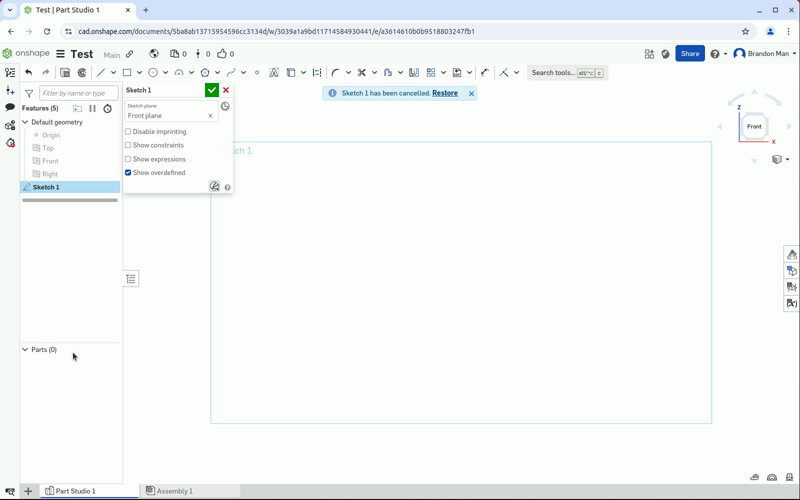
key(y)
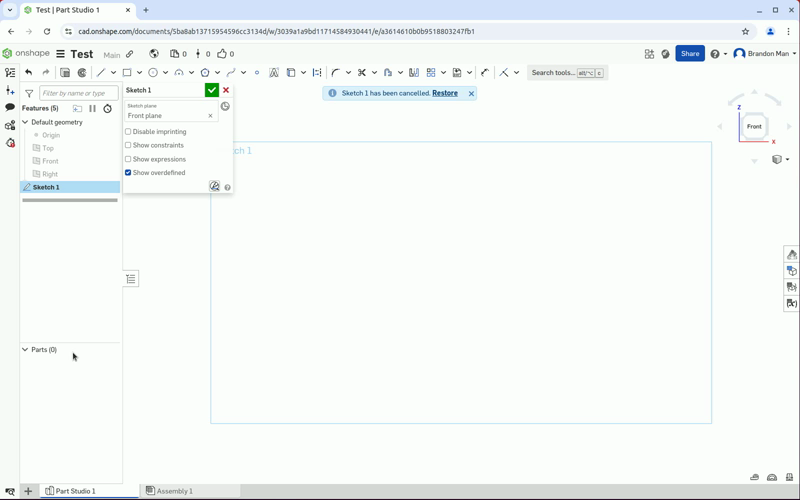
key(l)
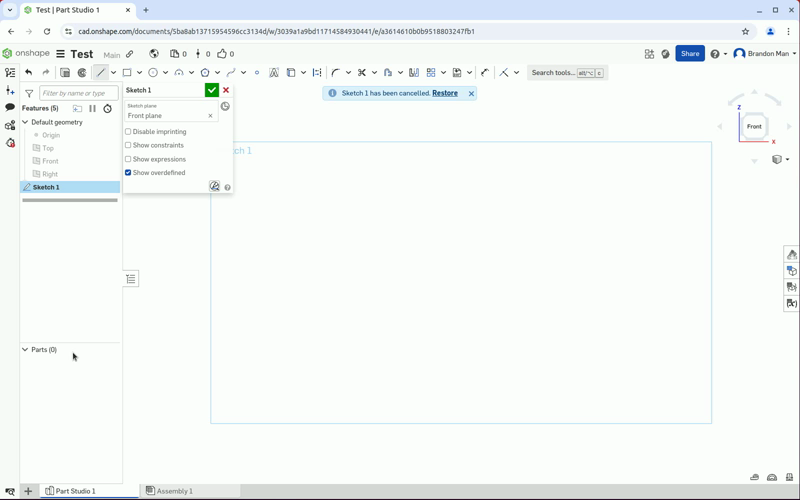
key_down(shift)
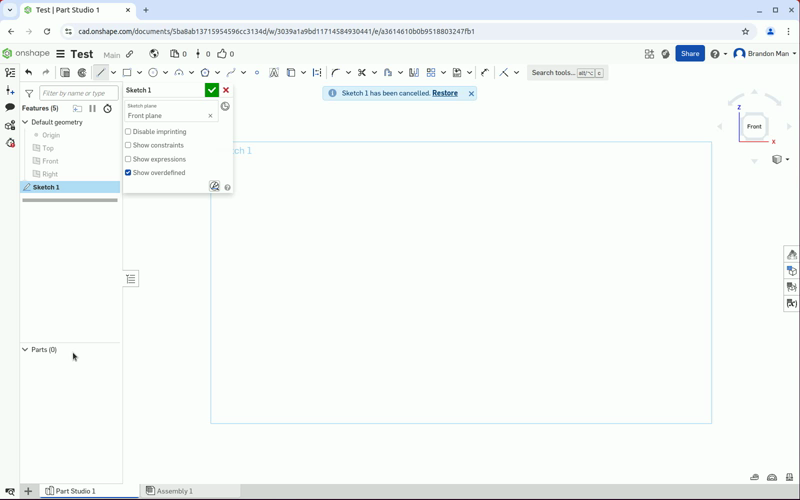
mouse_move(348, 322)
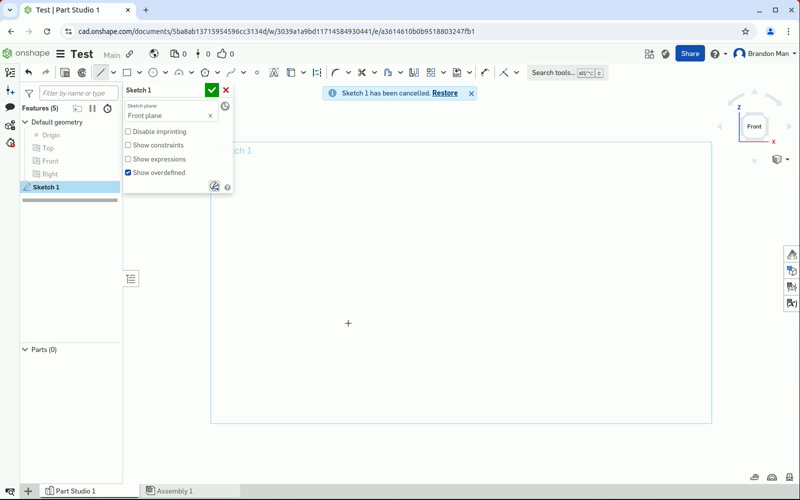
click(348, 322)
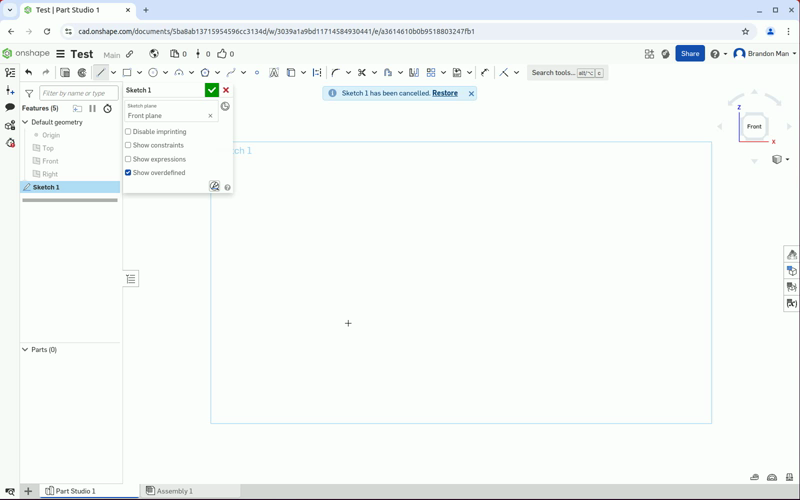
key_up(shift)
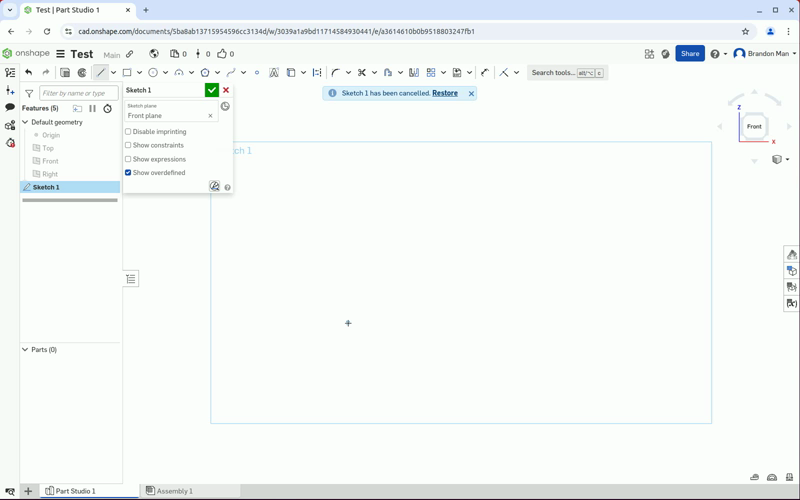
key_down(shift)
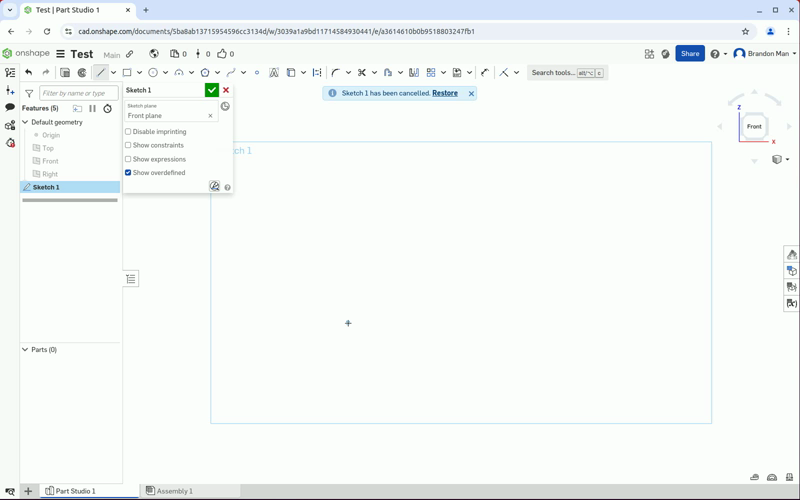
mouse_move(507, 322)
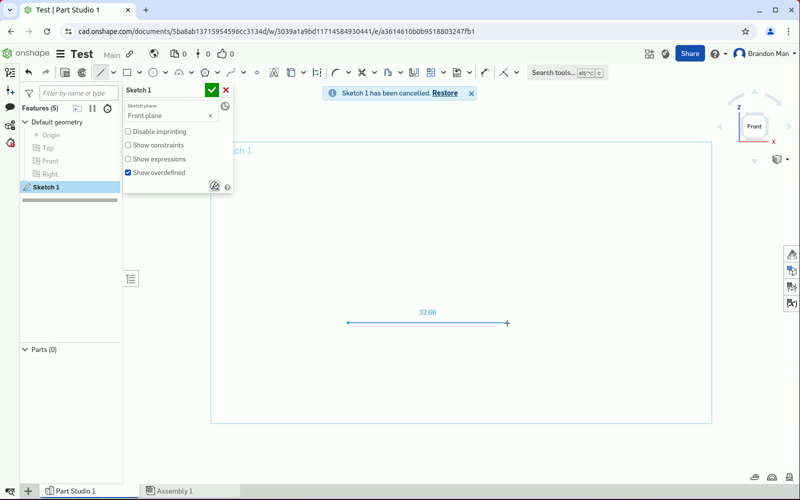
click(507, 322)
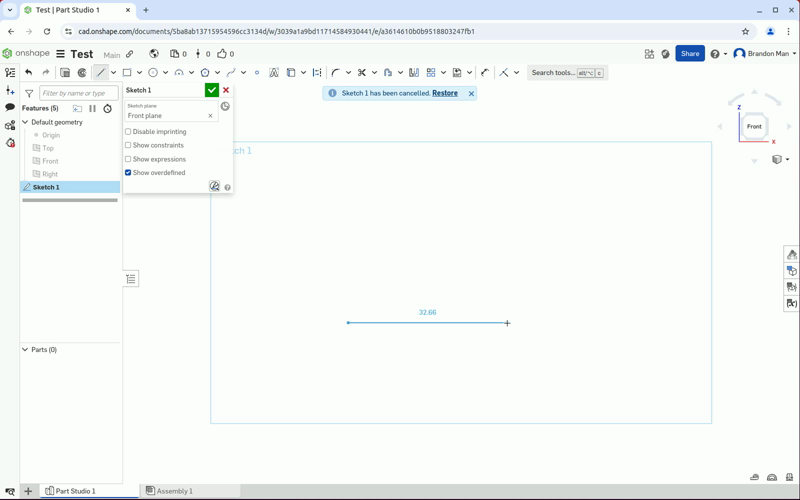
key_up(shift)
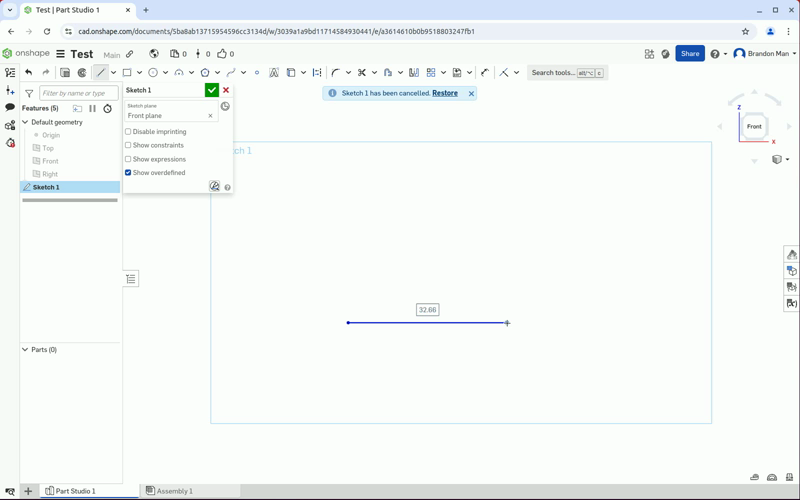
key_down(shift)
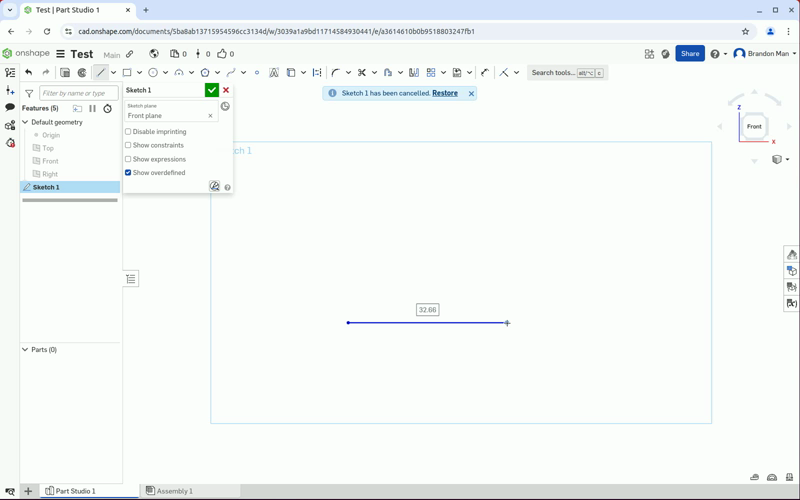
mouse_move(507, 242)
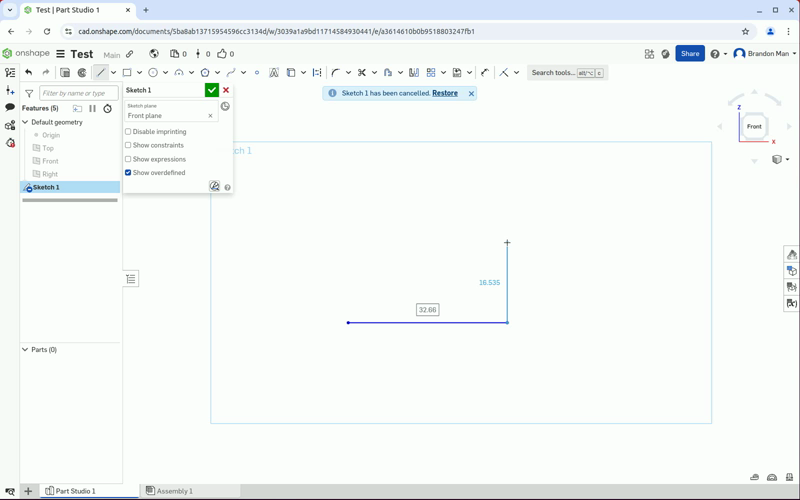
click(507, 242)
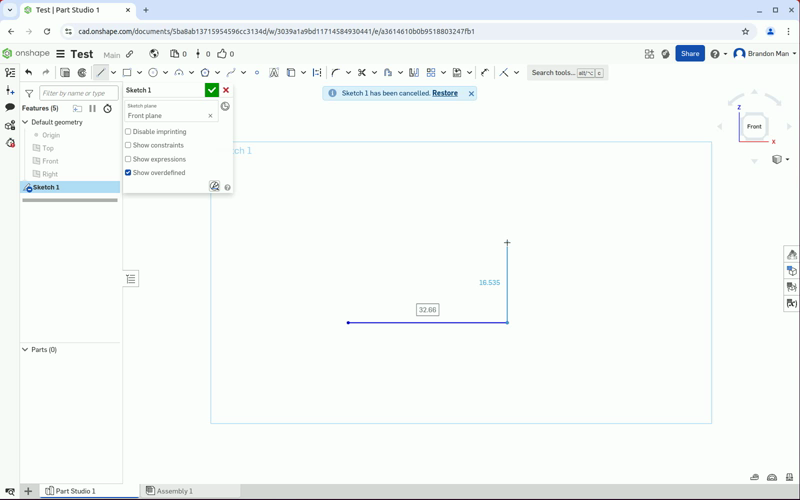
key_up(shift)
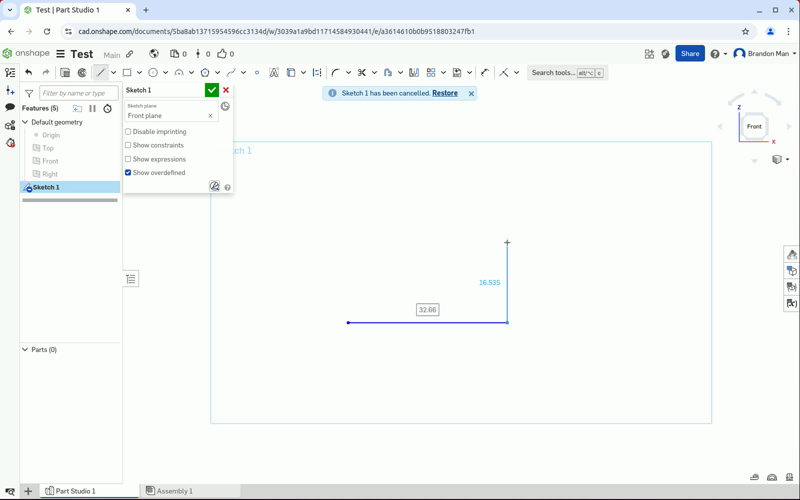
key_down(shift)
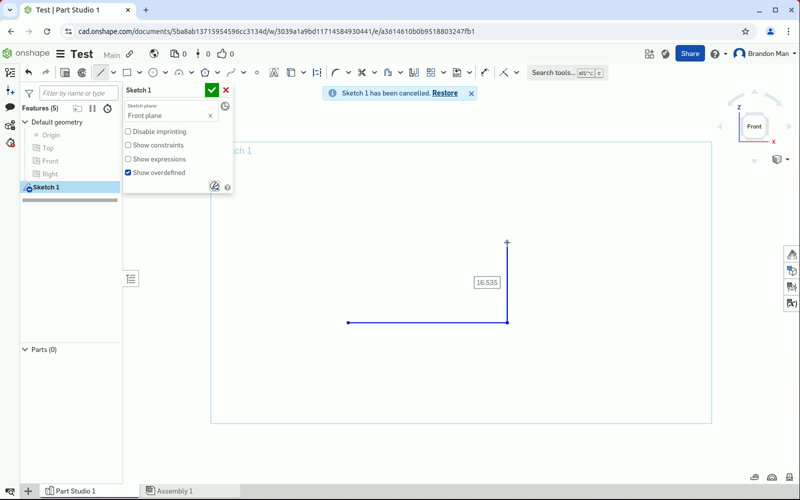
mouse_move(348, 242)
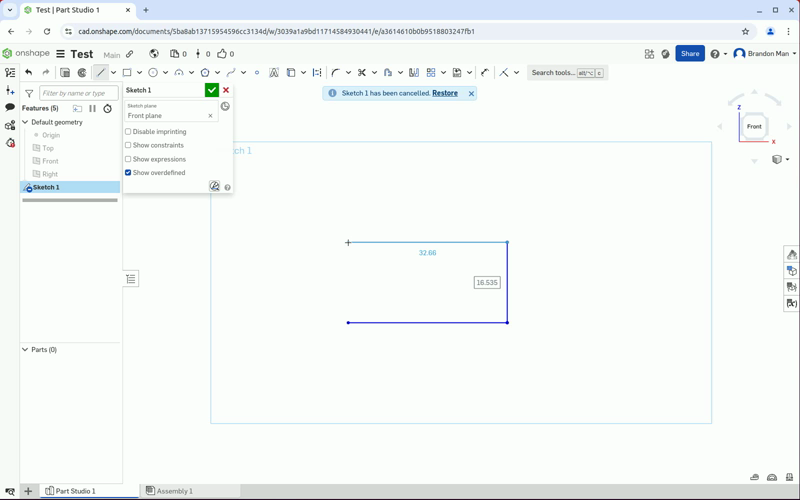
click(348, 242)
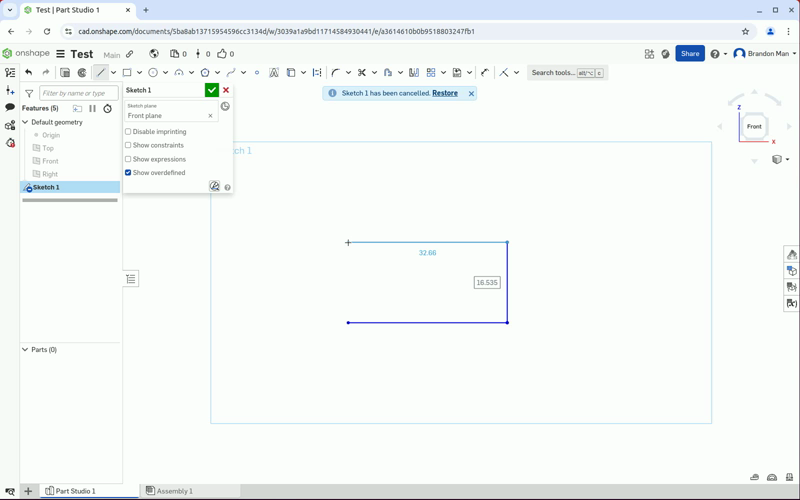
key_up(shift)
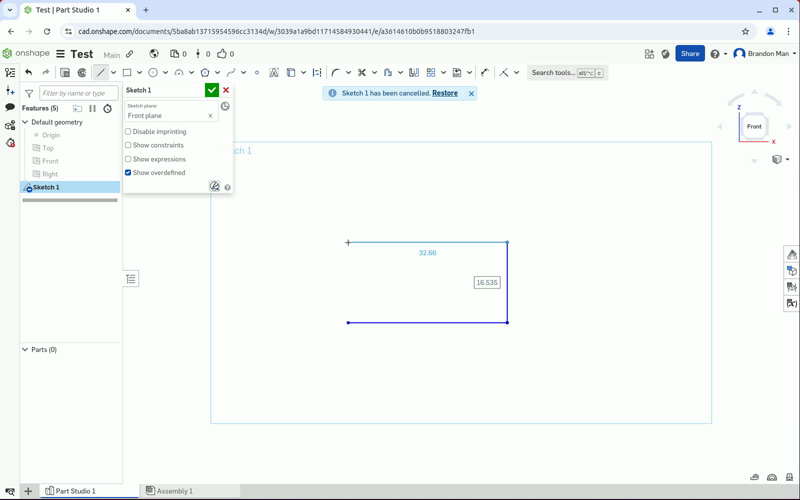
key_down(shift)
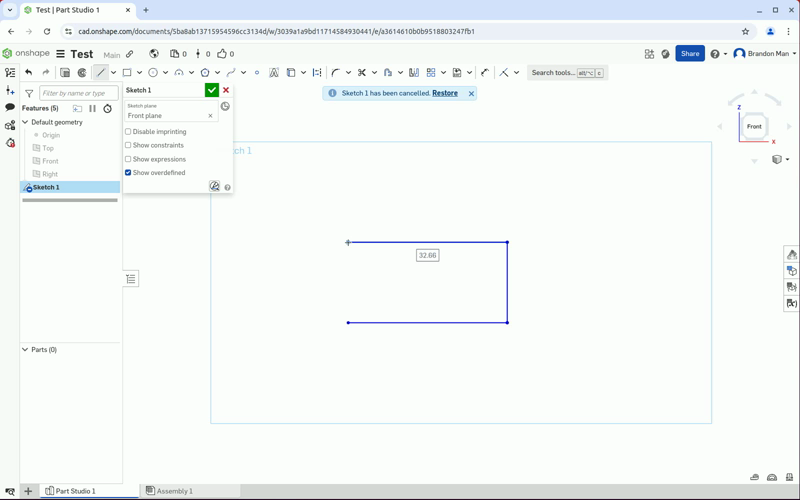
mouse_move(348, 322)
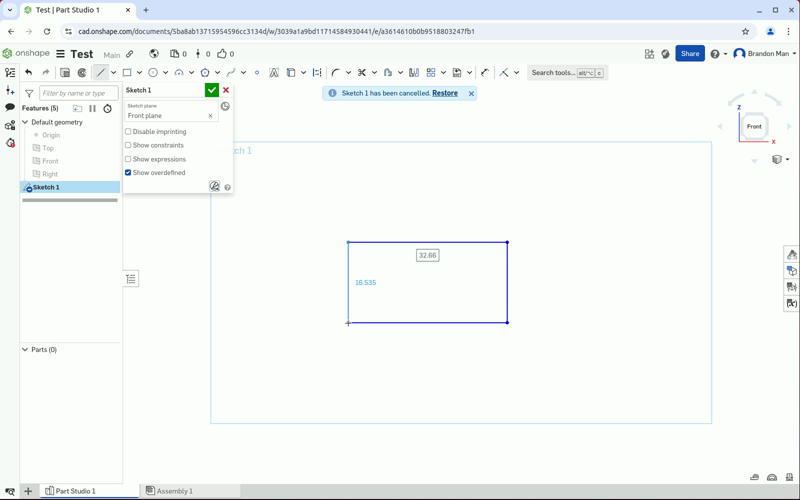
key_up(shift)
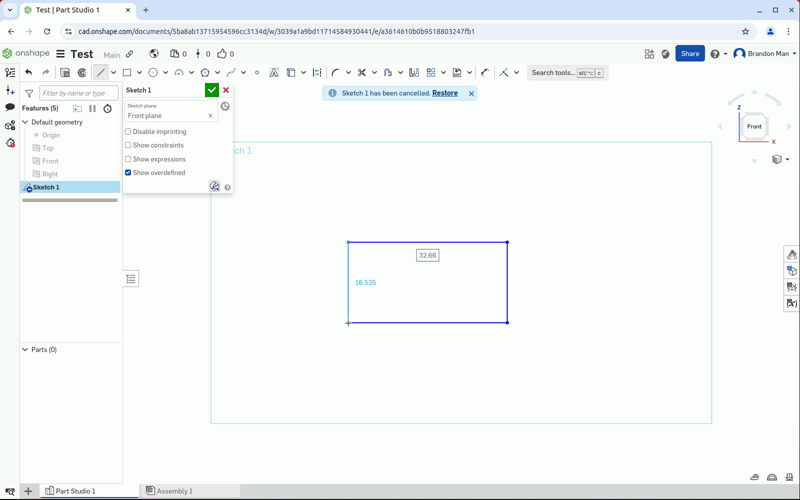
click(348, 322)
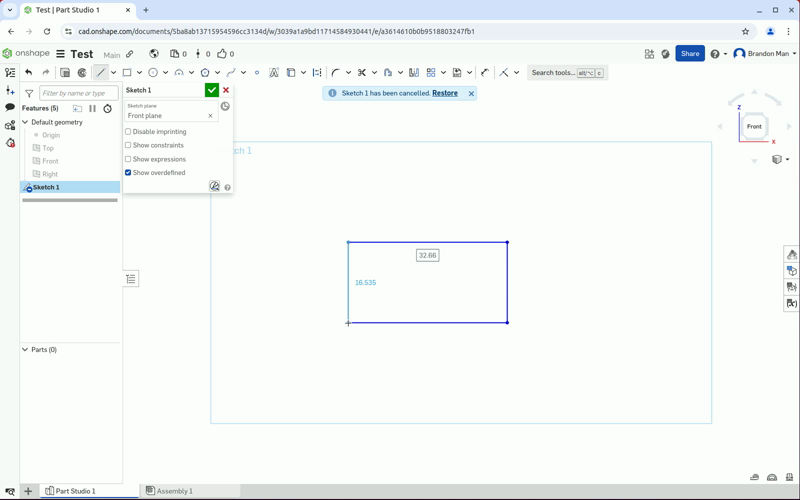
key(esc)
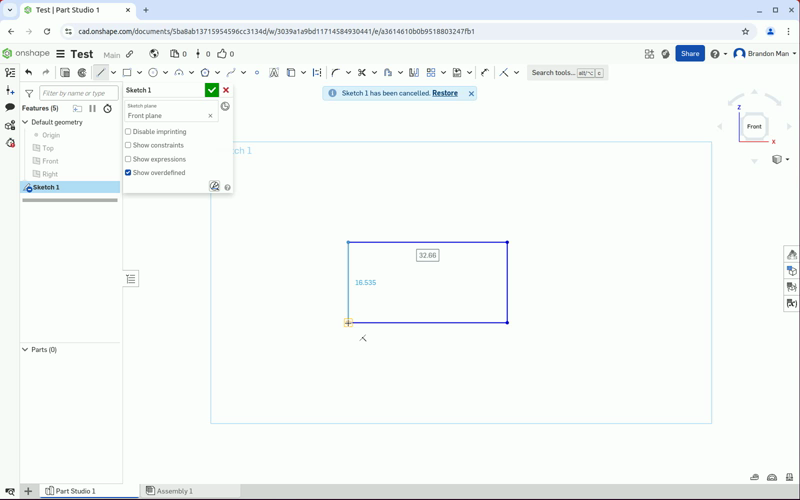
key(c)
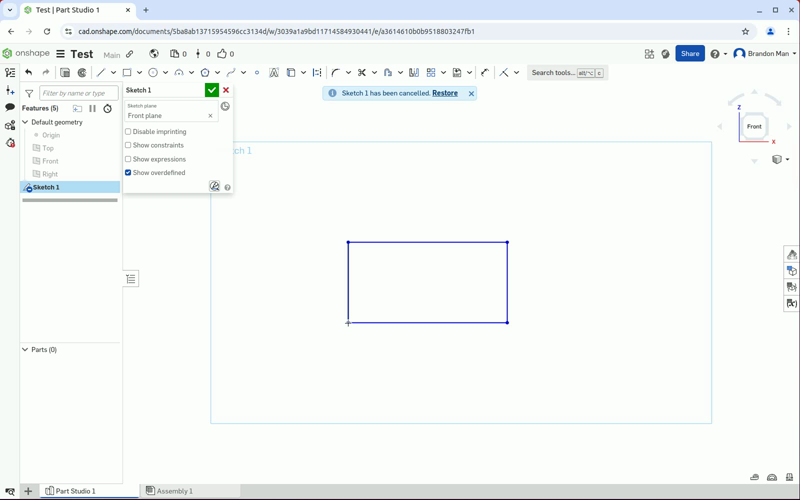
key_down(shift)
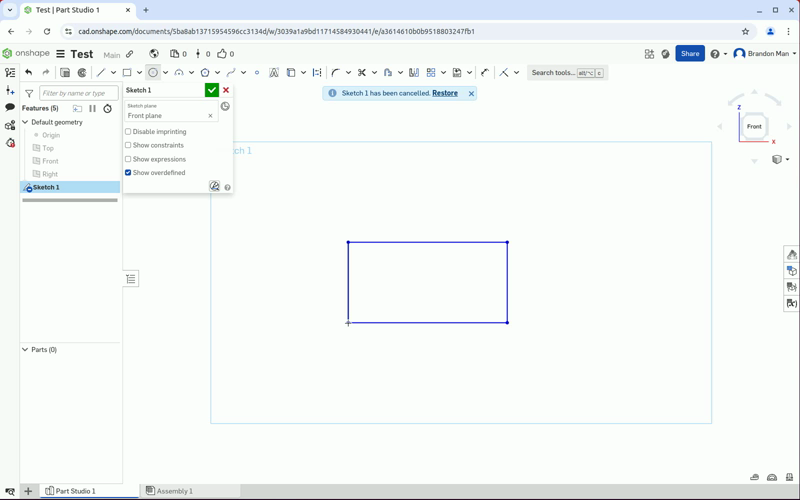
mouse_move(374, 282)
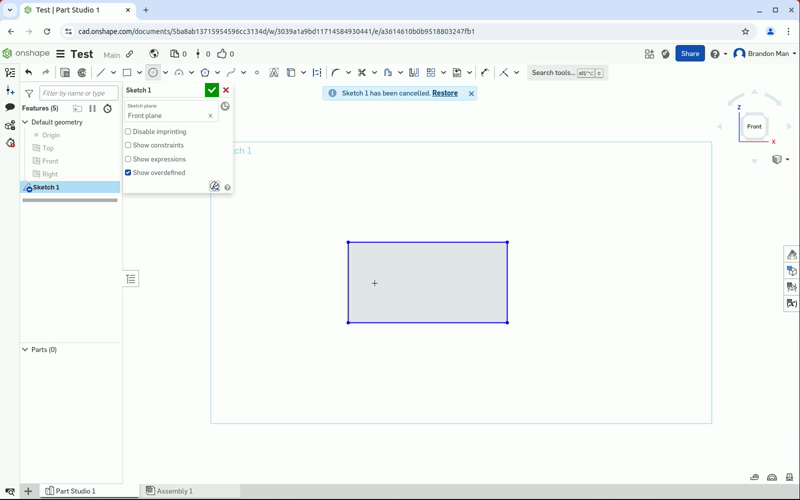
click(374, 282)
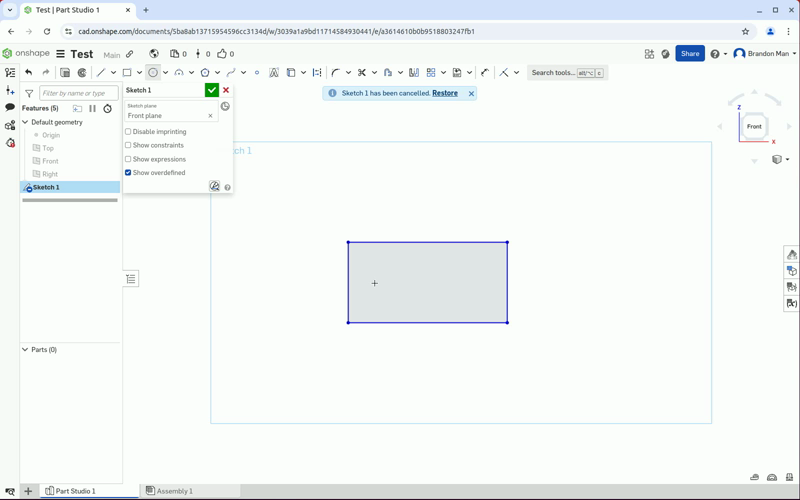
key_up(shift)
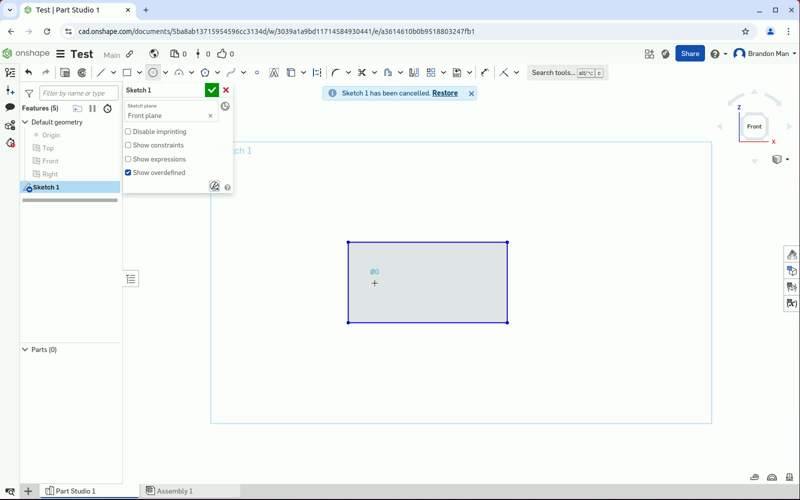
mouse_move(388, 282)
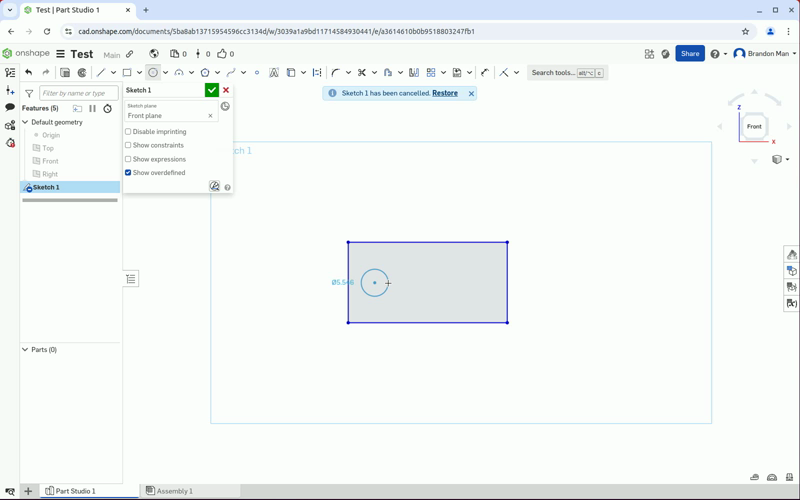
click(388, 282)
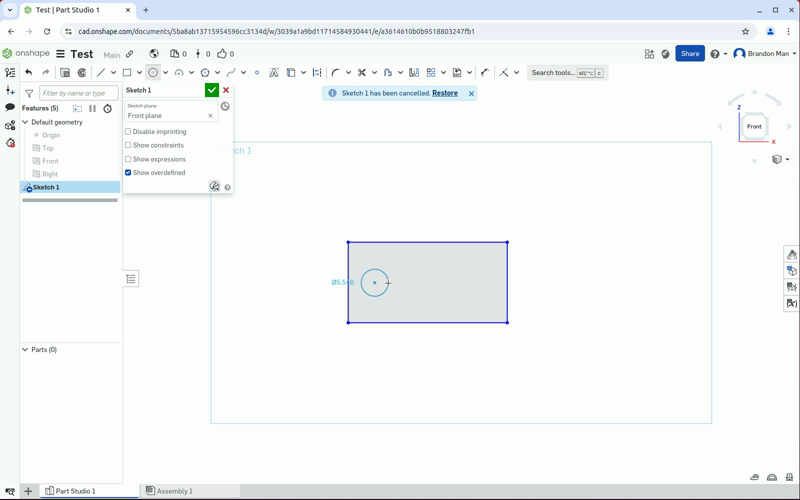
key(esc)
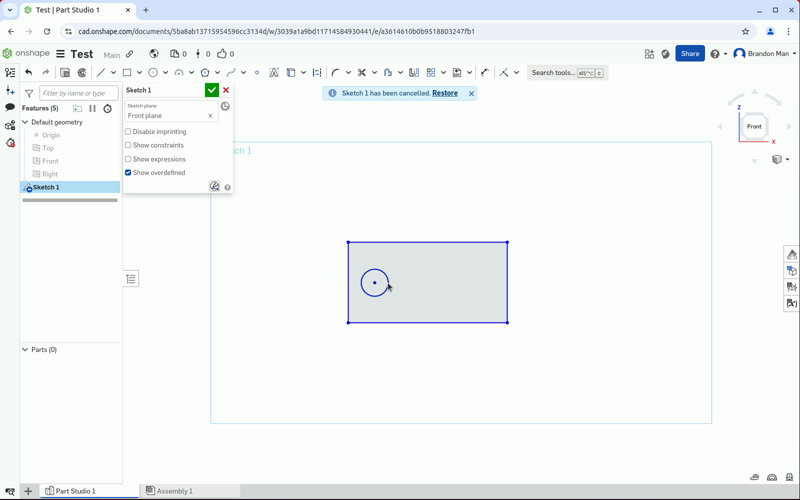
key(l)
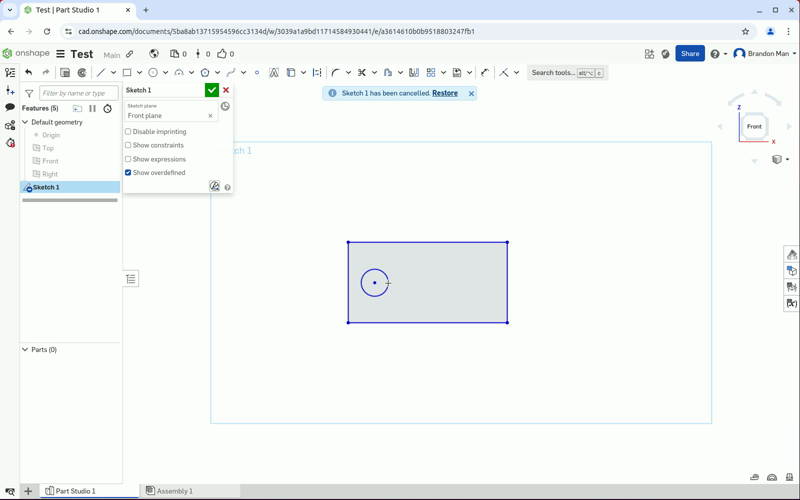
key_down(shift)
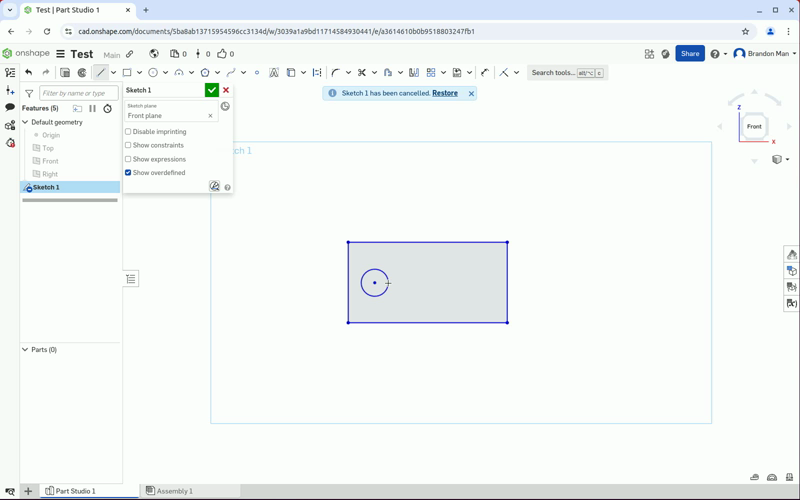
mouse_move(418, 292)
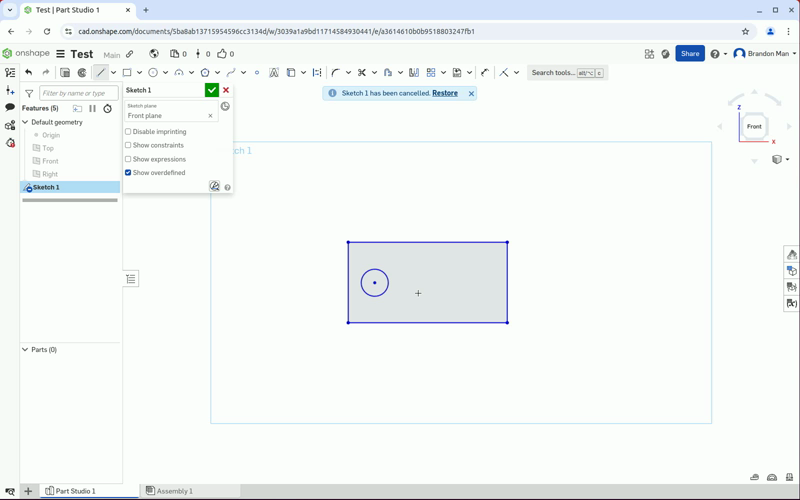
click(418, 292)
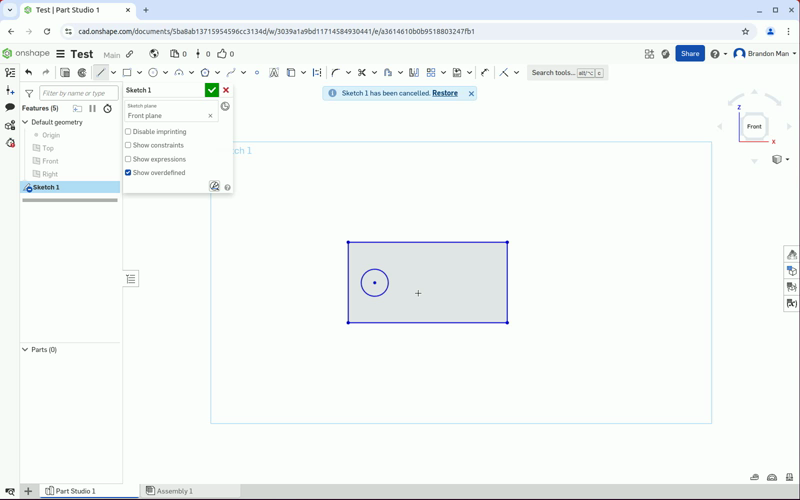
key_up(shift)
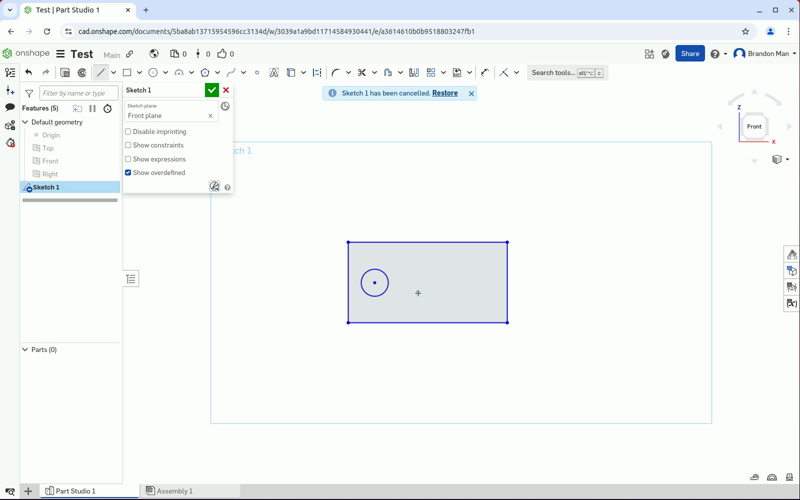
key_down(shift)
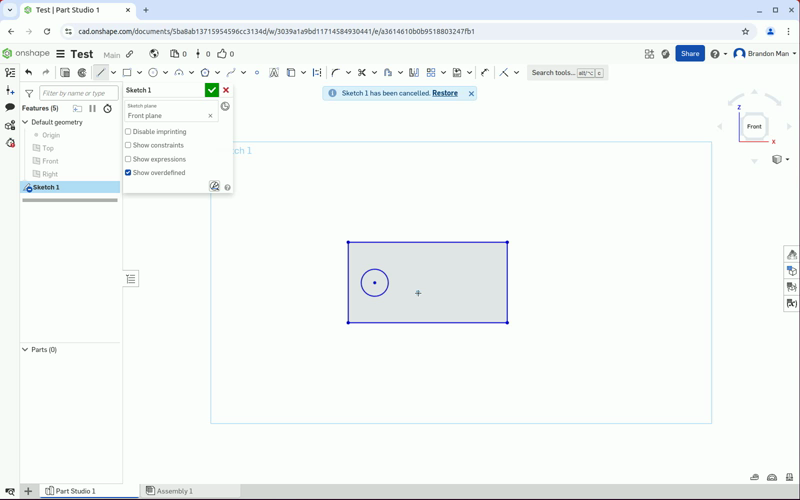
mouse_move(448, 292)
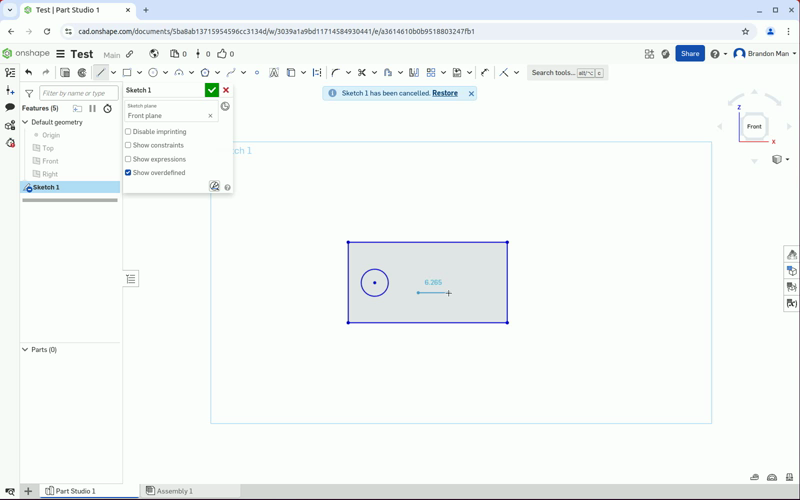
mouse_move(436, 292)
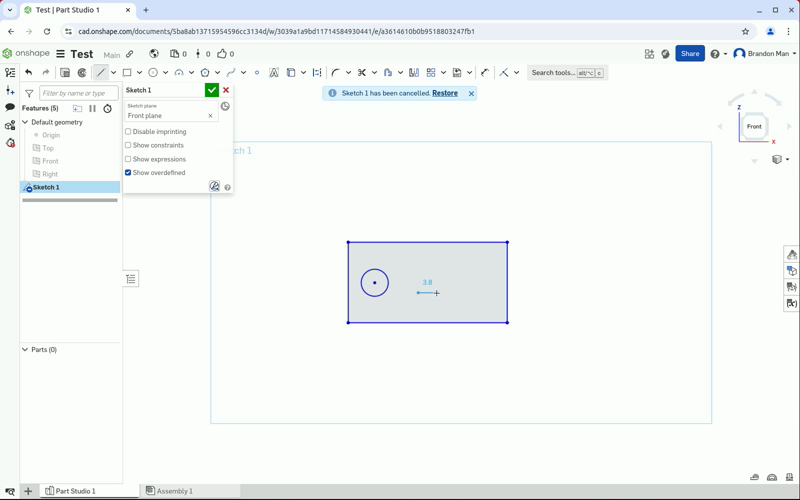
click(436, 292)
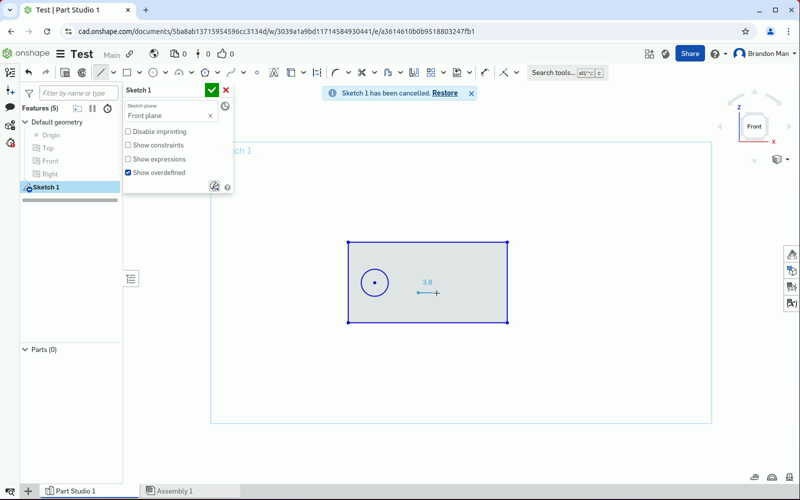
key_up(shift)
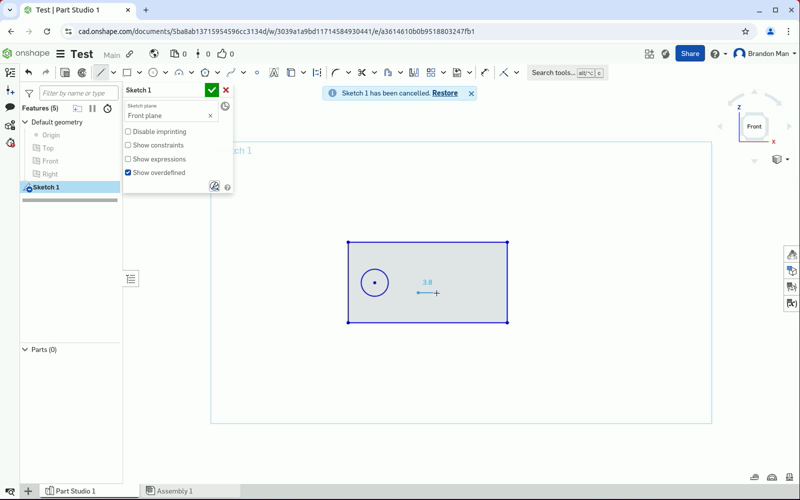
key_down(shift)
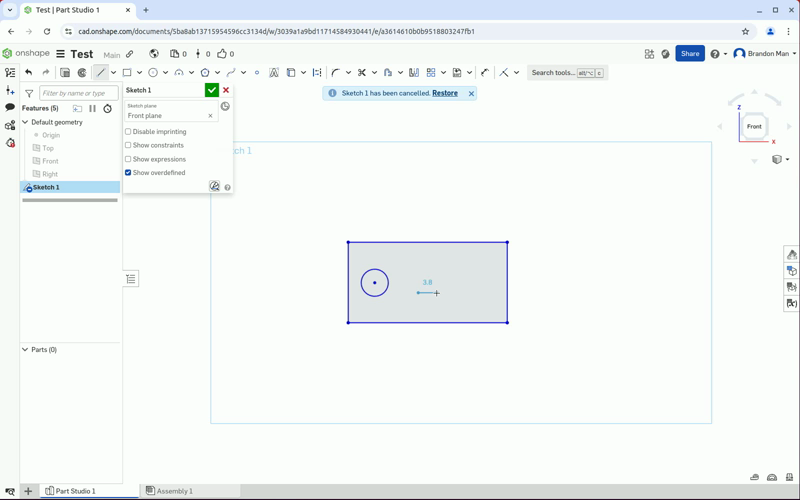
mouse_move(466, 292)
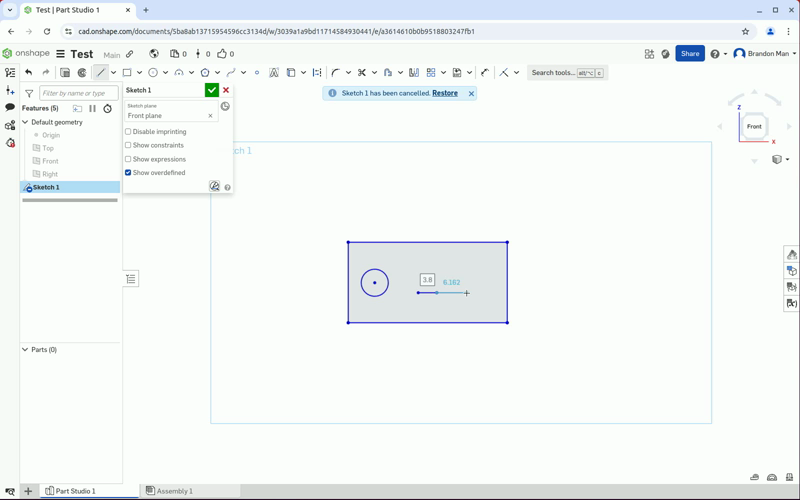
mouse_move(436, 282)
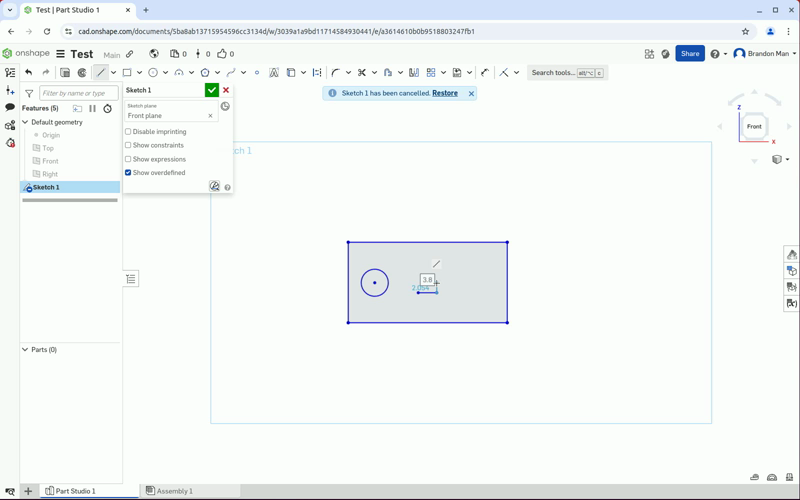
click(436, 282)
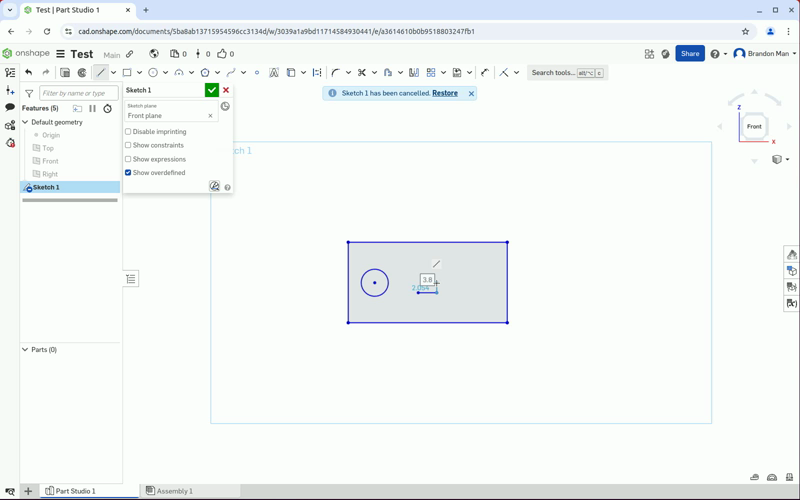
key_up(shift)
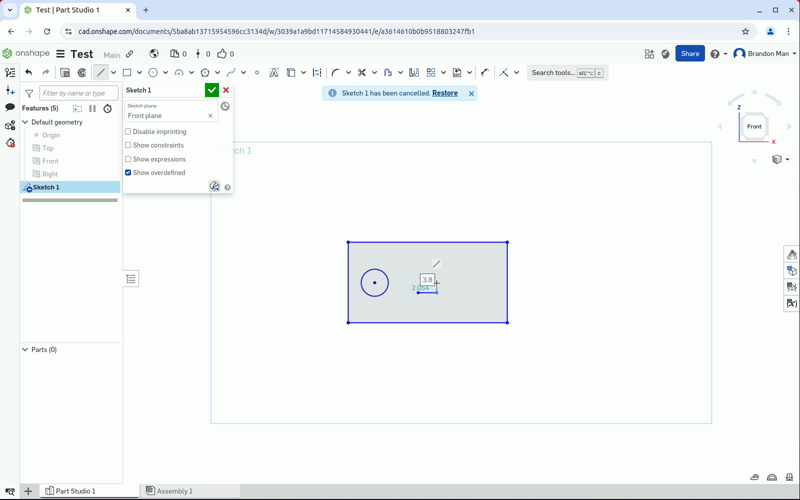
key_down(shift)
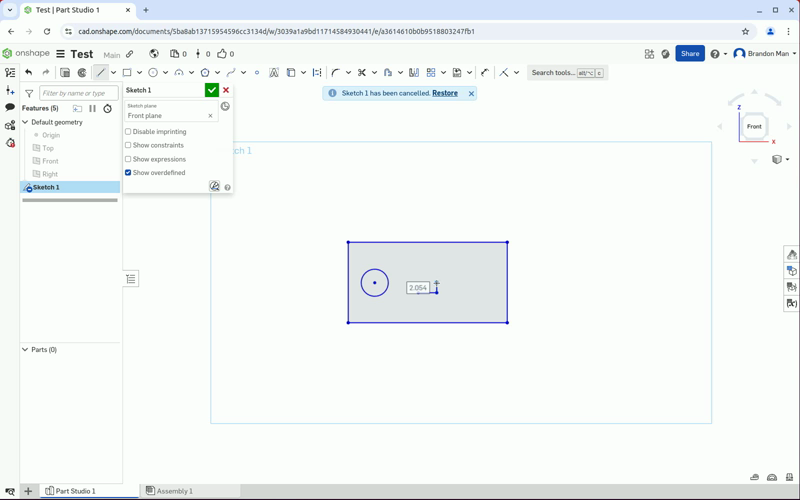
mouse_move(466, 282)
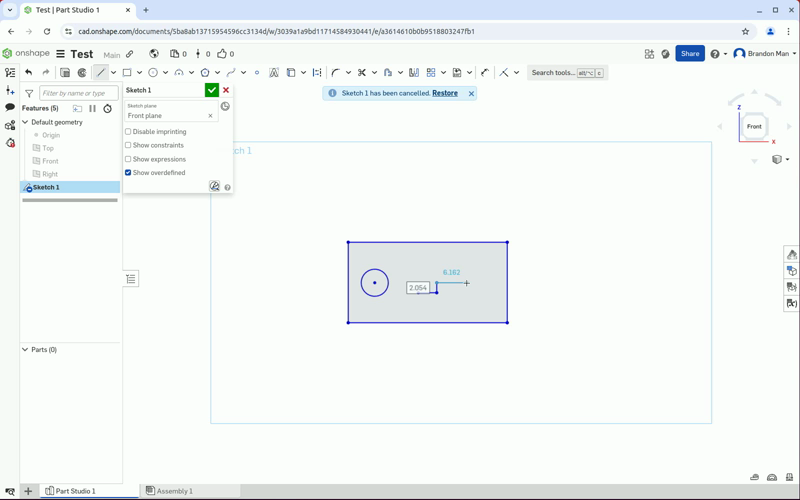
mouse_move(436, 272)
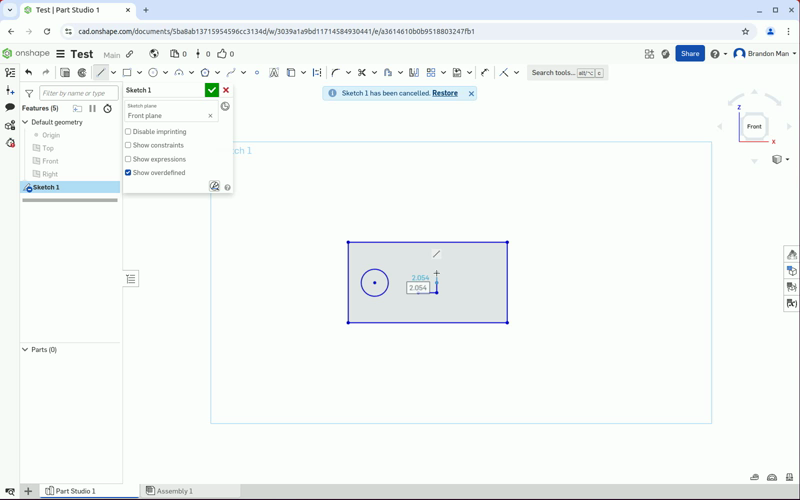
click(436, 272)
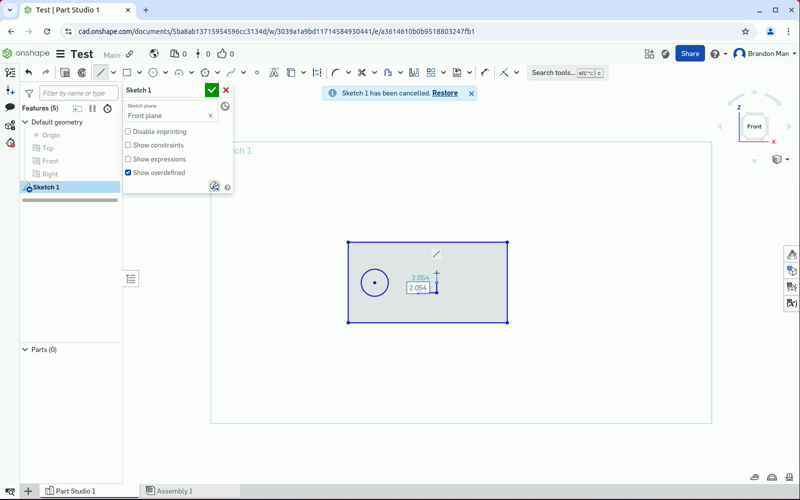
key_up(shift)
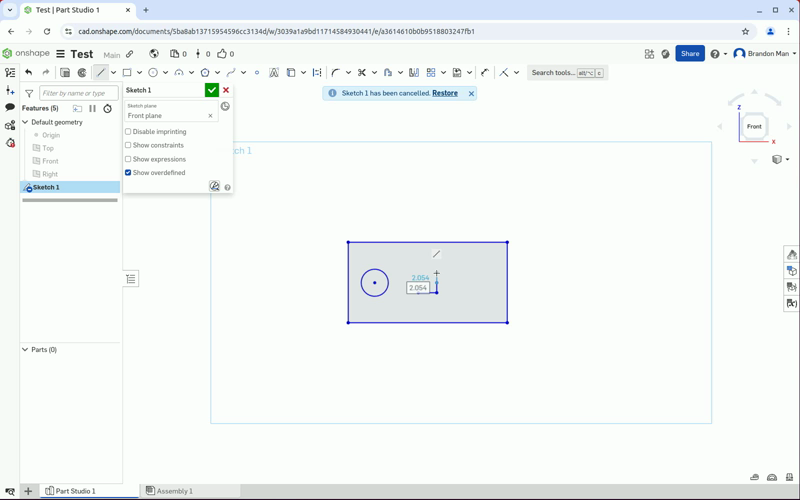
key_down(shift)
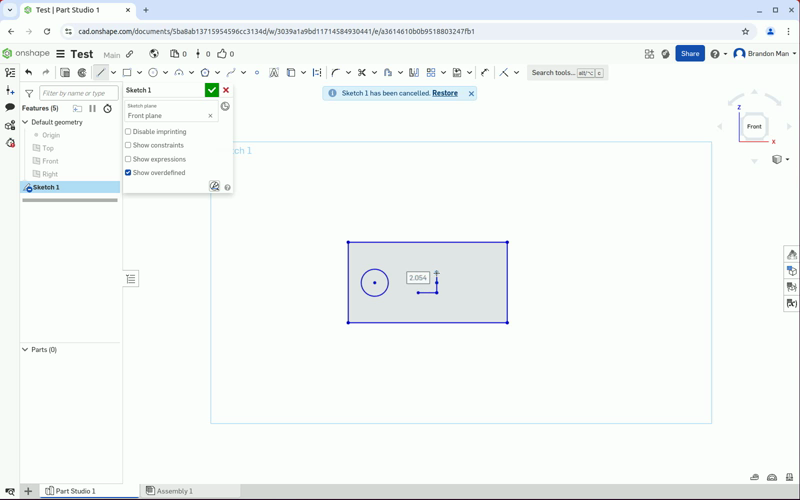
mouse_move(466, 272)
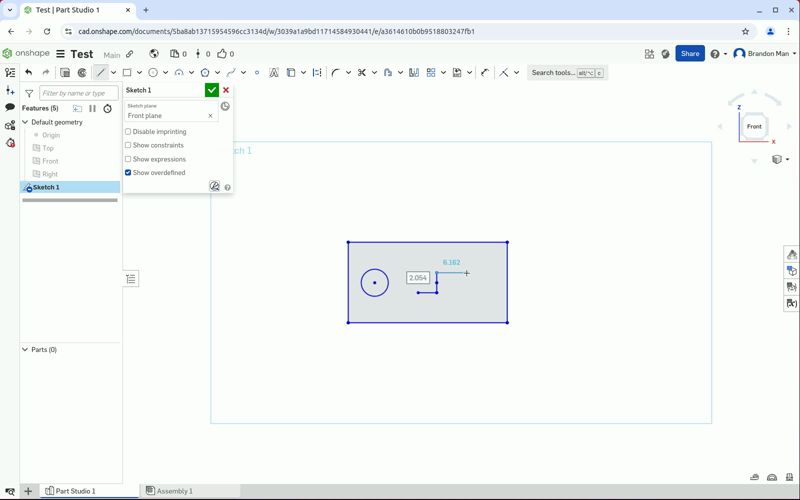
mouse_move(418, 272)
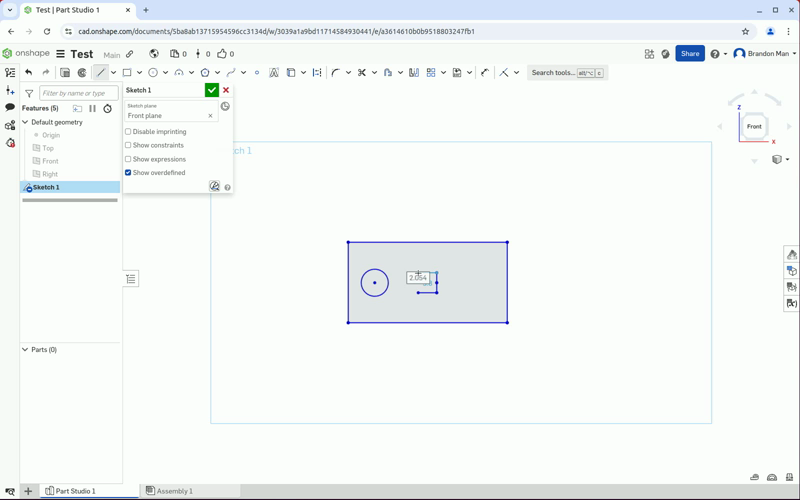
click(418, 272)
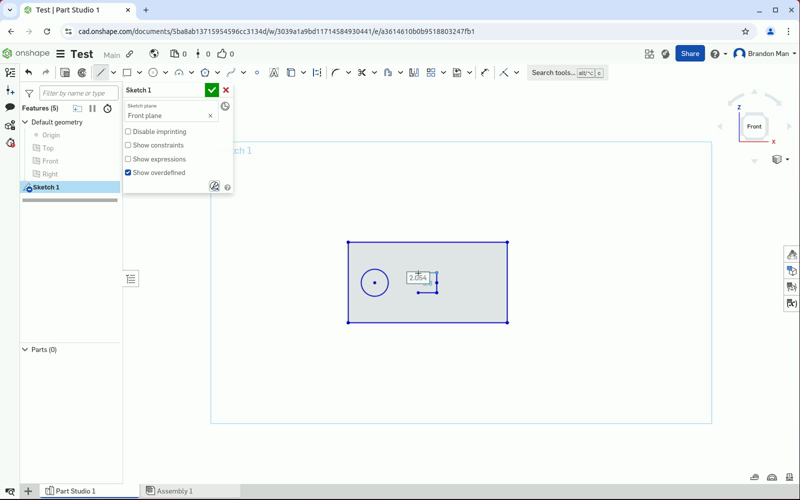
key_up(shift)
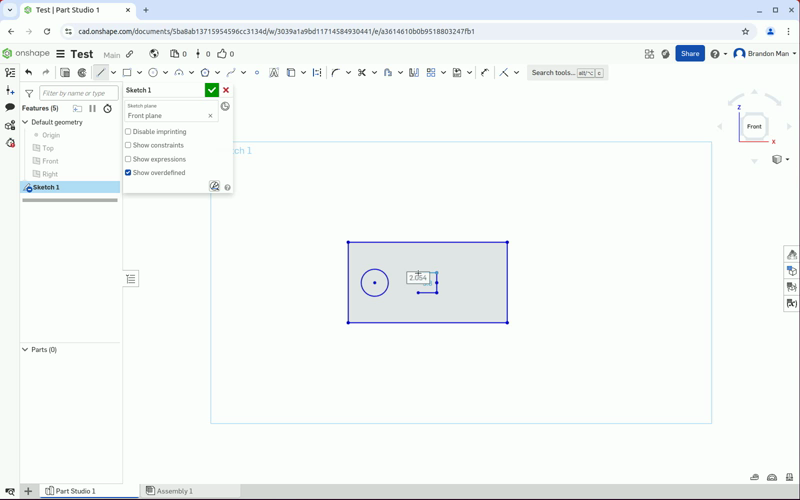
key_down(shift)
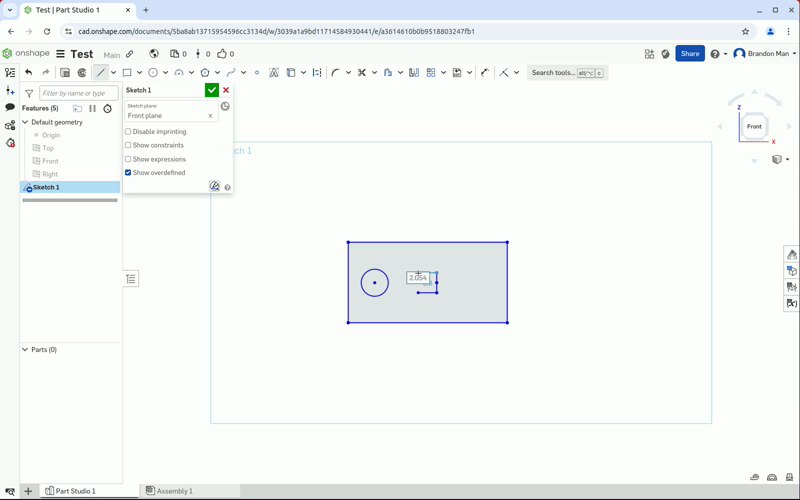
mouse_move(448, 272)
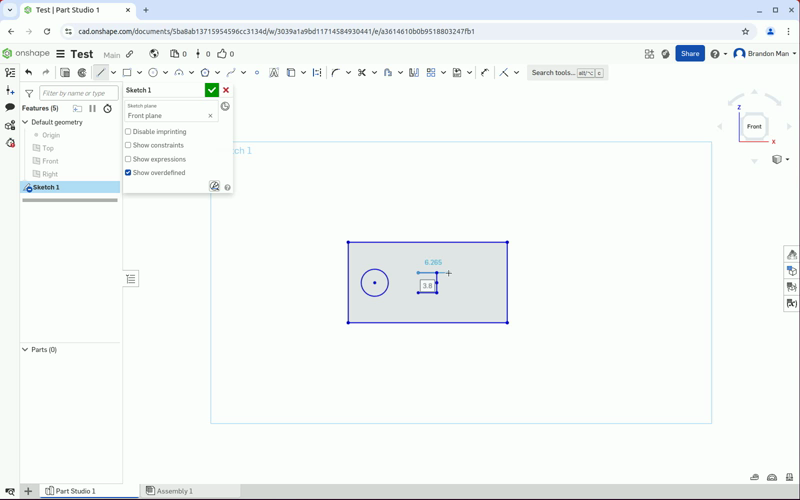
mouse_move(418, 282)
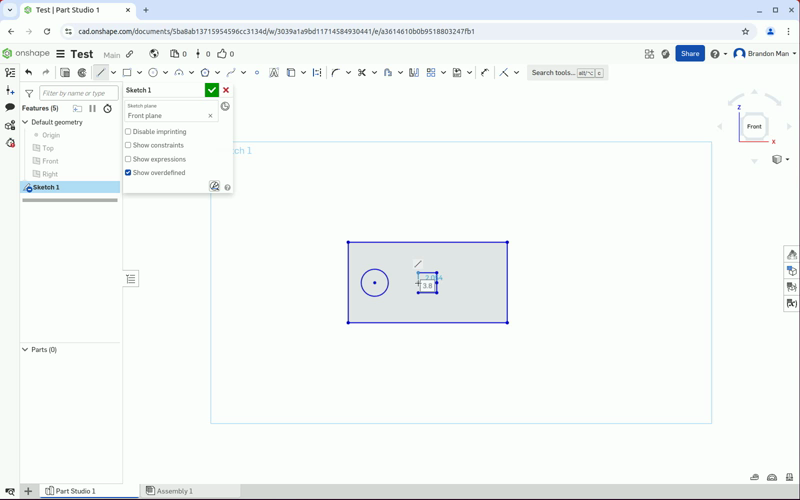
click(418, 282)
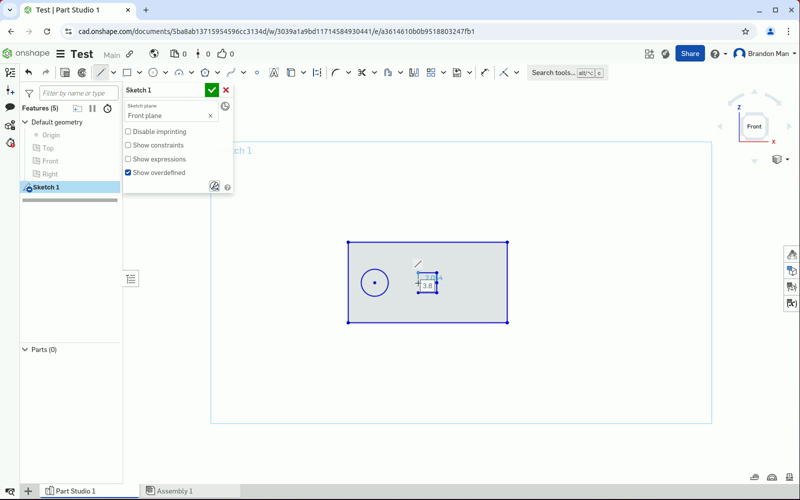
key_up(shift)
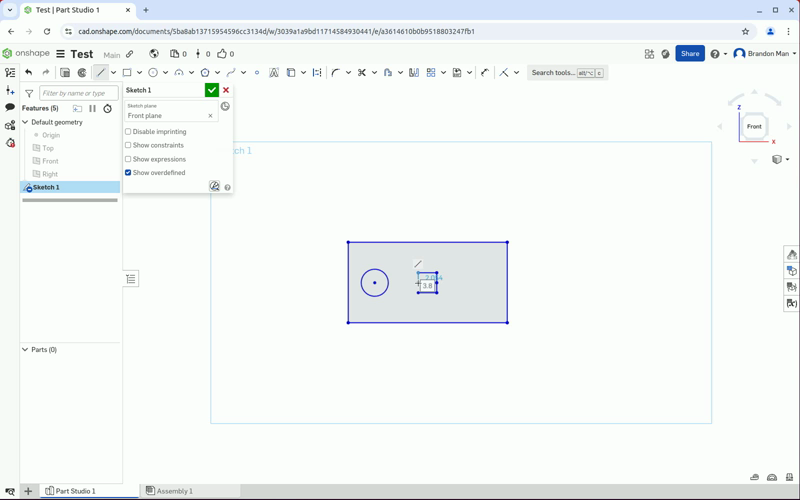
mouse_move(448, 282)
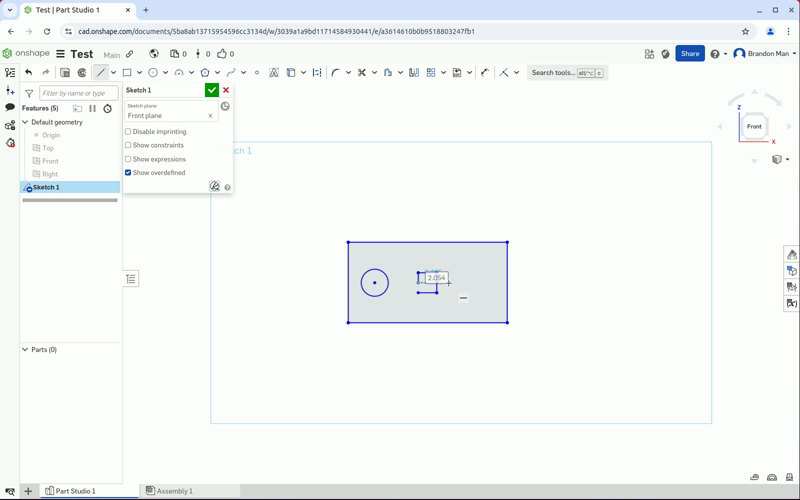
key_down(shift)
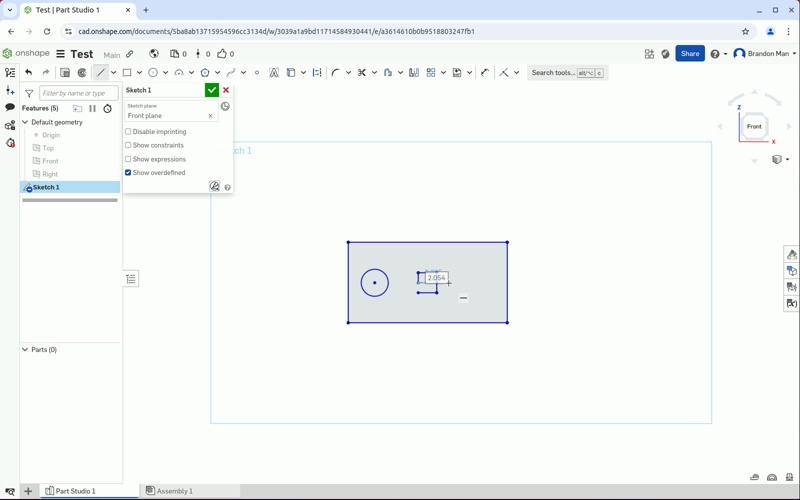
mouse_move(418, 292)
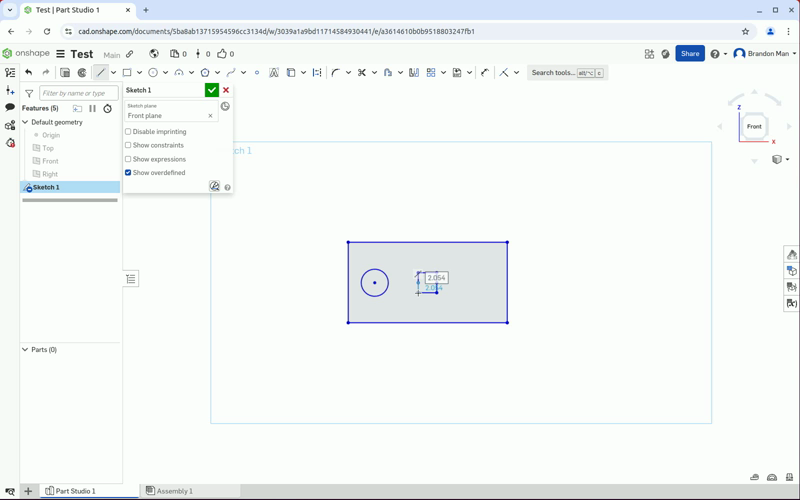
key_up(shift)
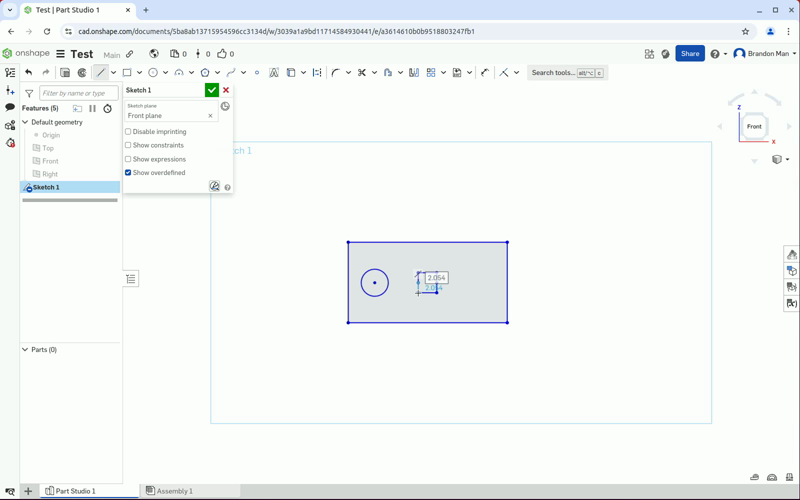
click(418, 292)
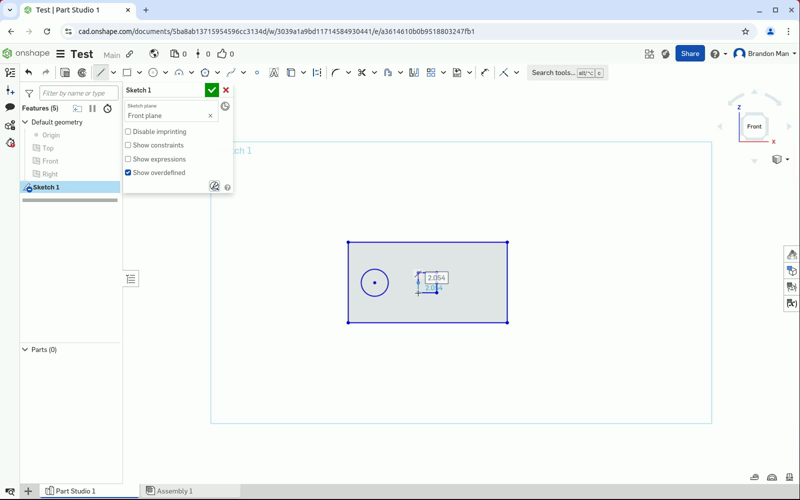
key(esc)
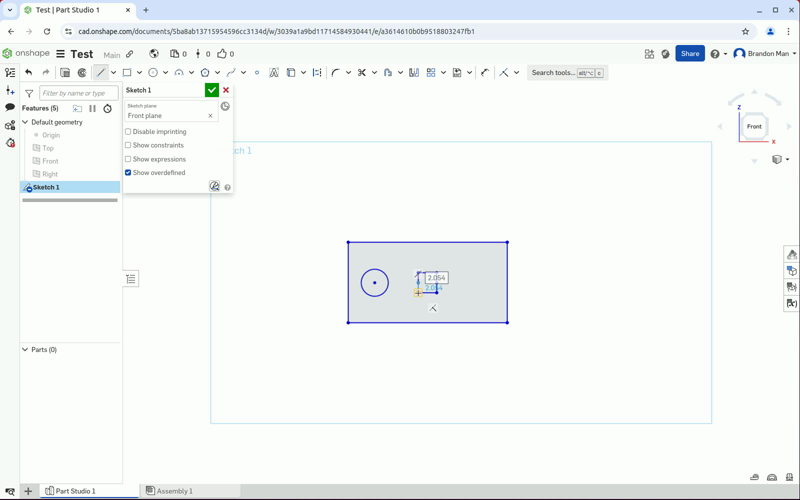
key(l)
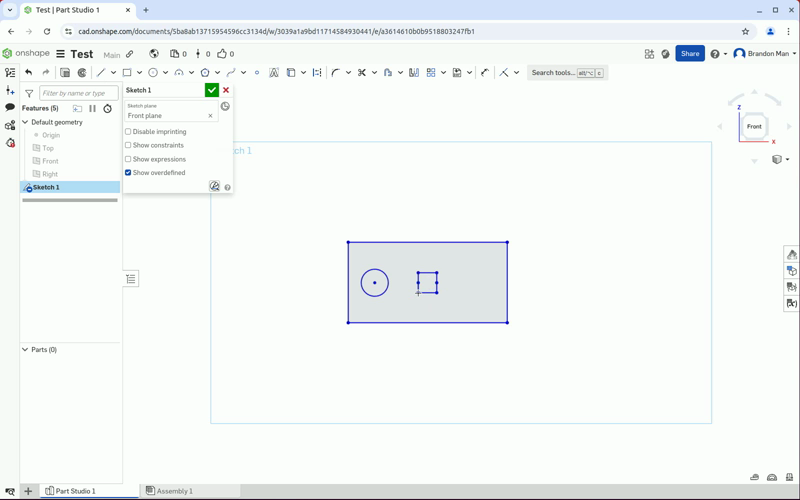
key_down(shift)
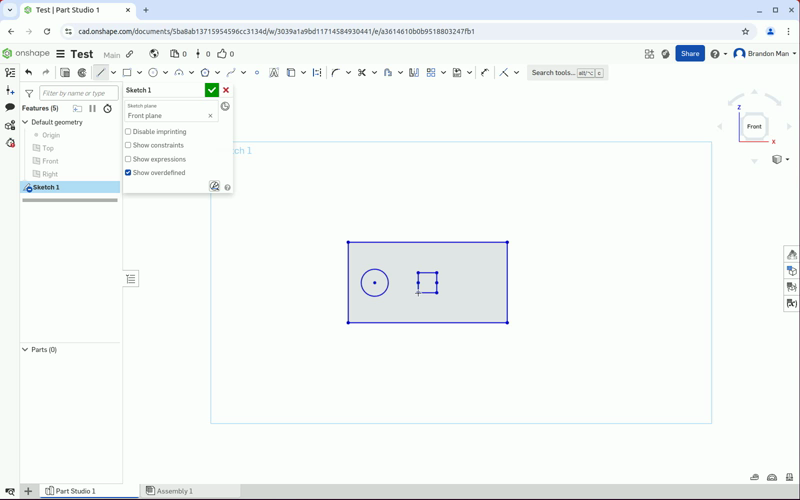
mouse_move(453, 306)
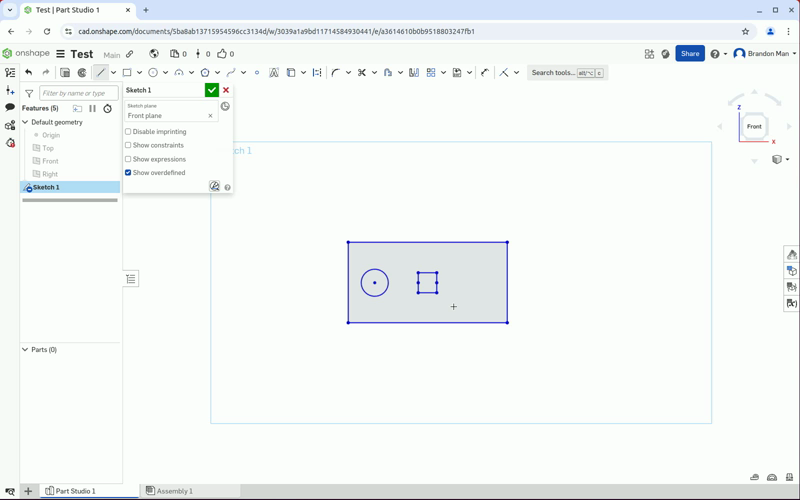
click(453, 306)
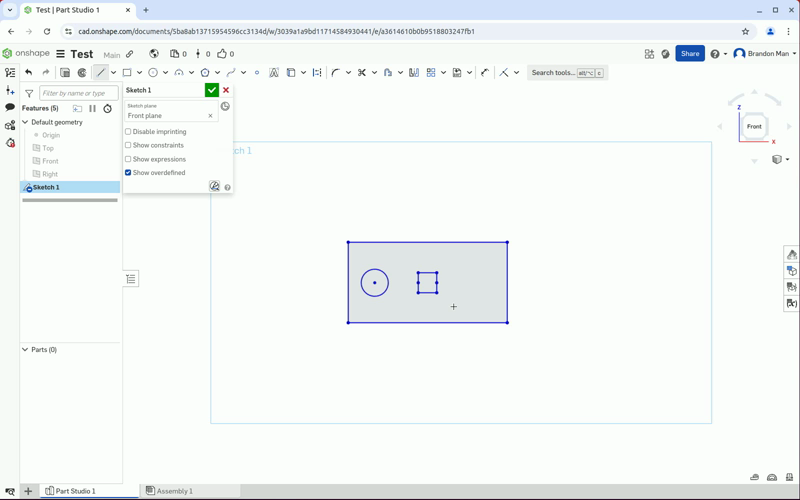
key_up(shift)
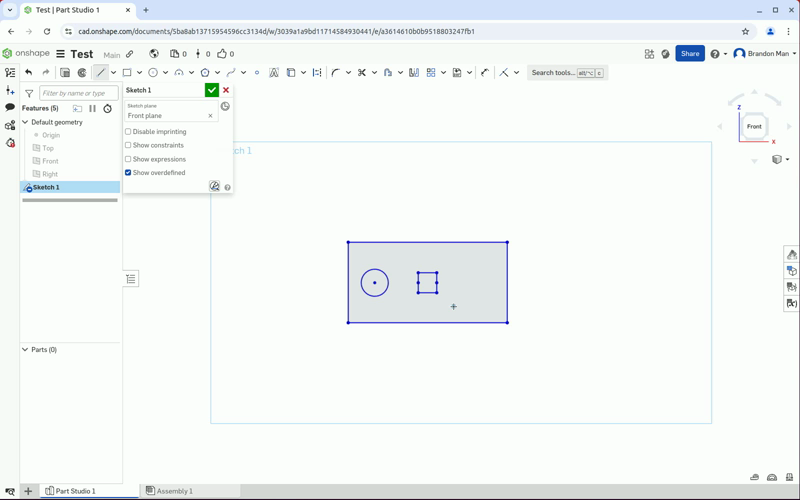
key_down(shift)
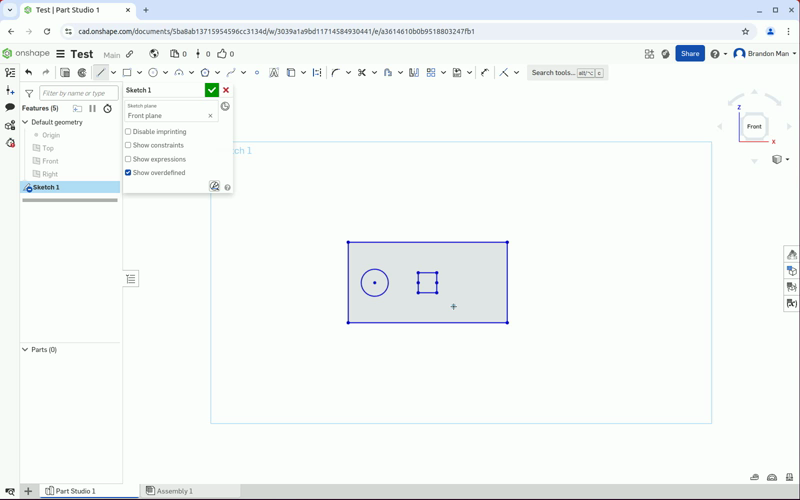
mouse_move(483, 306)
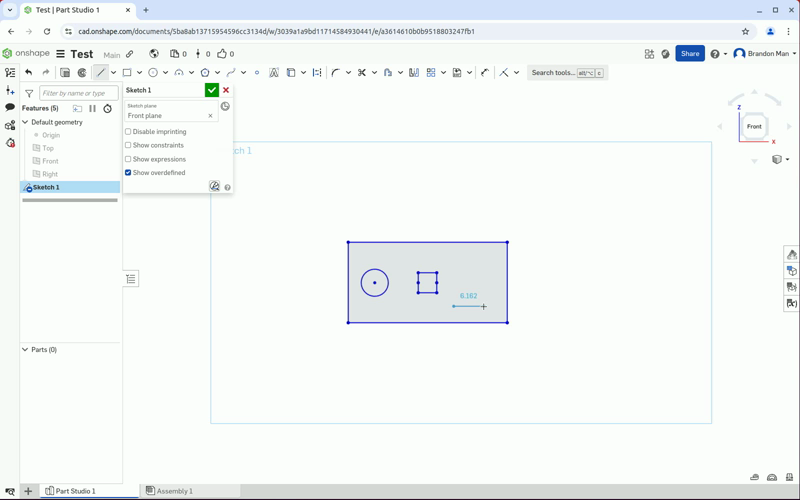
mouse_move(480, 306)
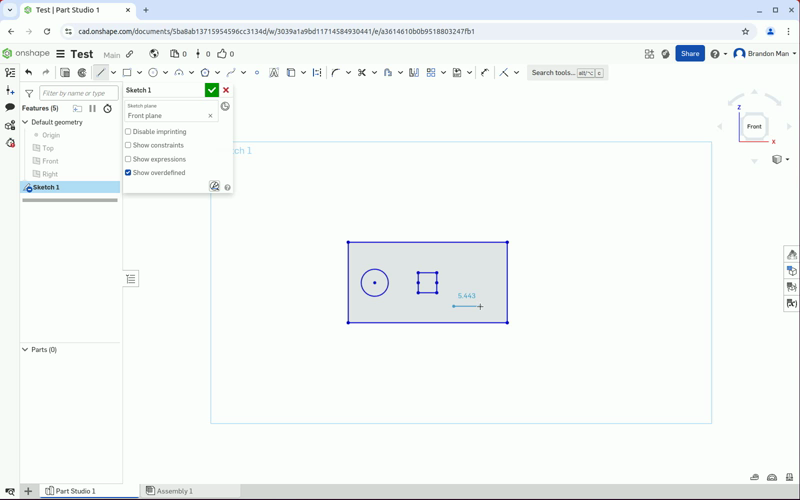
click(480, 306)
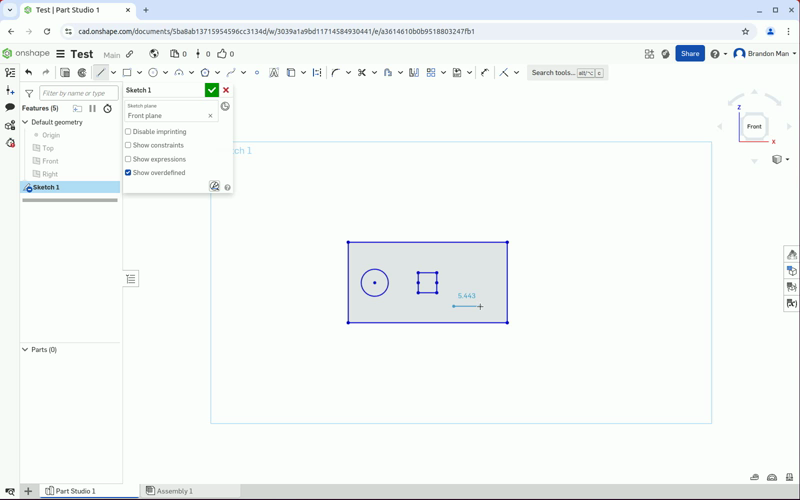
key_up(shift)
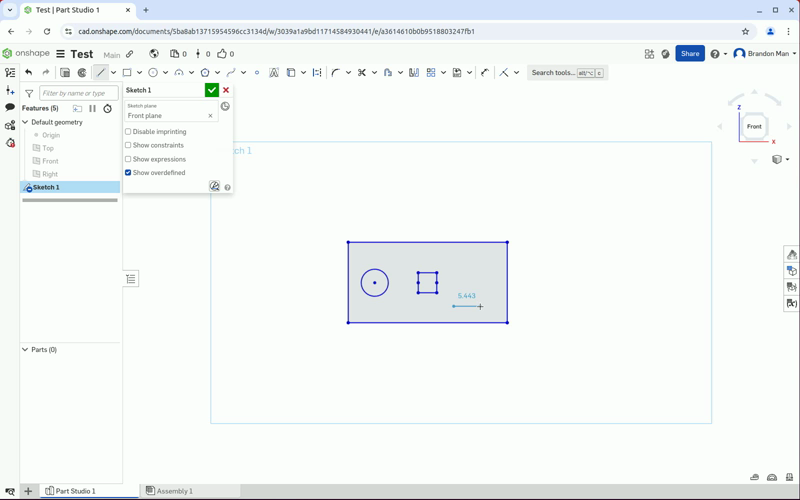
key_down(shift)
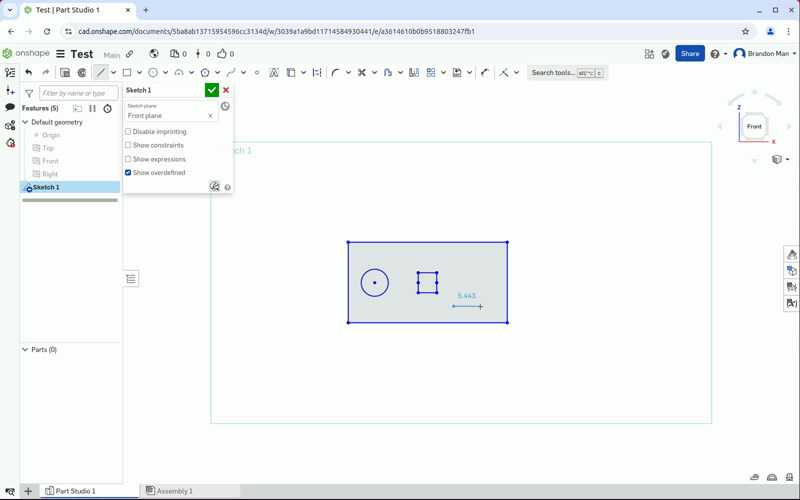
mouse_move(510, 306)
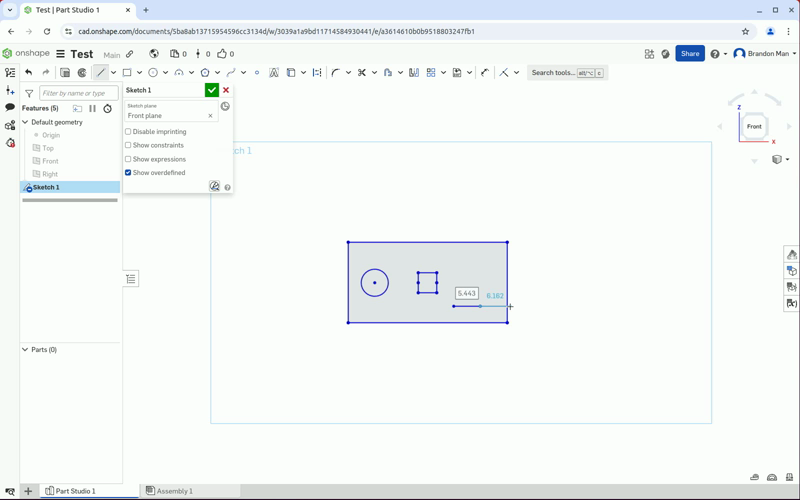
mouse_move(467, 282)
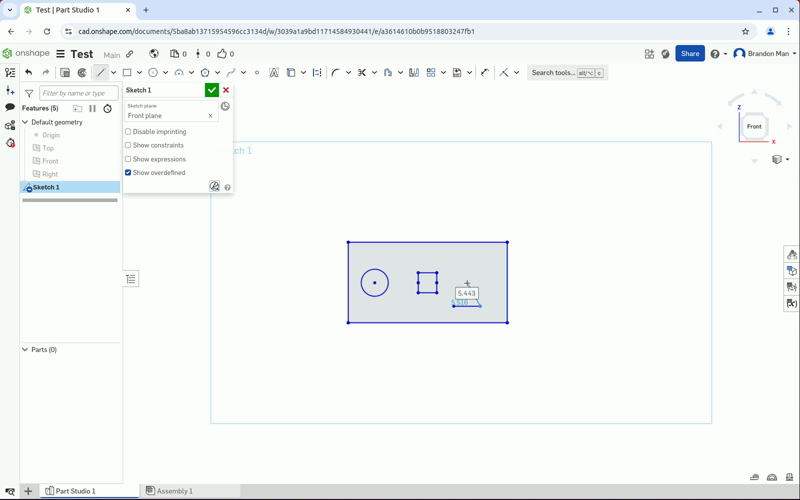
click(467, 282)
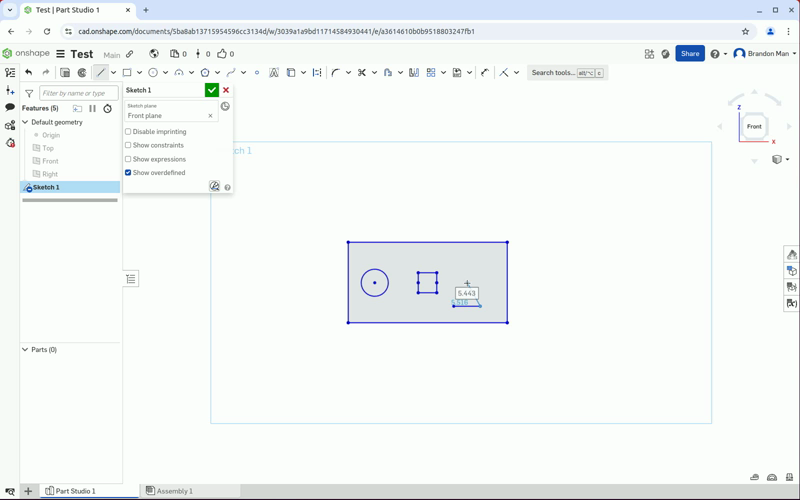
key_up(shift)
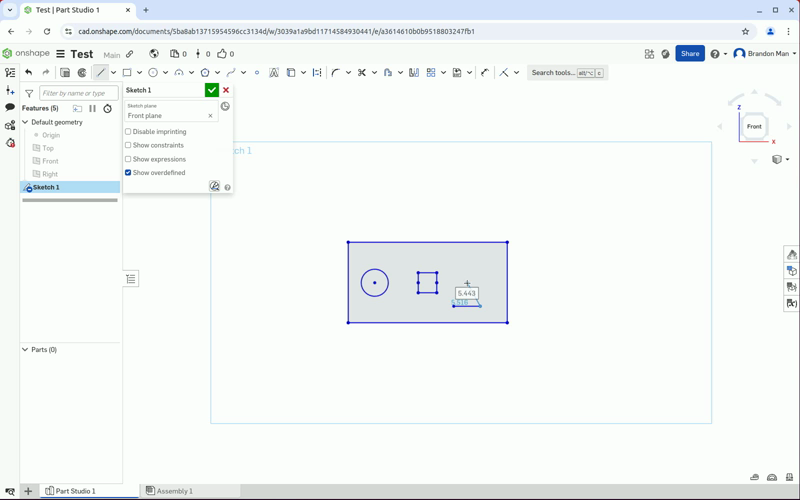
mouse_move(497, 282)
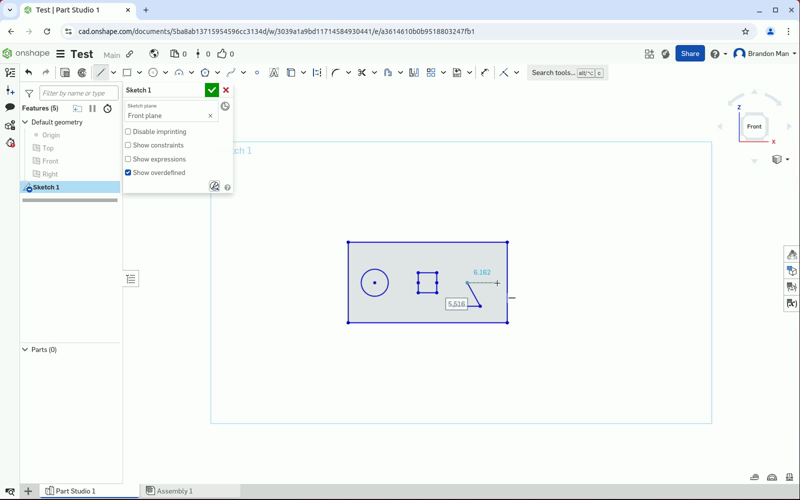
key_down(shift)
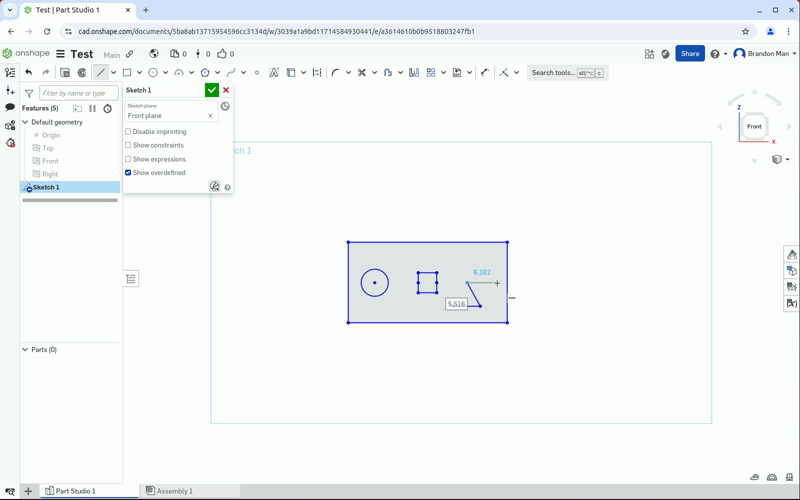
mouse_move(453, 306)
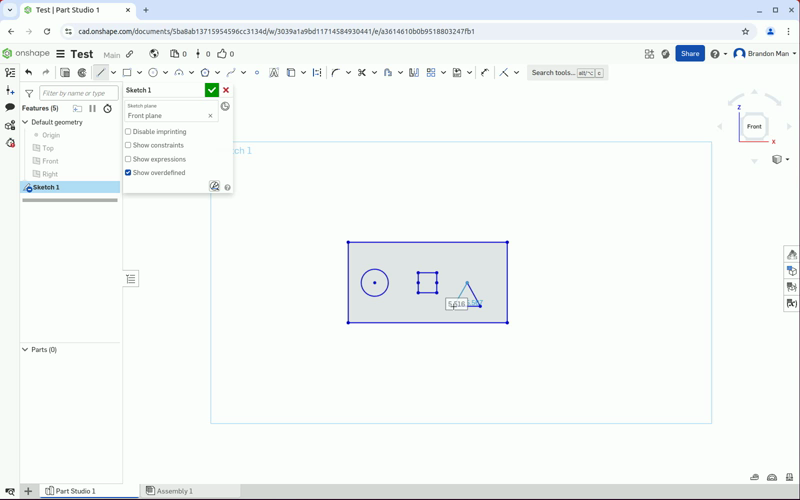
key_up(shift)
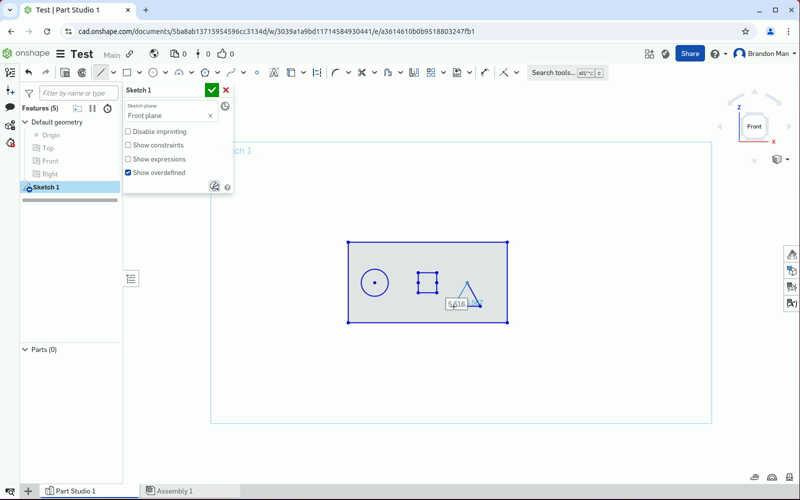
click(453, 306)
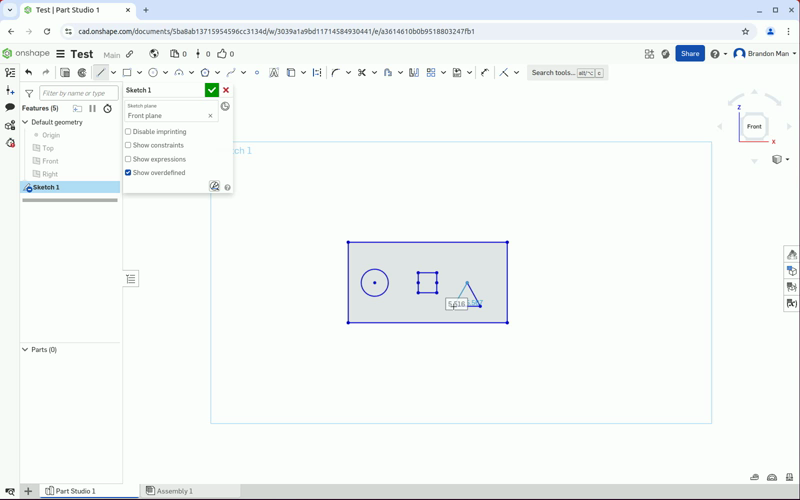
key(esc)
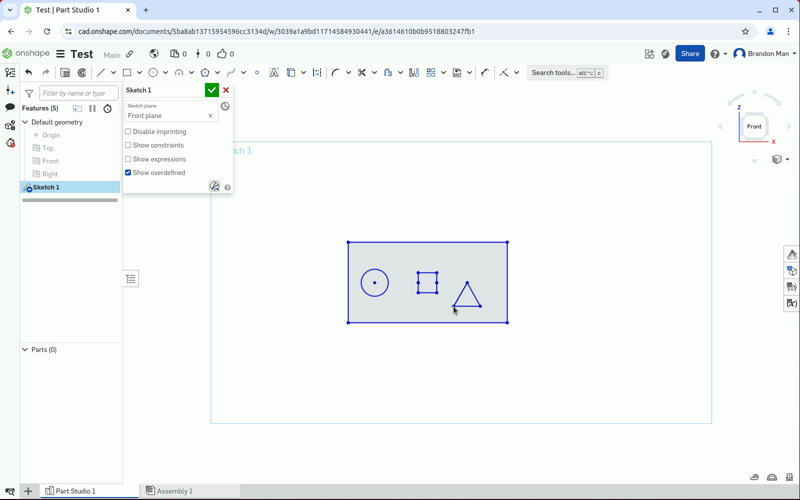
mouse_move(435, 310)
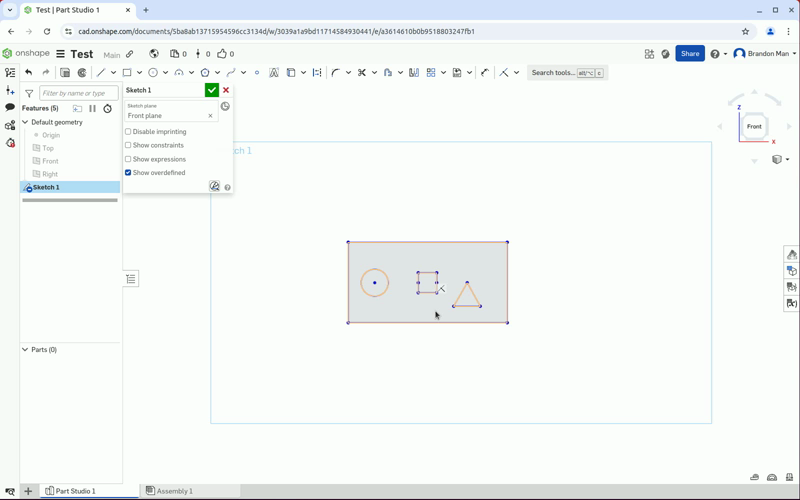
click(435, 310)
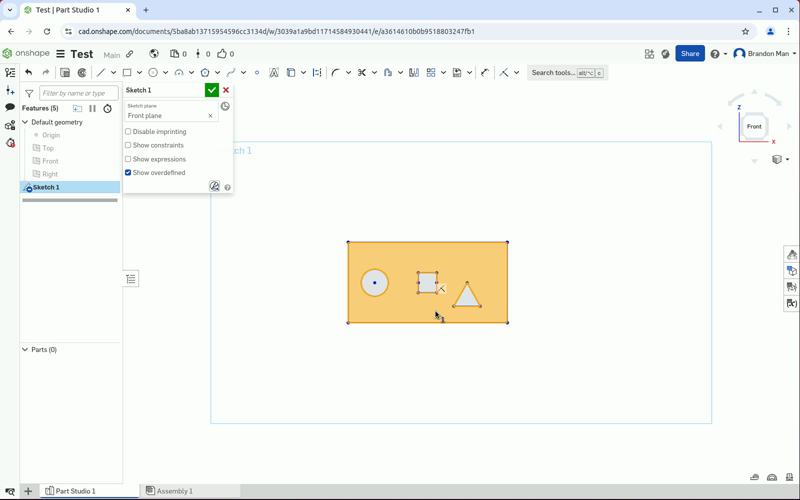
mouse_move(73, 352)
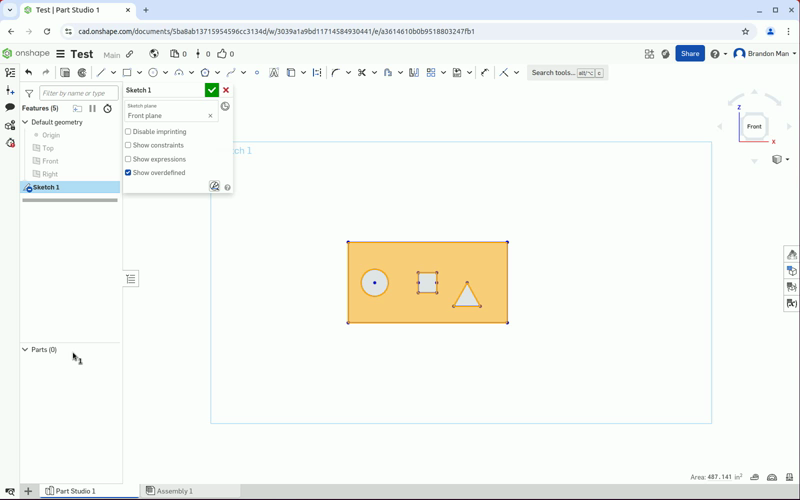
key(shift+y)
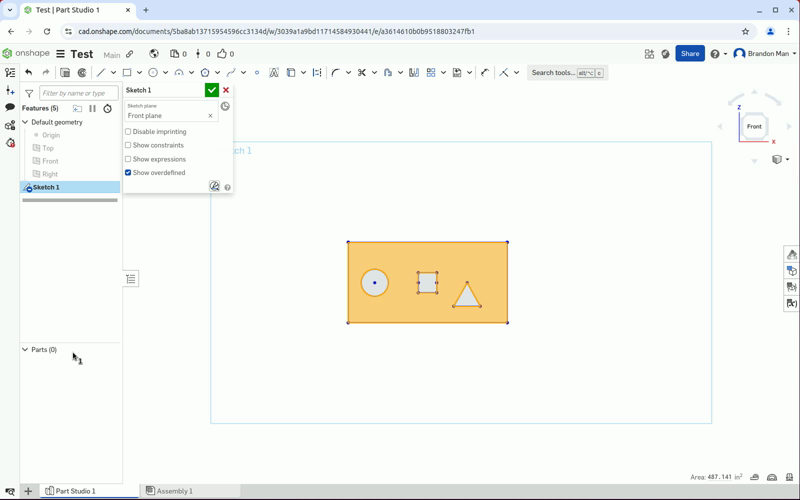
key(shift+e)
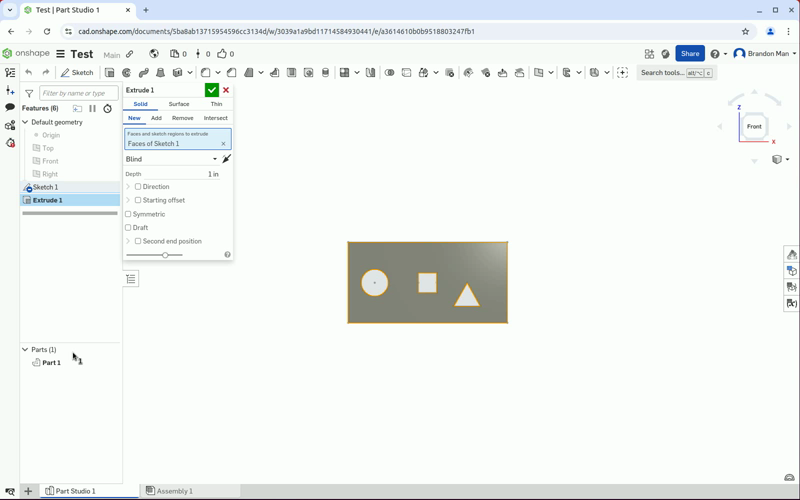
mouse_move(143, 106)
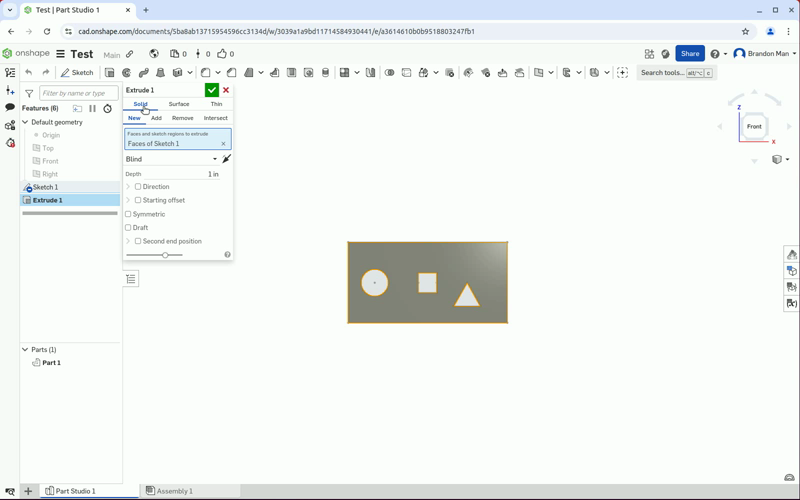
click(143, 106)
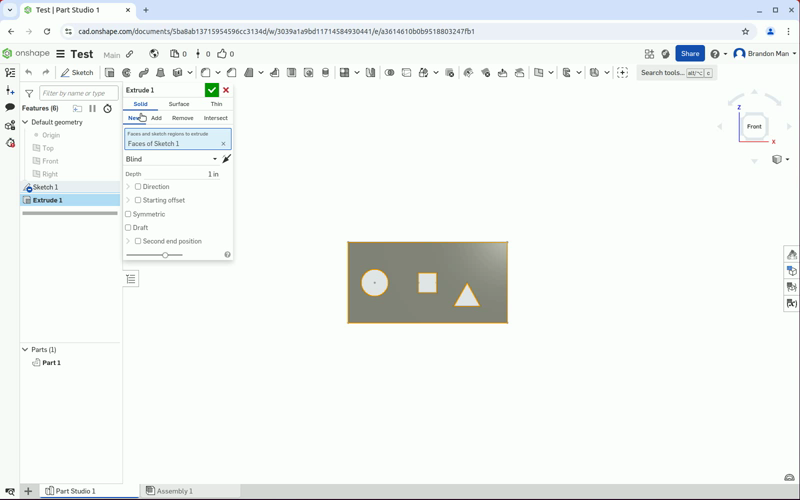
mouse_move(137, 120)
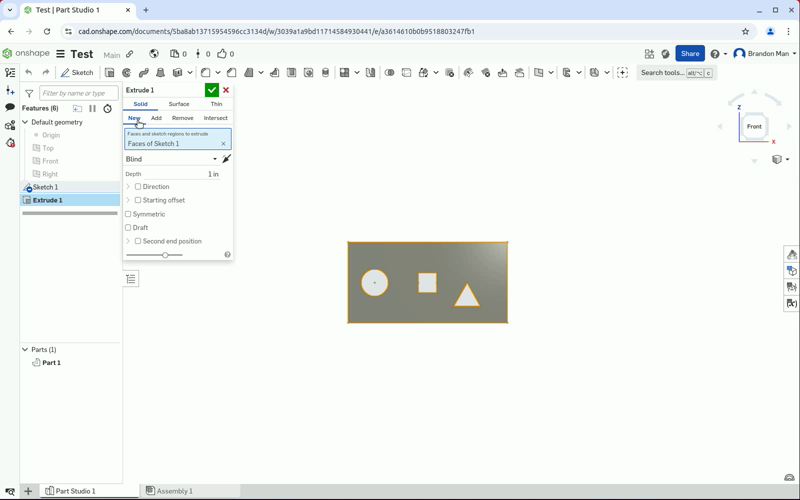
click(137, 120)
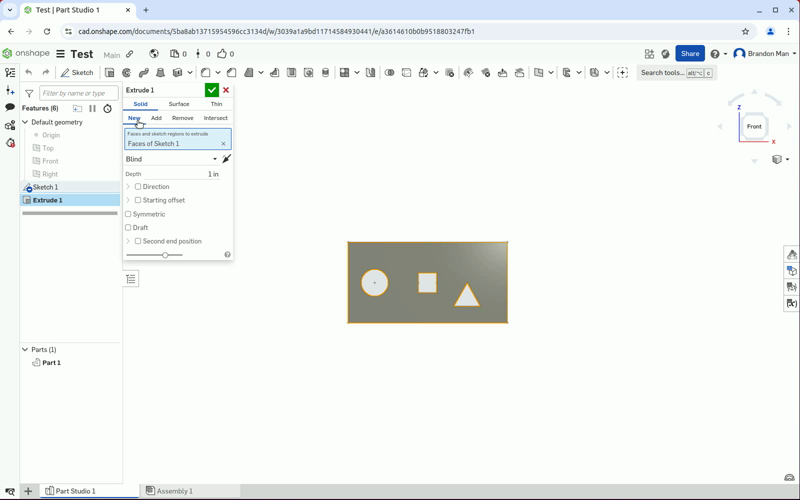
key(tab, 4)
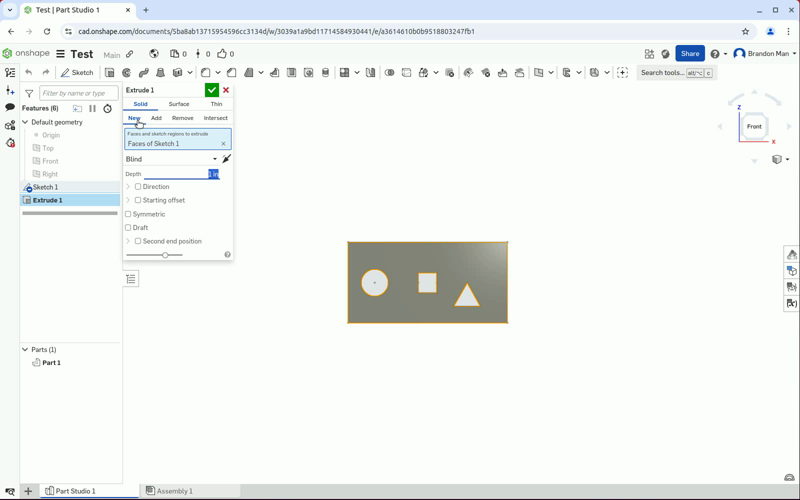
text(4.333)
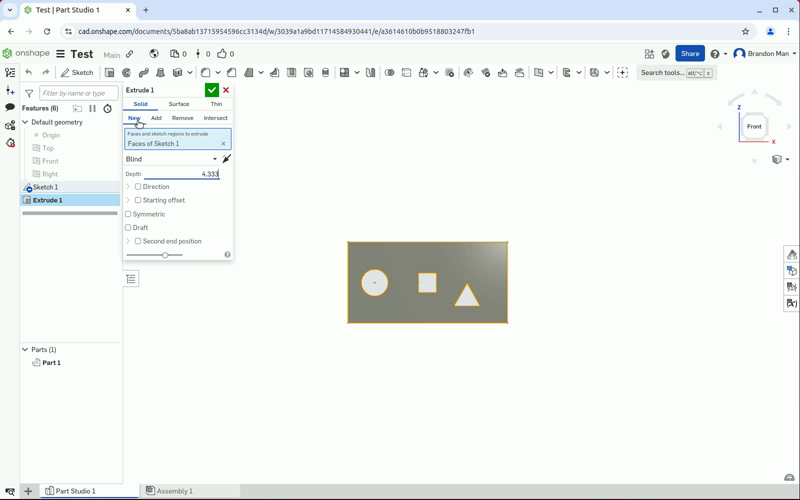
key(enter)
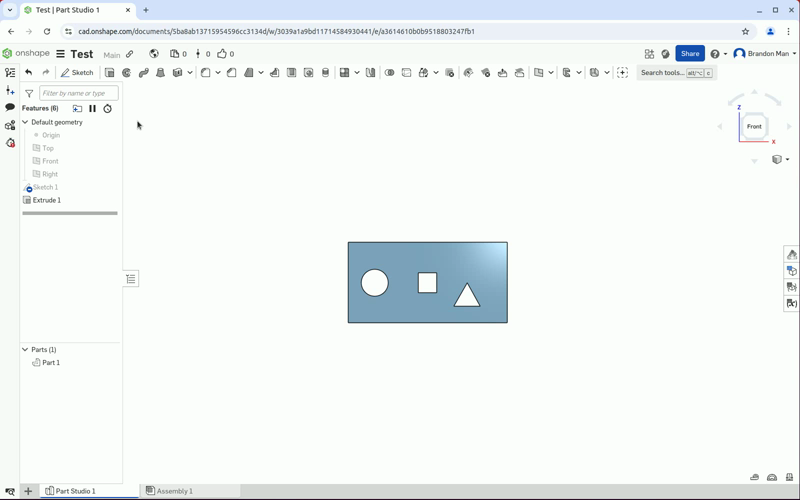
key(shift+h)
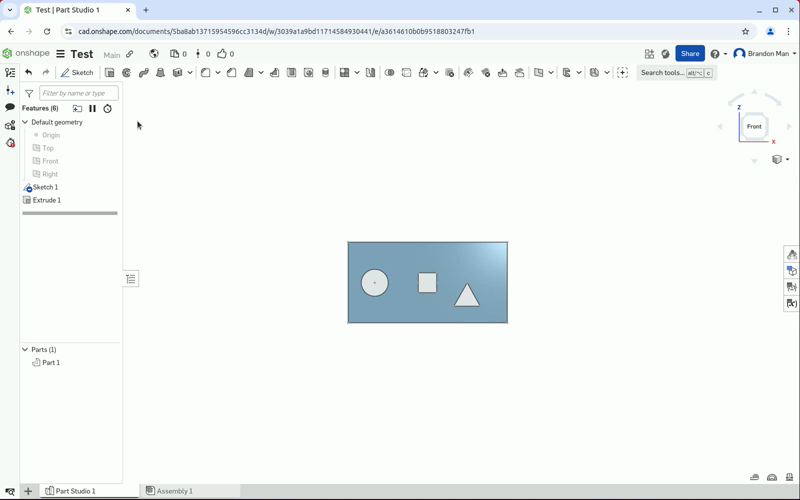
key(shift+h)
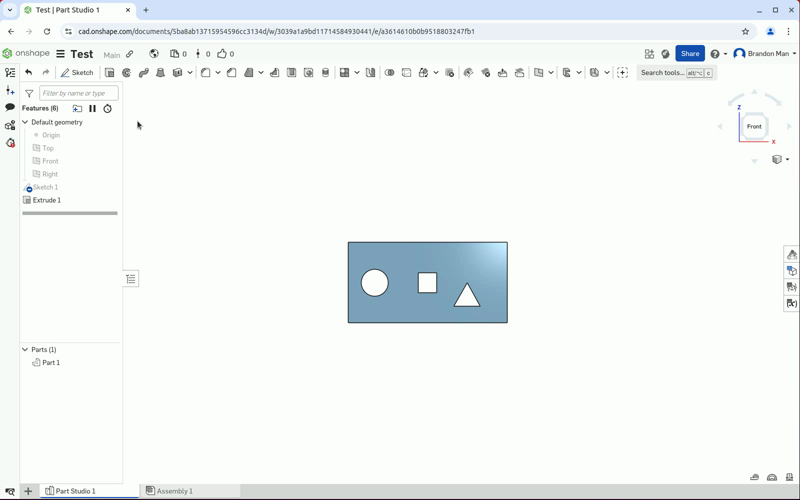
mouse_move(73, 189)
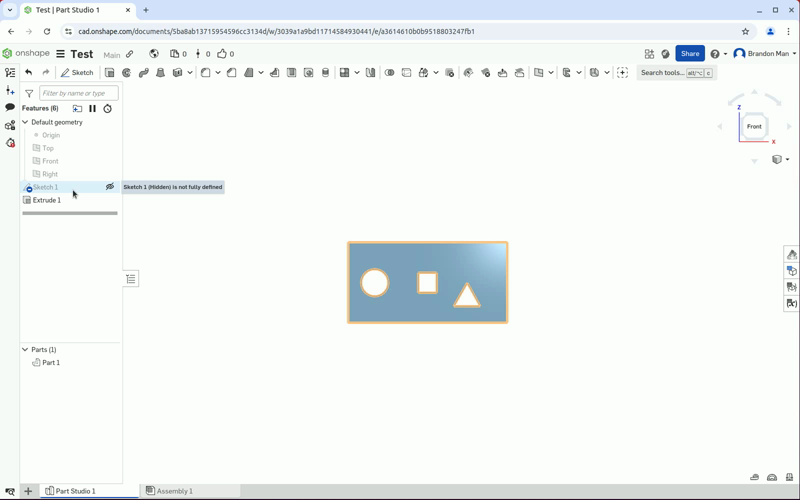
click(73, 189)
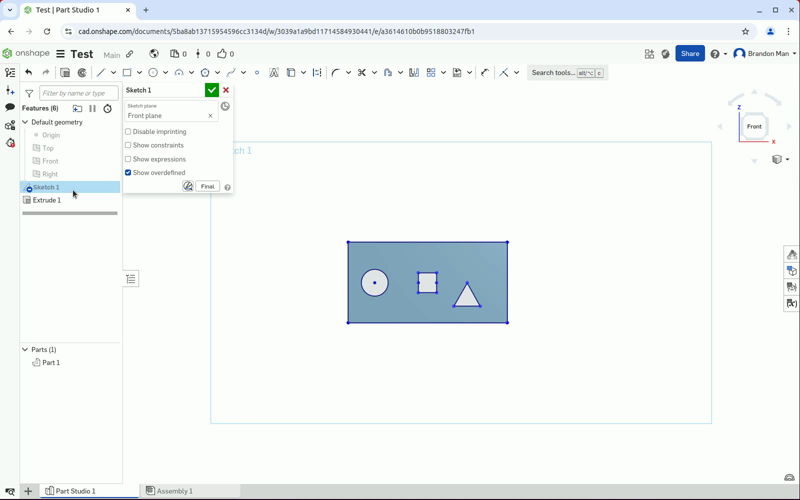
mouse_move(229, 92)
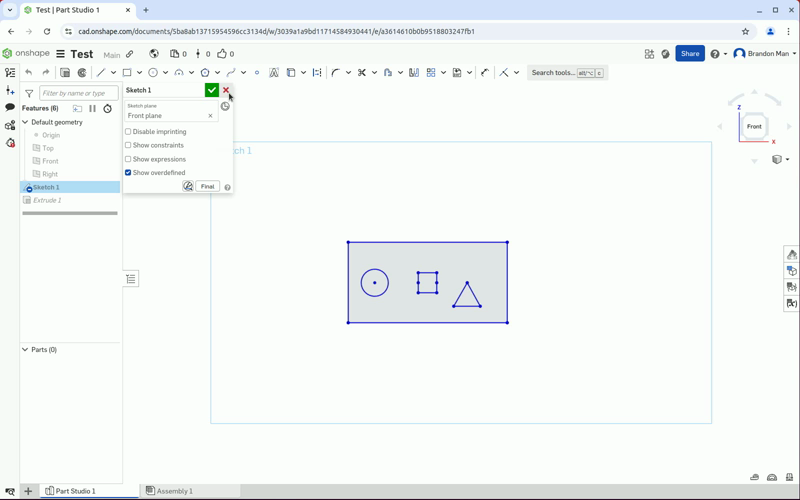
click(229, 92)
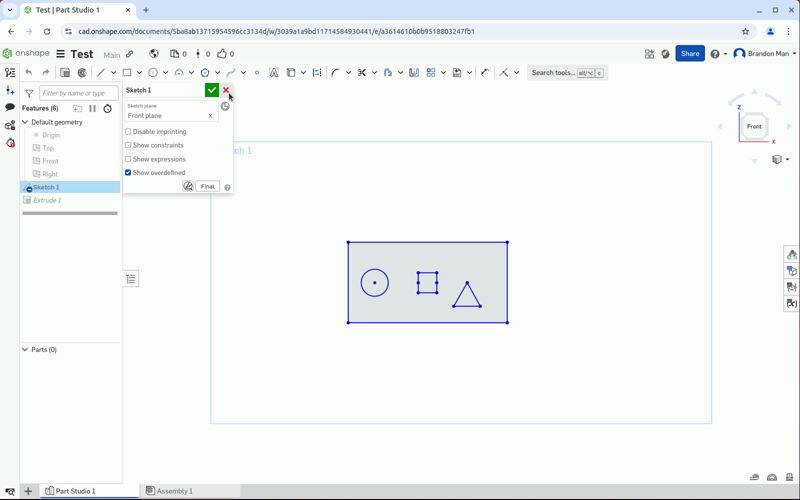
key(shift+s)
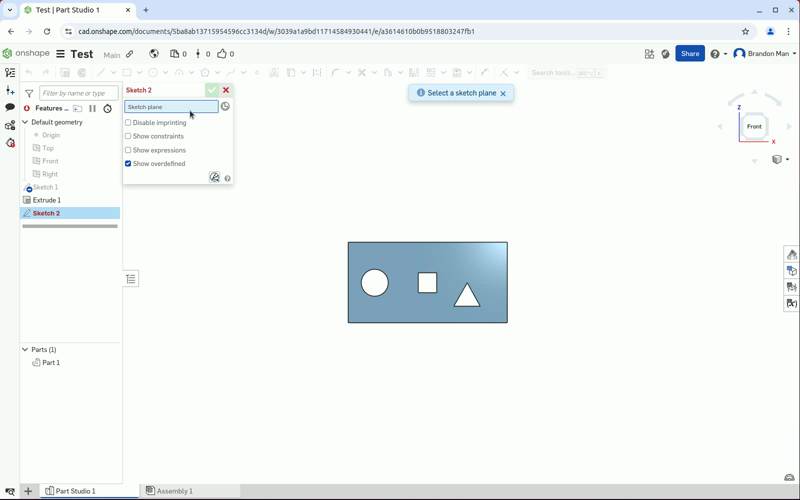
mouse_move(73, 163)
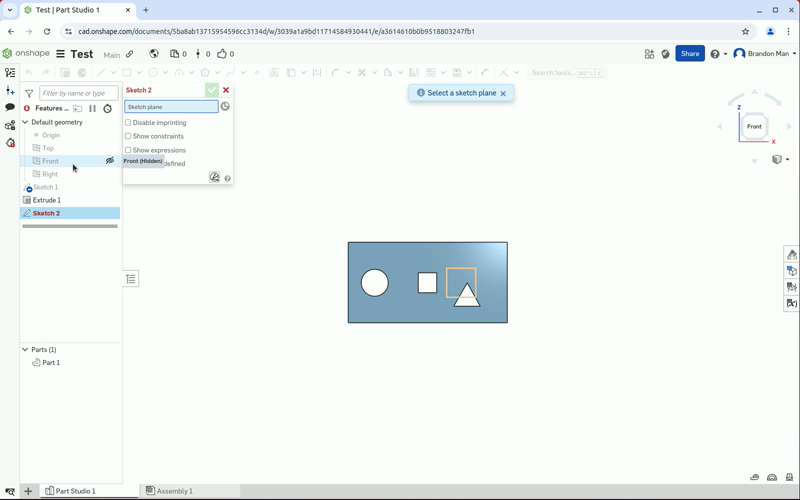
click(73, 163)
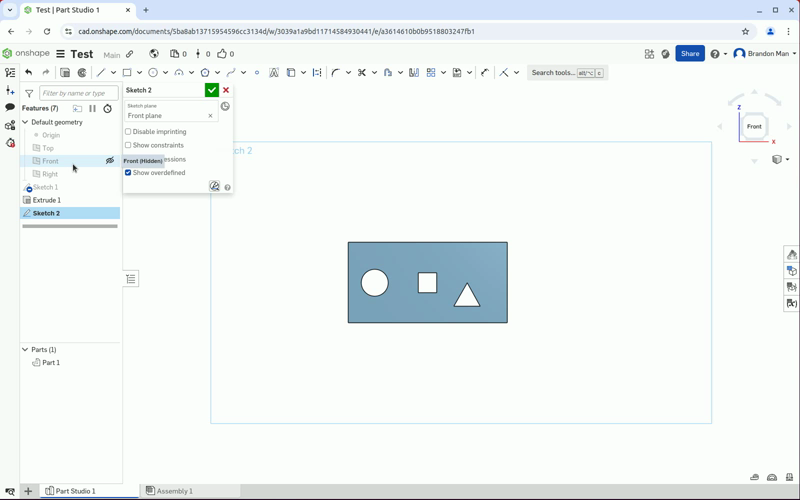
mouse_move(73, 352)
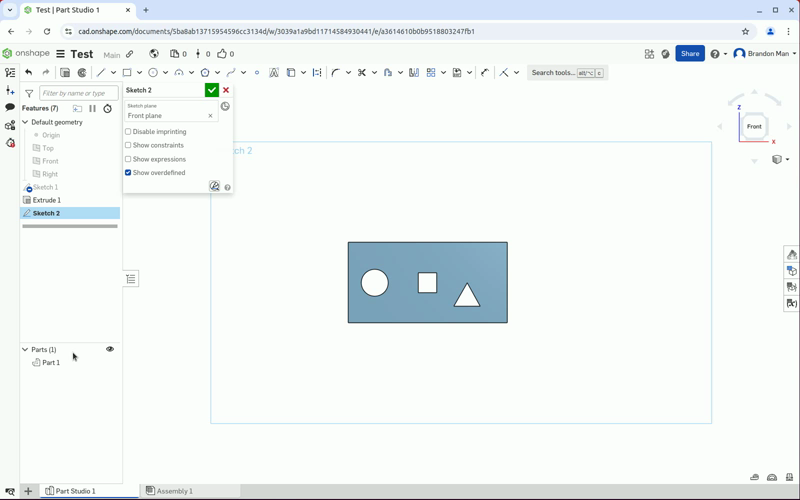
key(y)
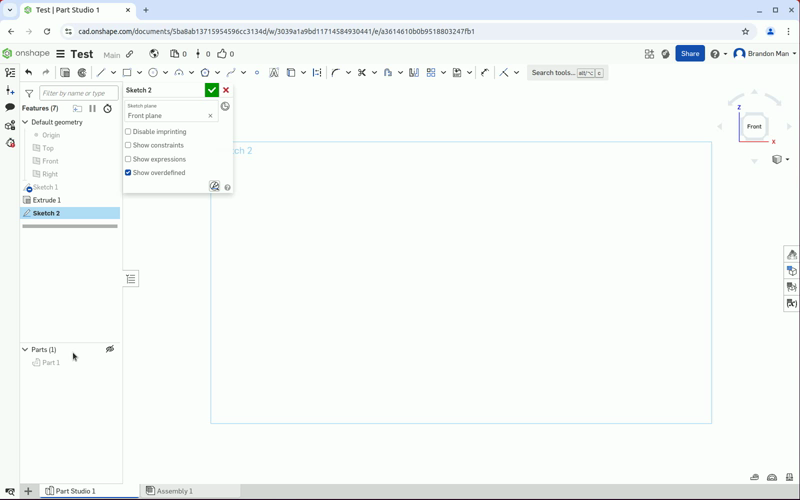
key(c)
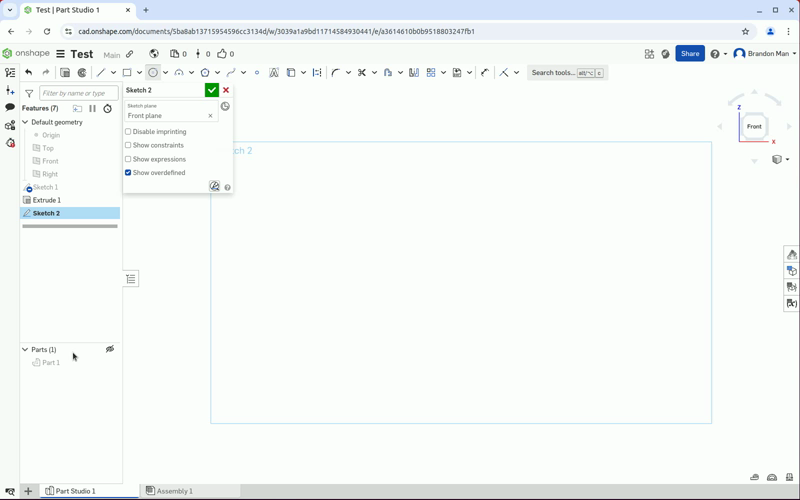
key_down(shift)
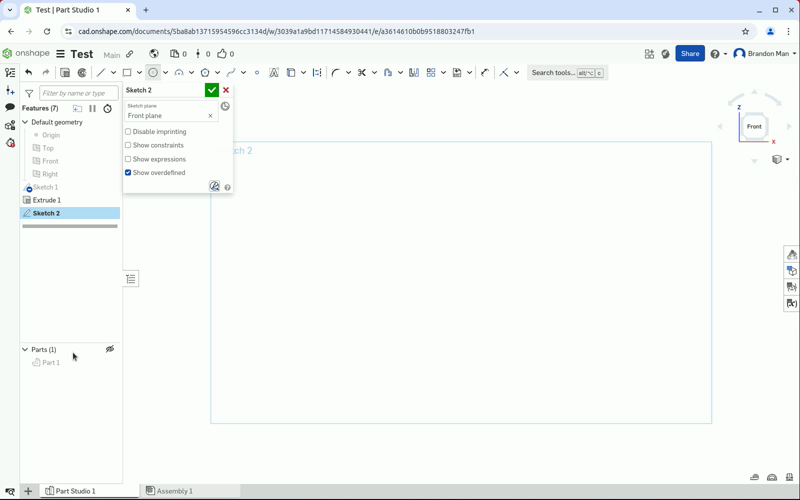
mouse_move(375, 282)
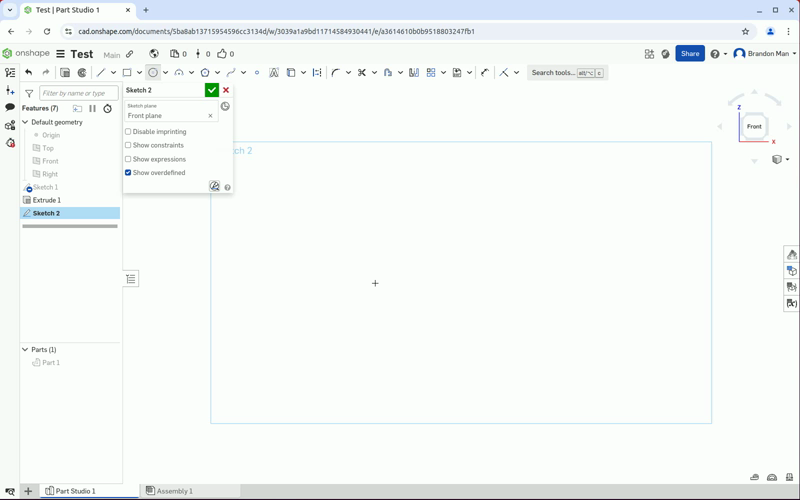
click(375, 282)
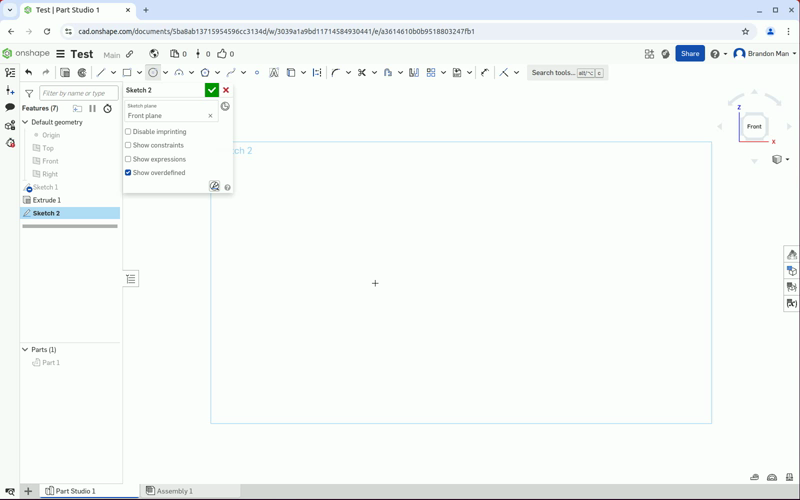
key_up(shift)
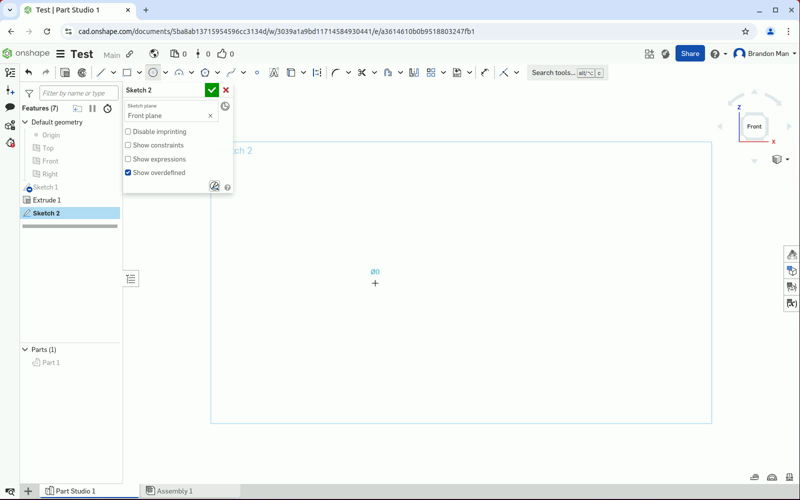
mouse_move(389, 282)
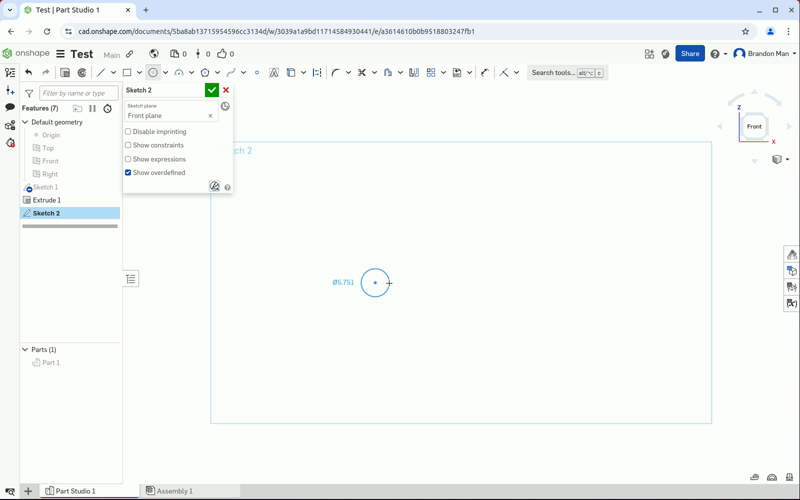
click(389, 282)
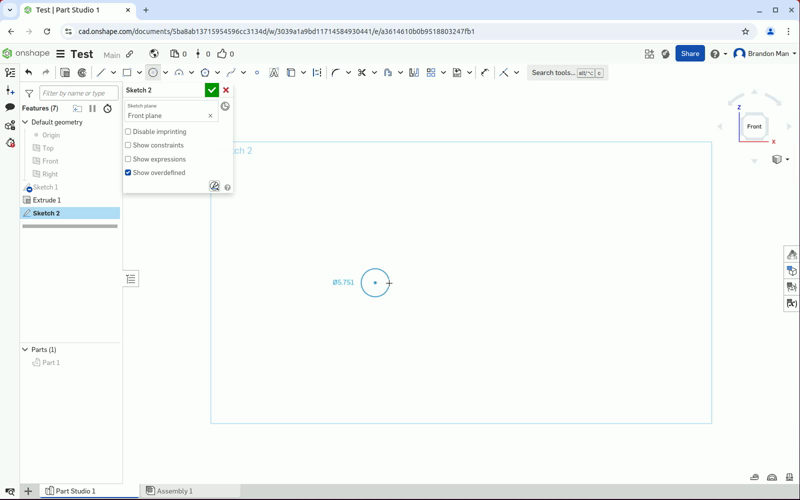
key(esc)
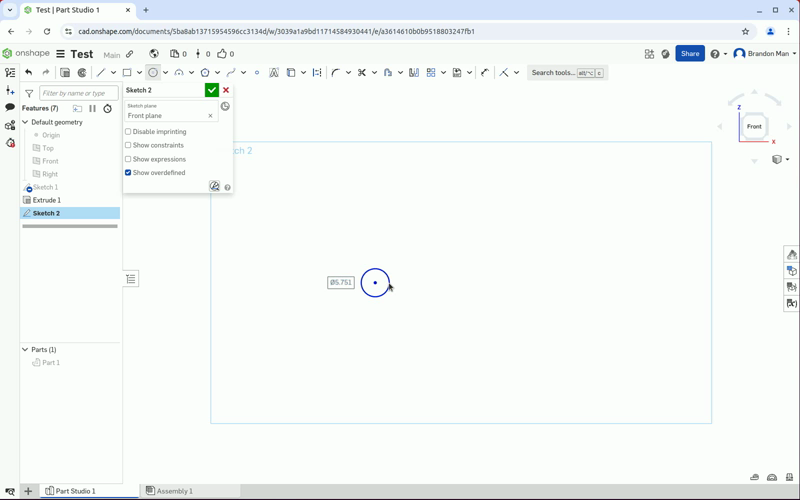
mouse_move(371, 272)
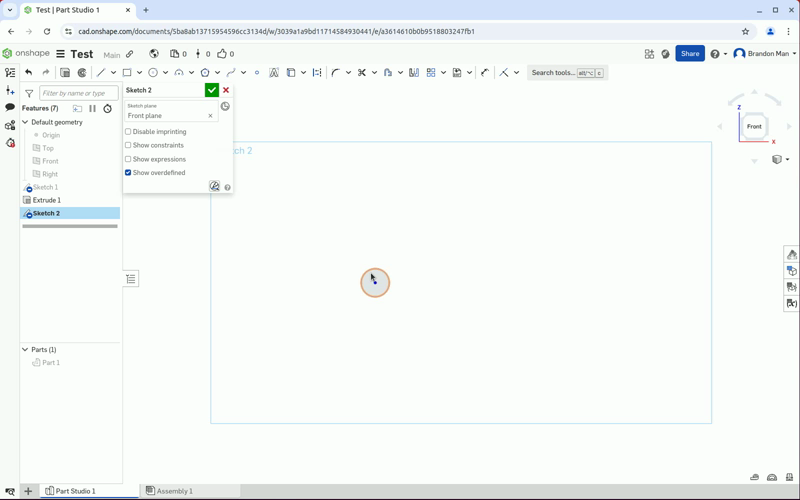
scroll(6)
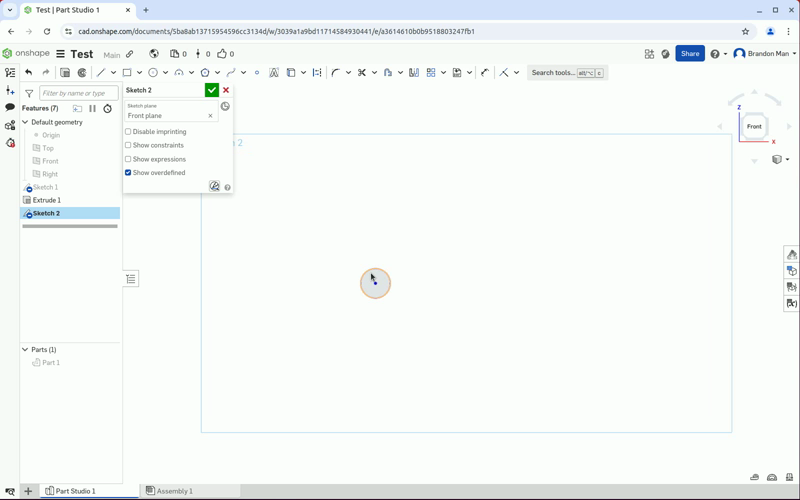
scroll(6)
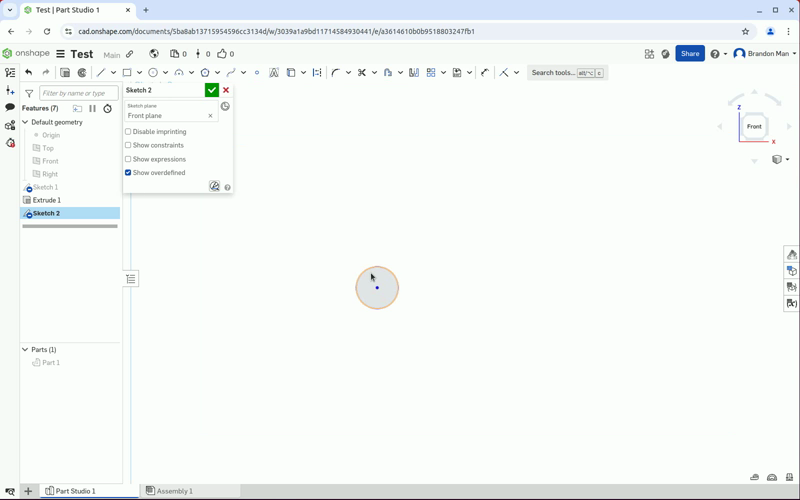
scroll(6)
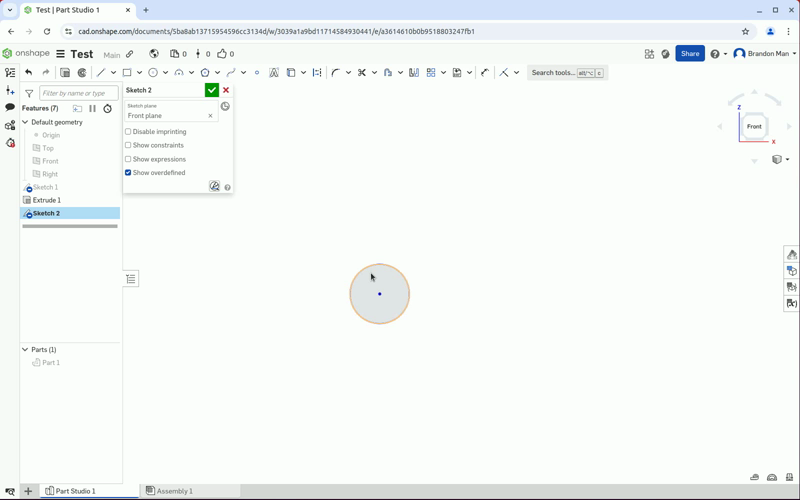
scroll(6)
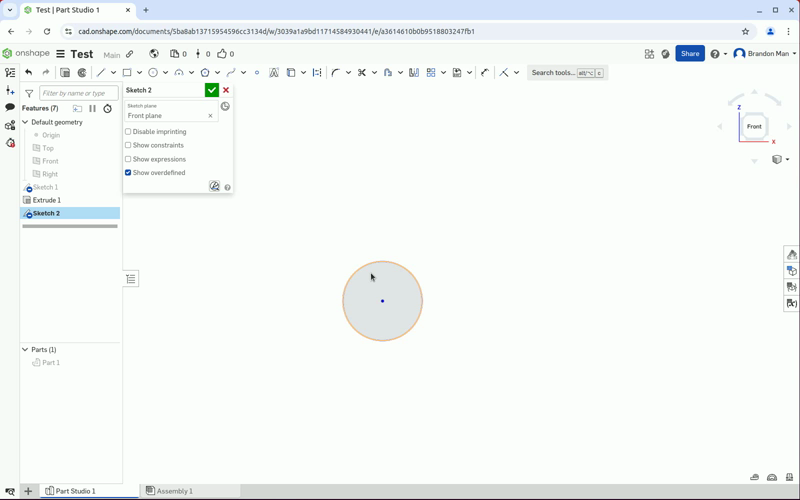
scroll(6)
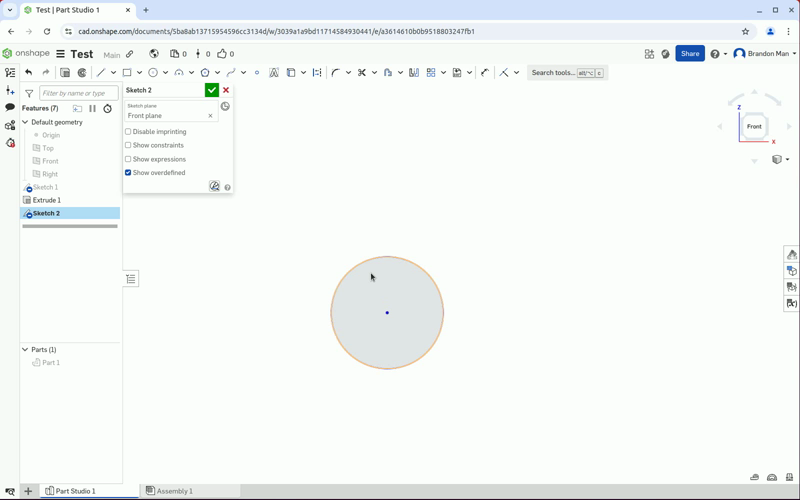
scroll(6)
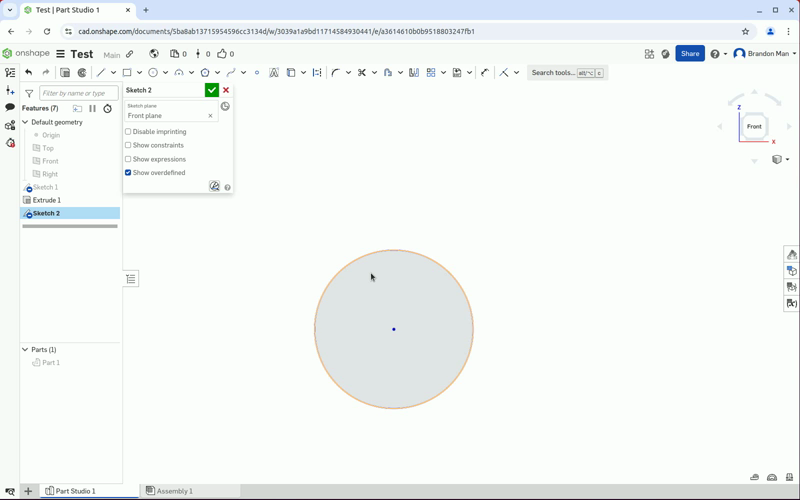
scroll(6)
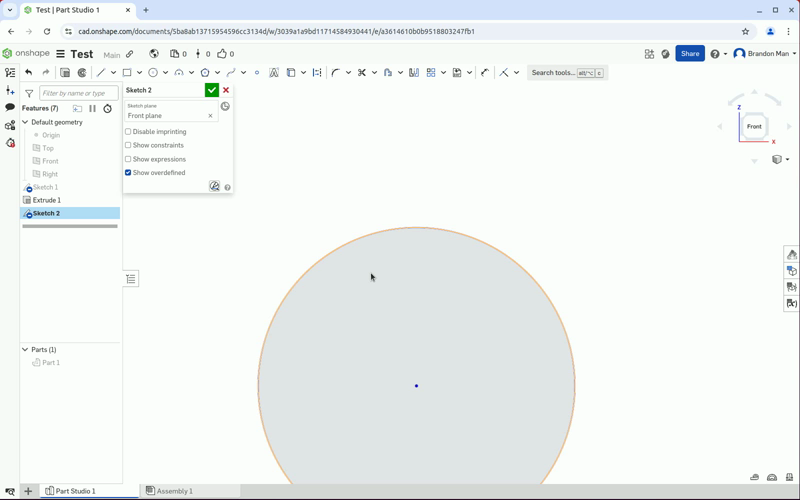
click(371, 272)
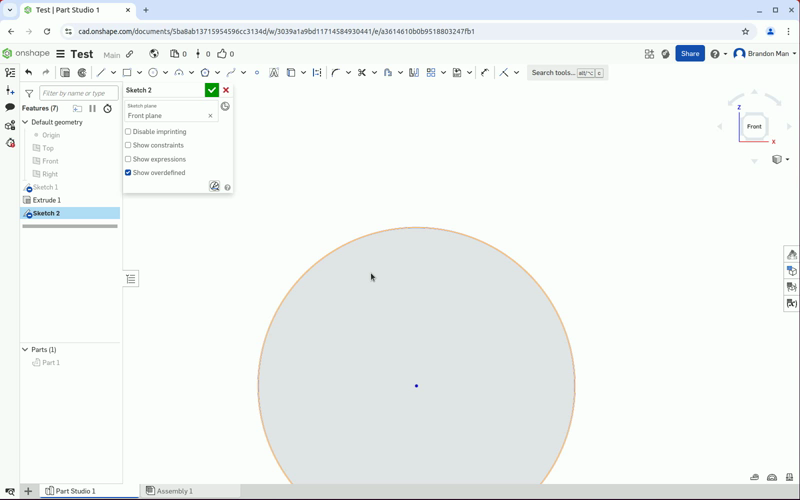
scroll(-6)
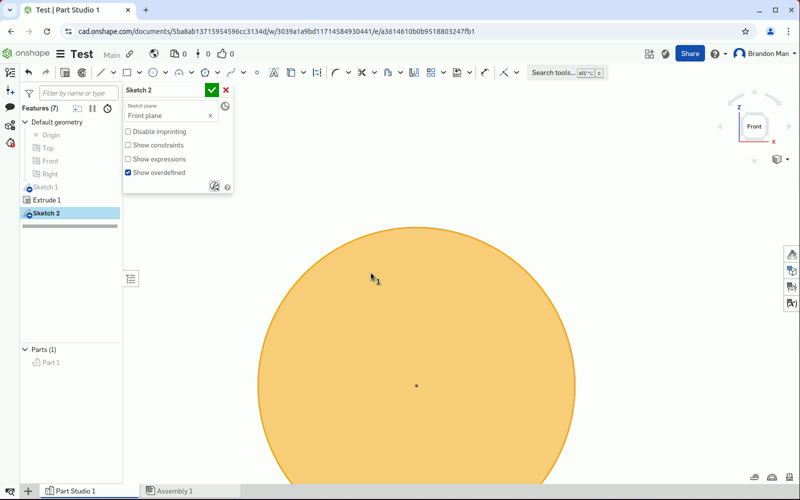
scroll(-6)
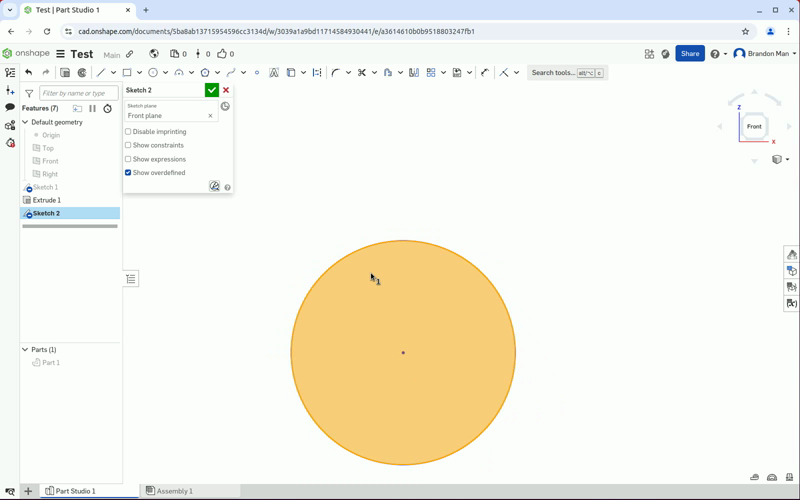
scroll(-6)
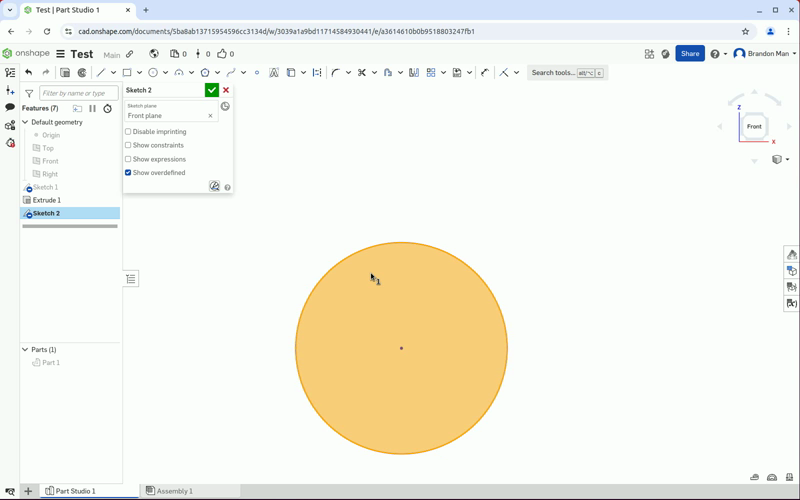
scroll(-6)
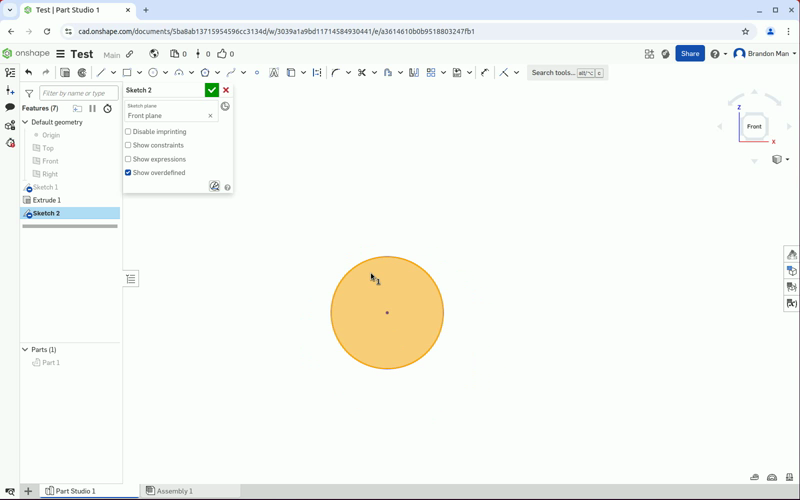
scroll(-6)
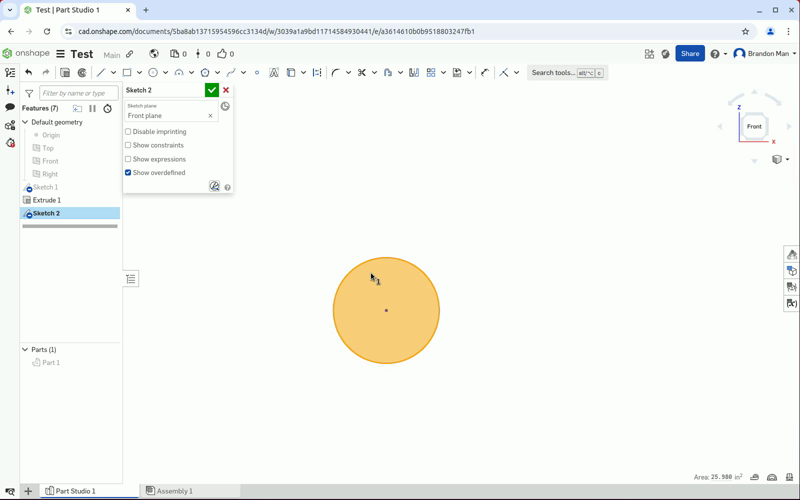
scroll(-6)
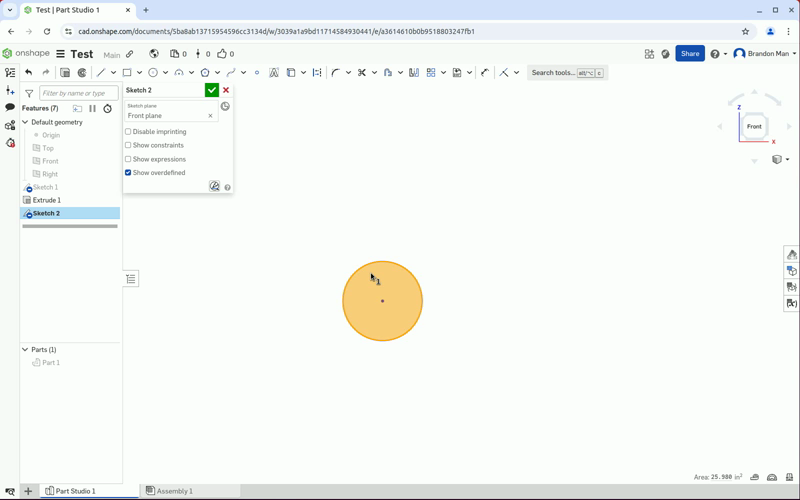
scroll(-6)
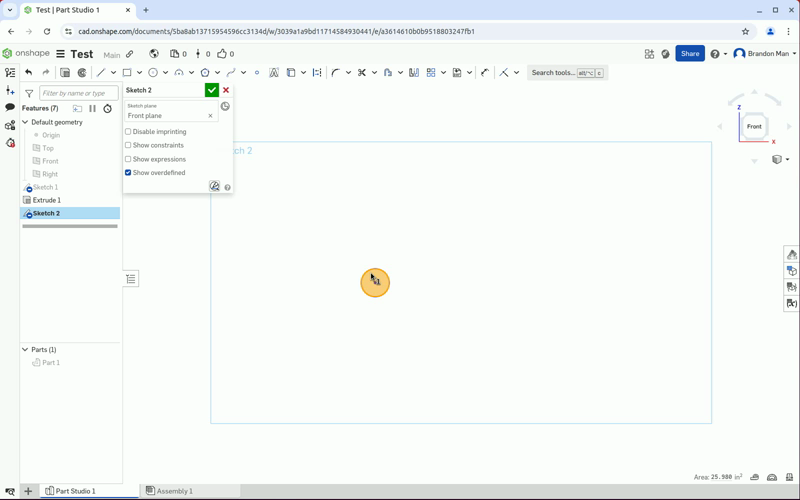
mouse_move(73, 352)
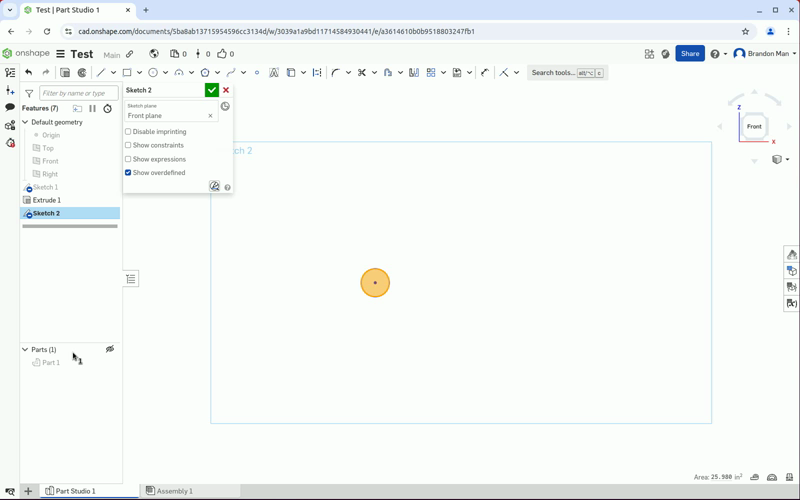
key(shift+y)
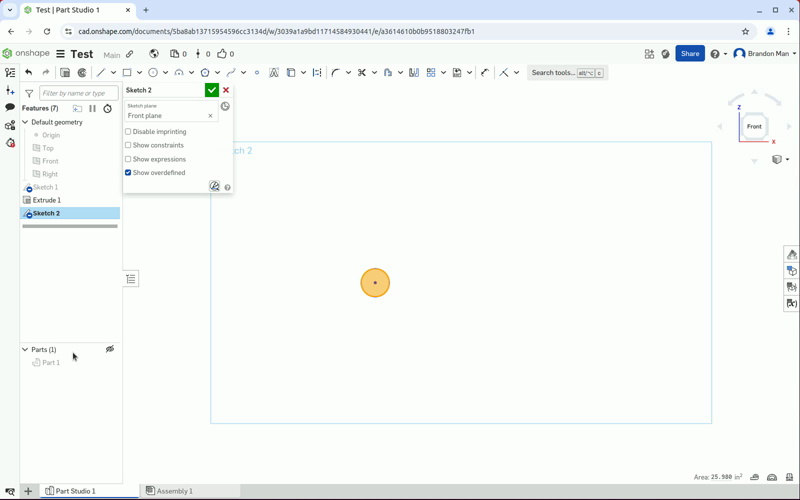
key(shift+e)
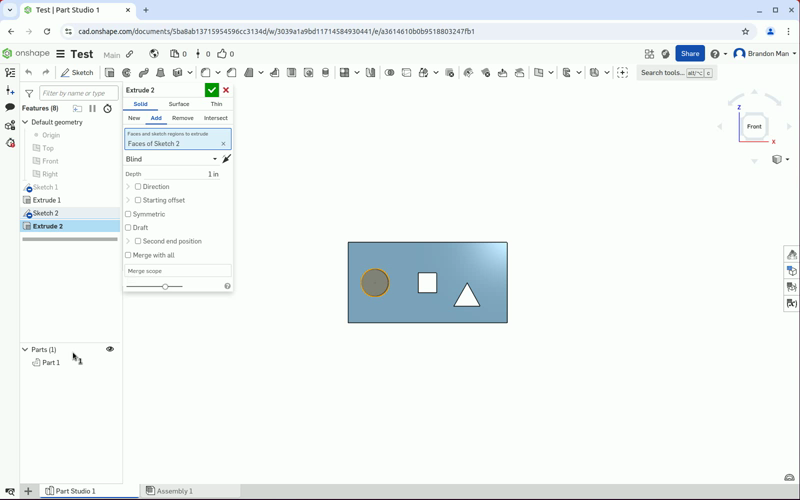
mouse_move(143, 106)
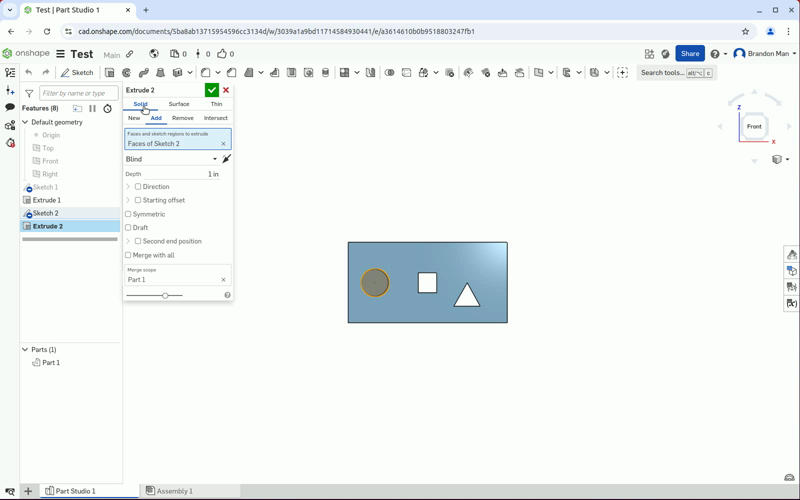
click(143, 106)
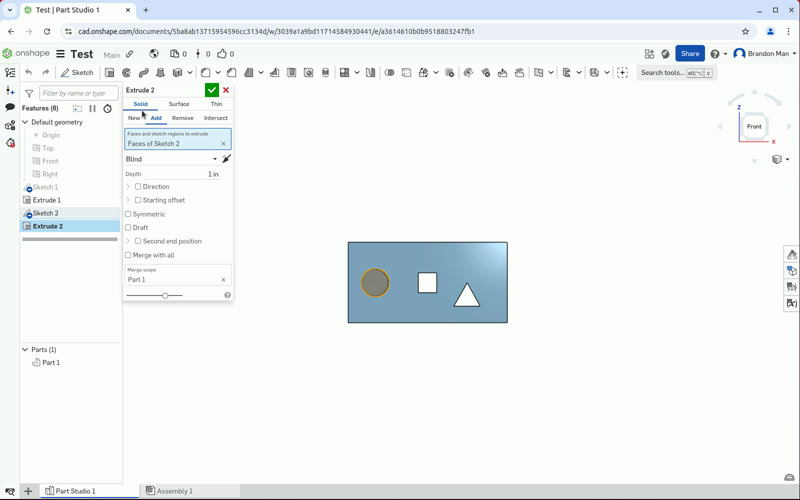
mouse_move(137, 120)
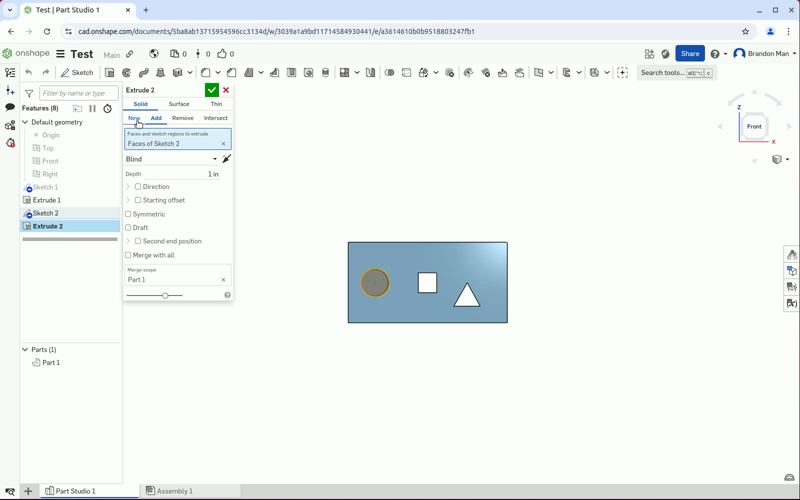
click(137, 120)
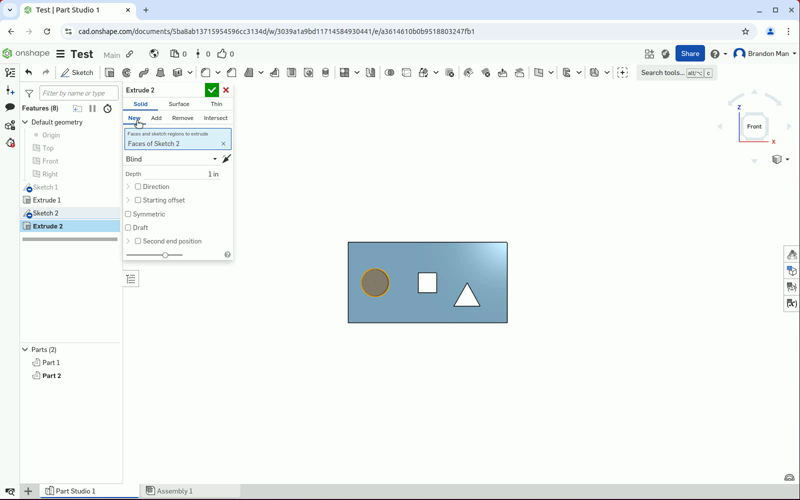
key(tab, 4)
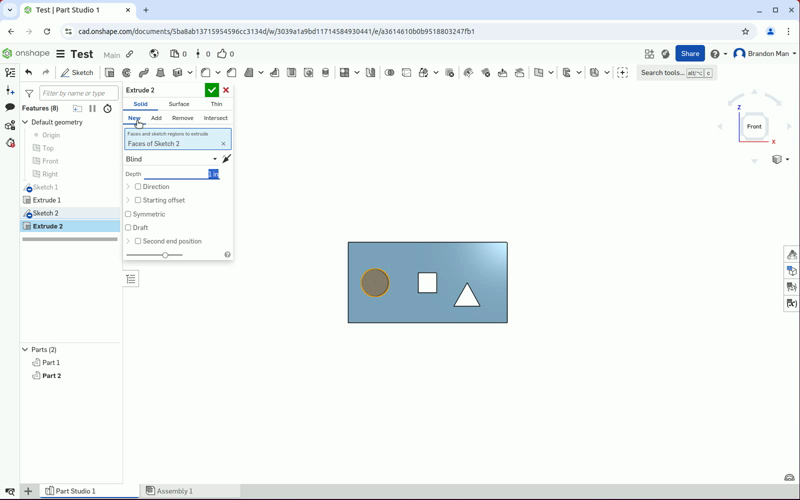
text(11.073)
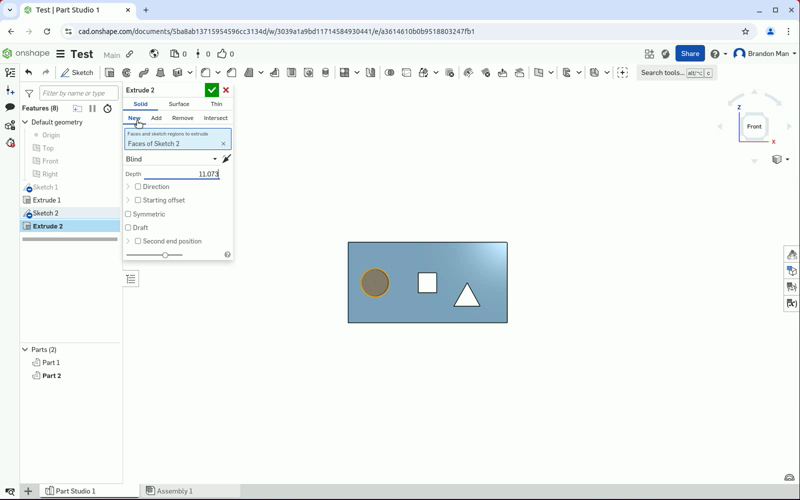
key(enter)
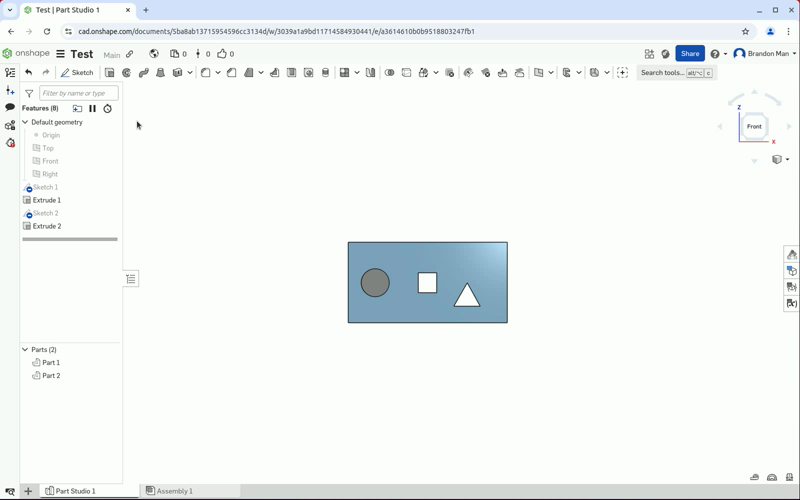
key(shift+h)
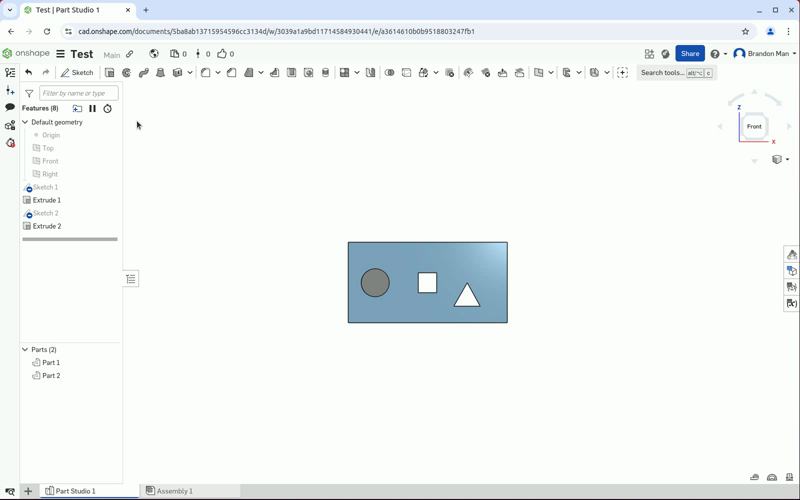
key(shift+h)
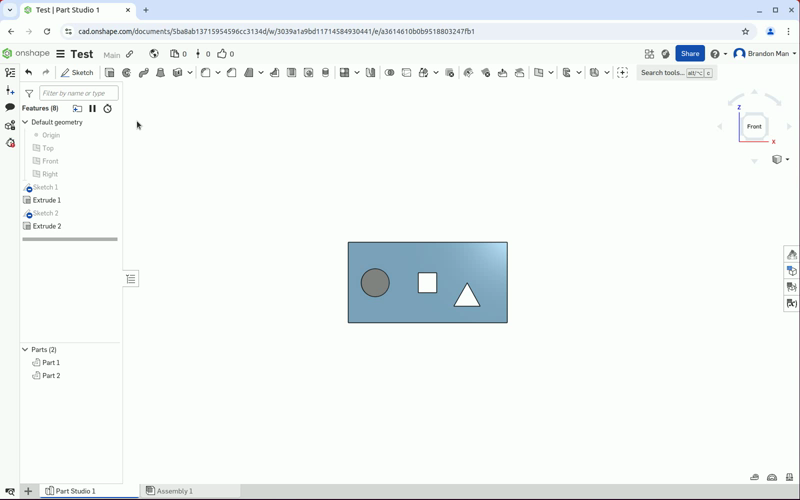
mouse_move(73, 189)
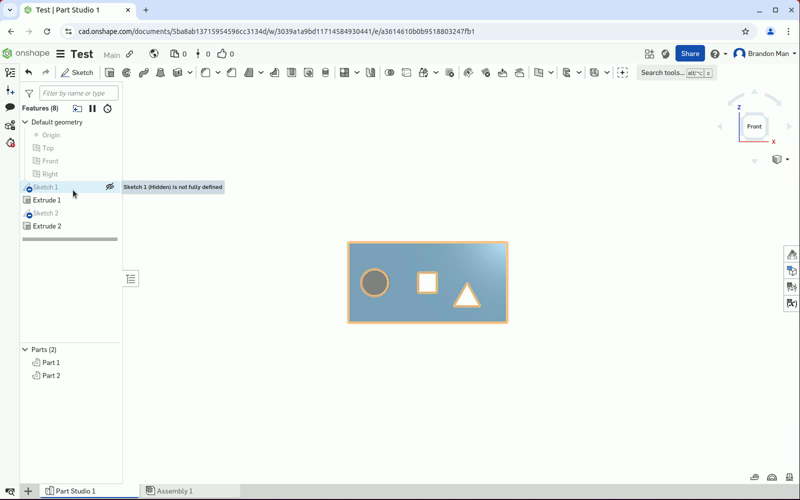
click(73, 189)
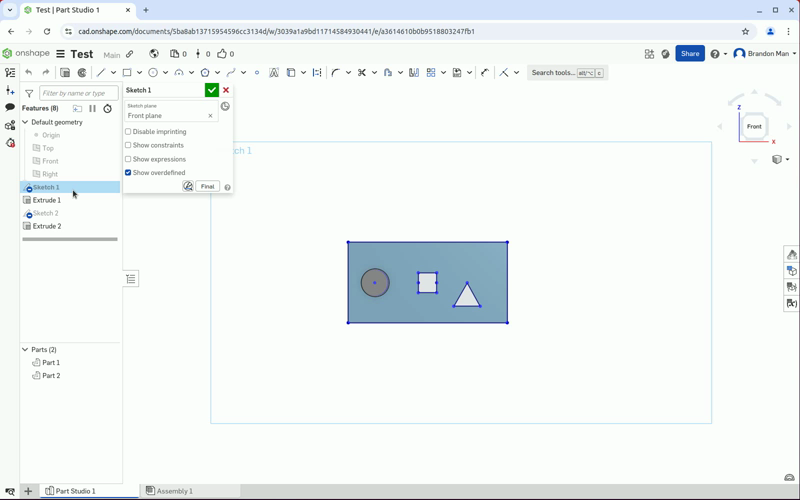
mouse_move(229, 92)
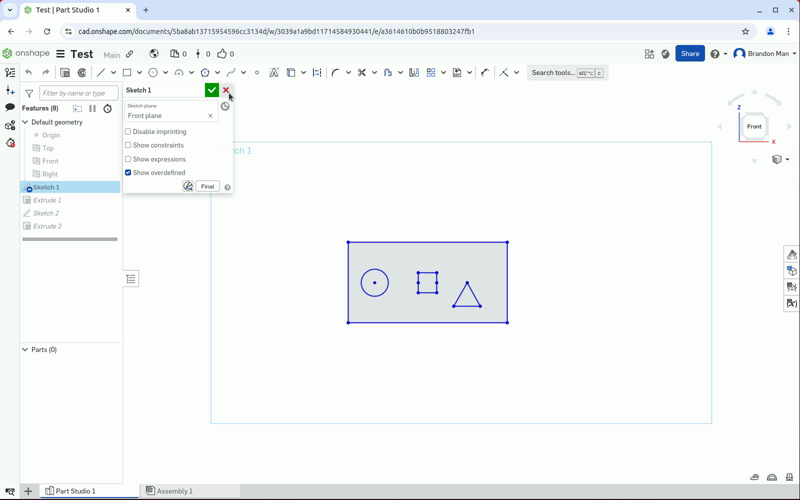
click(229, 92)
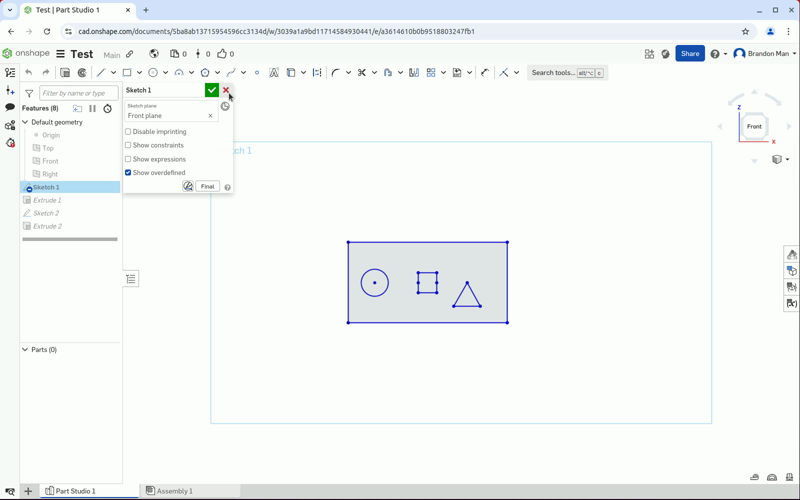
key(shift+s)
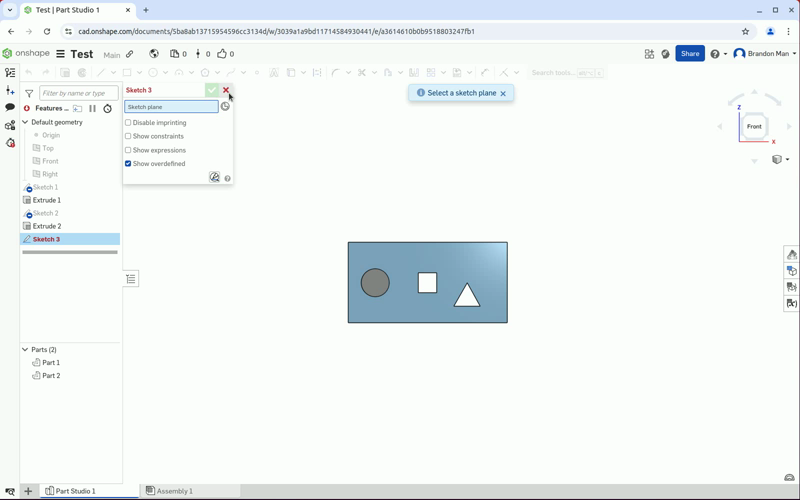
mouse_move(73, 163)
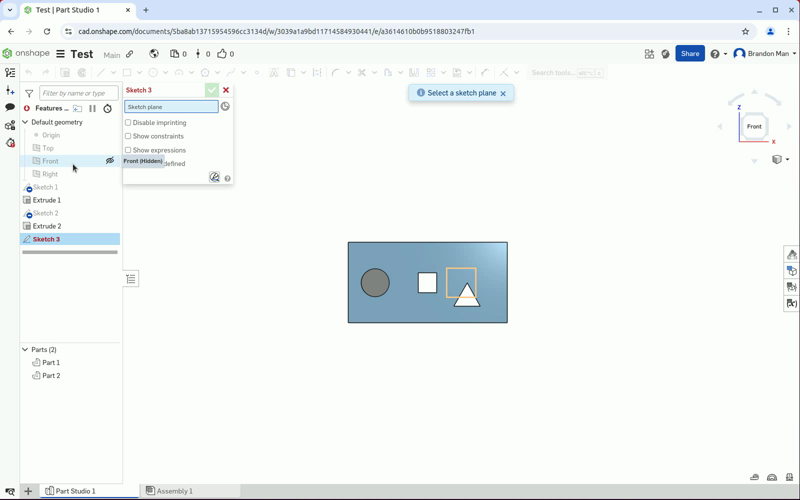
click(73, 163)
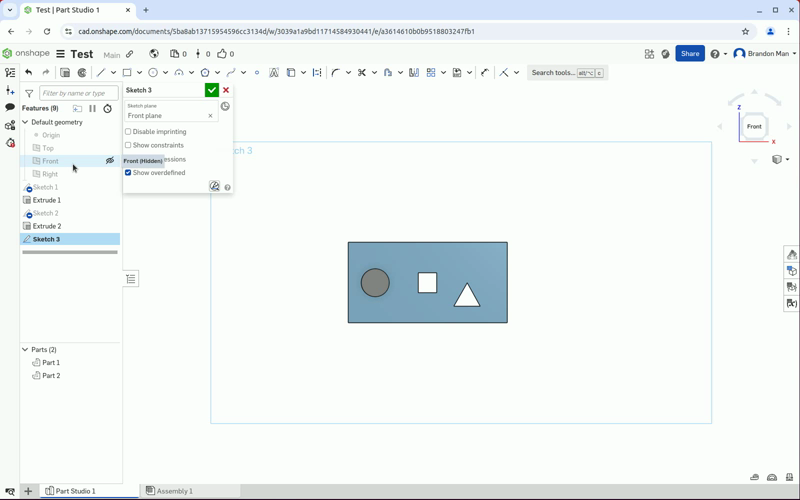
mouse_move(73, 352)
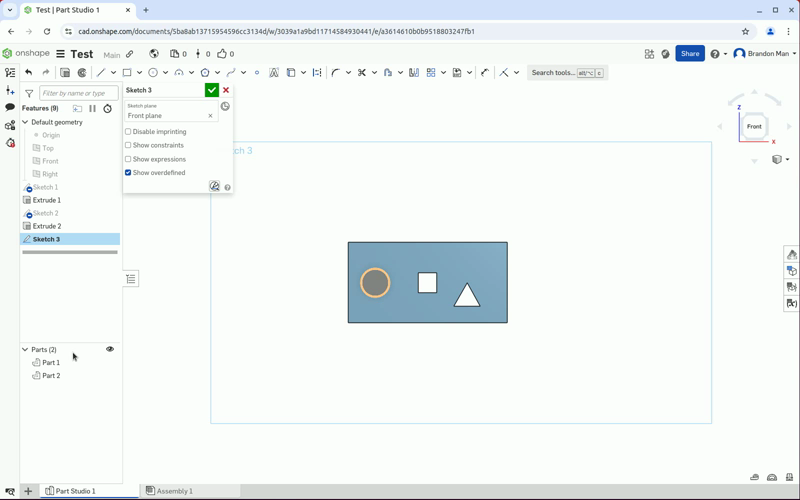
key(y)
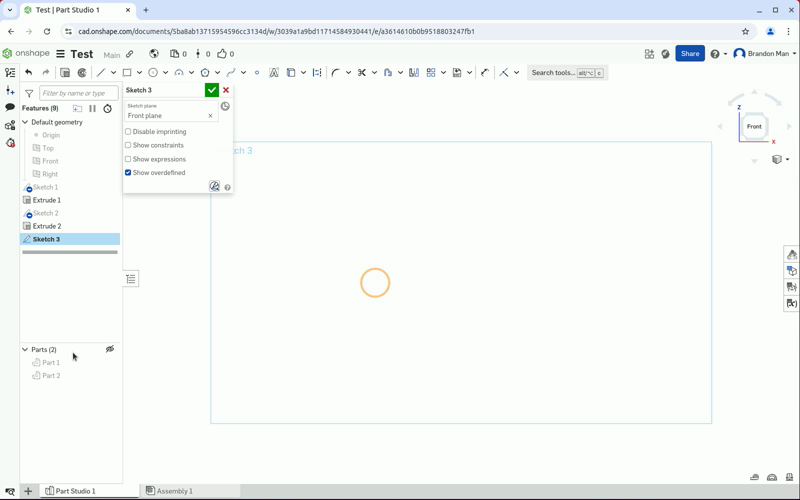
key(l)
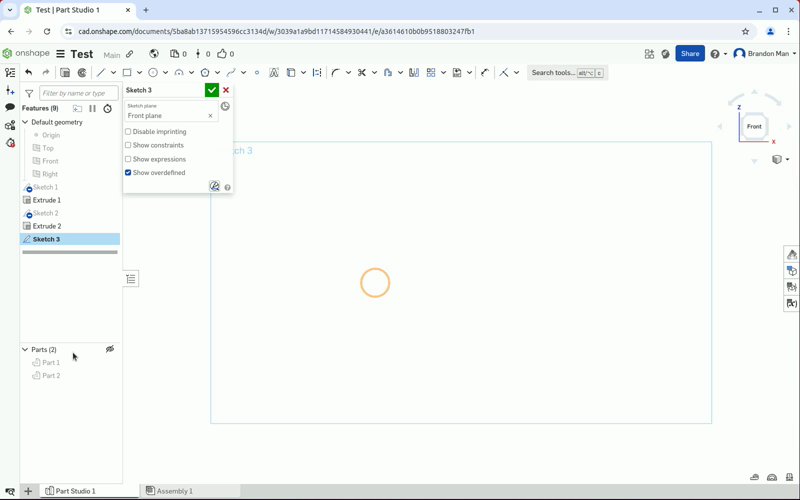
key_down(shift)
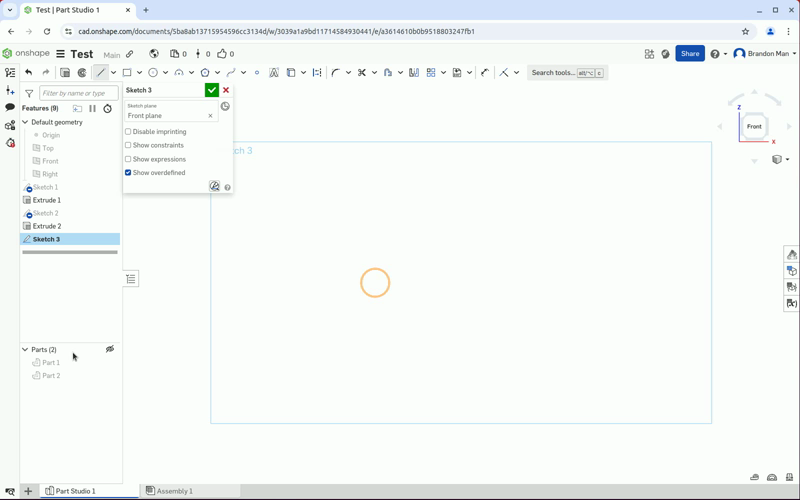
mouse_move(417, 282)
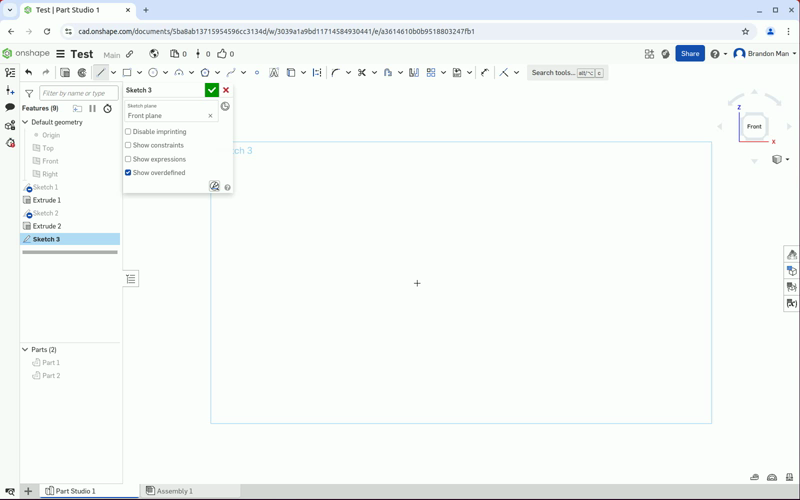
click(417, 282)
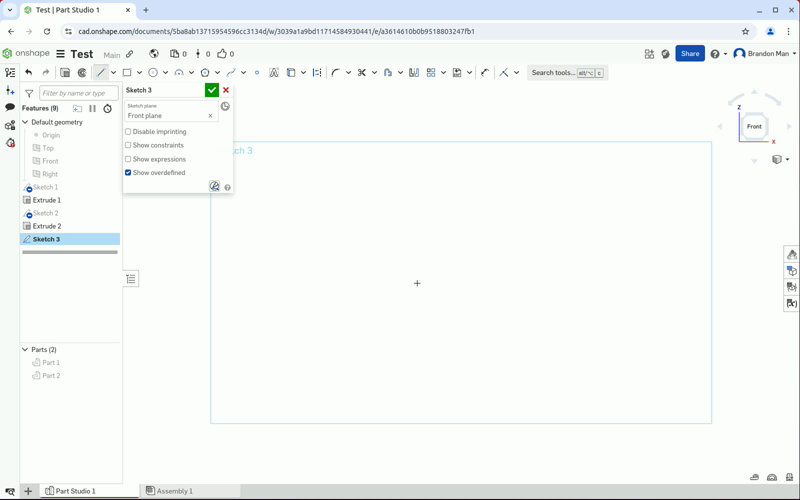
key_up(shift)
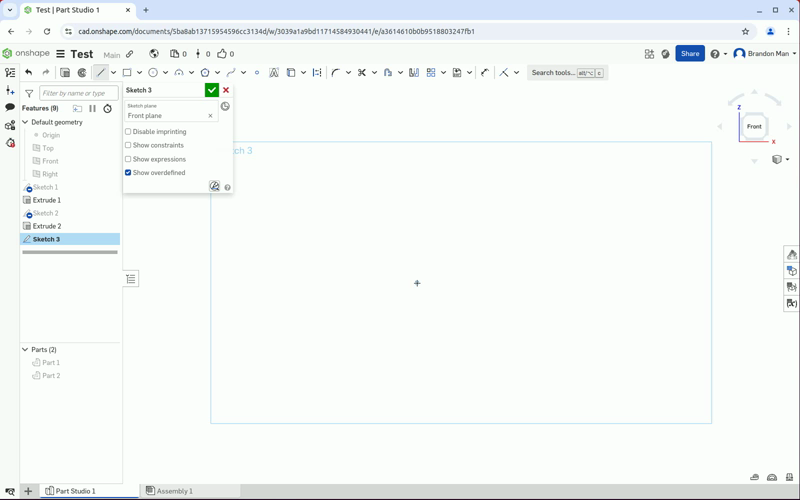
key_down(shift)
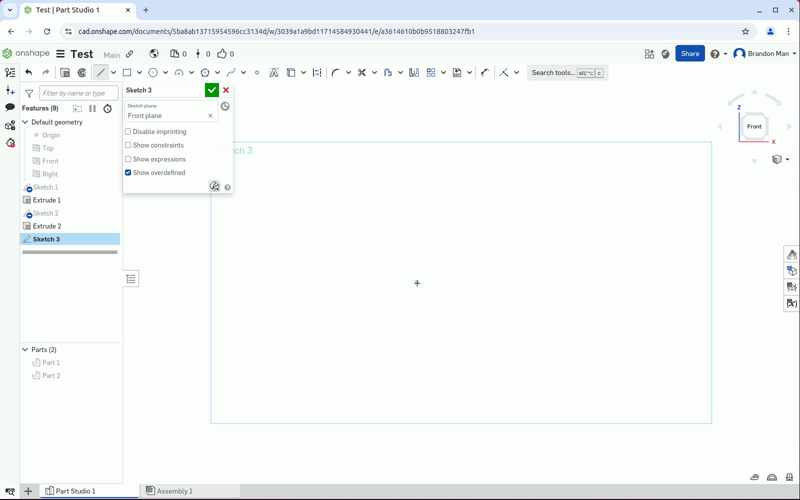
mouse_move(447, 282)
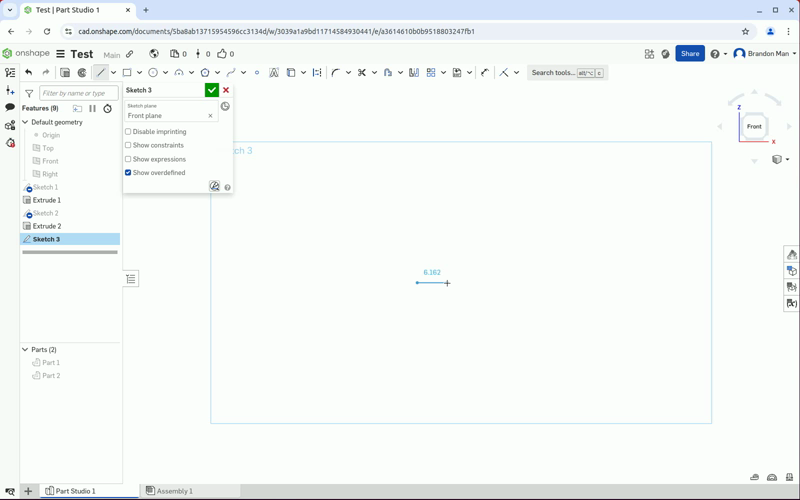
mouse_move(428, 282)
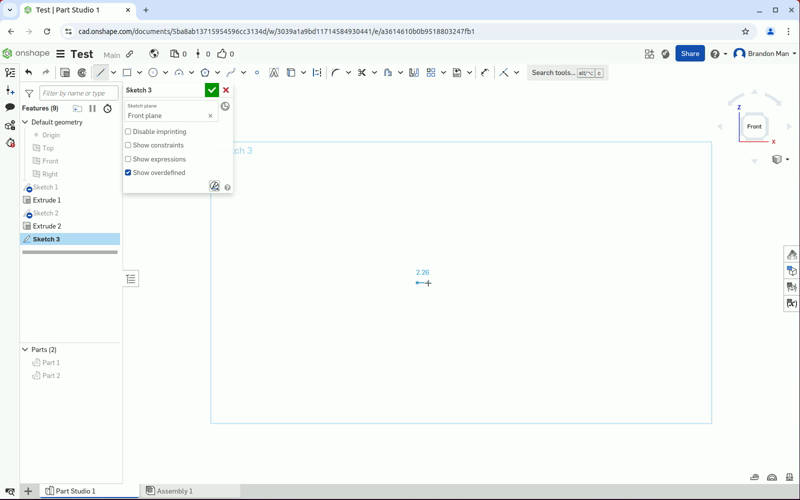
click(428, 282)
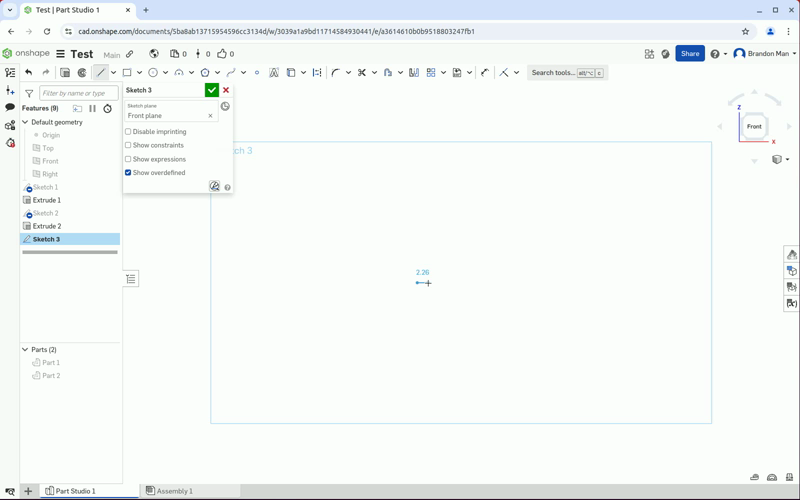
key_up(shift)
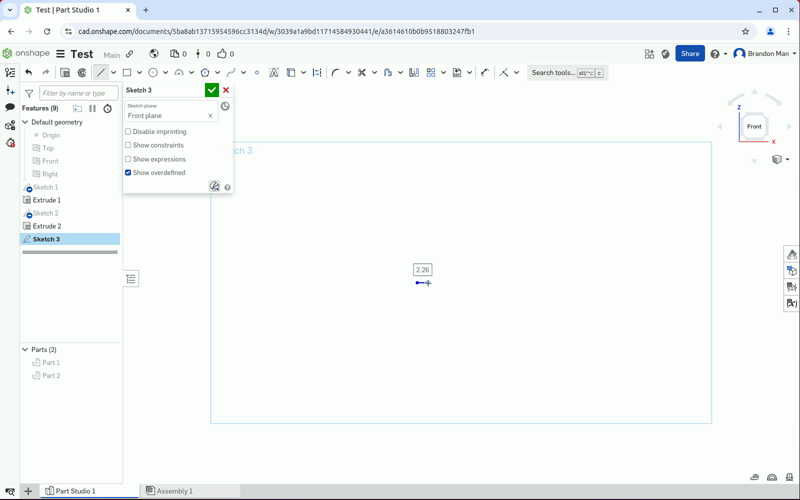
key_down(shift)
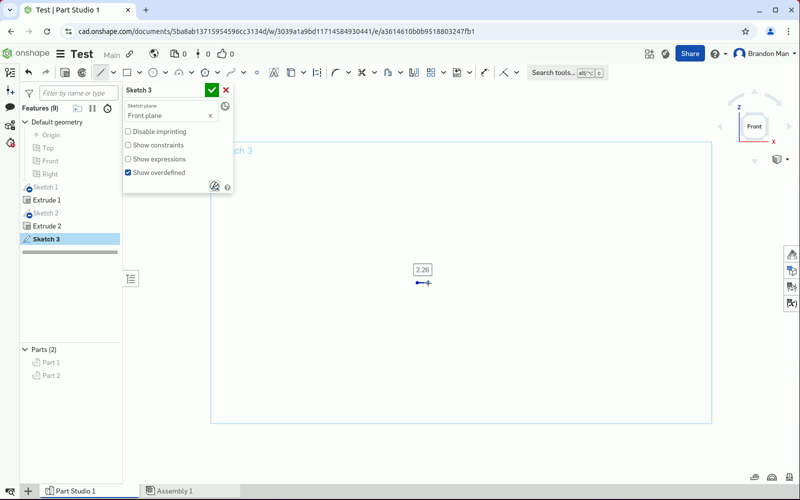
mouse_move(458, 282)
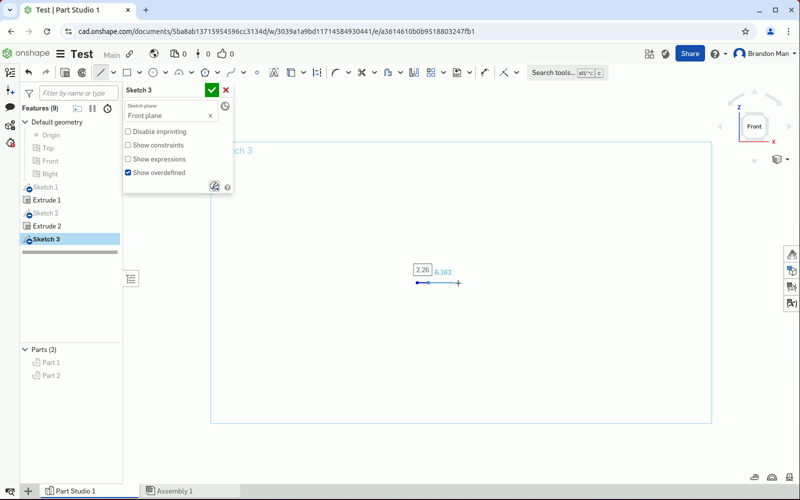
mouse_move(438, 282)
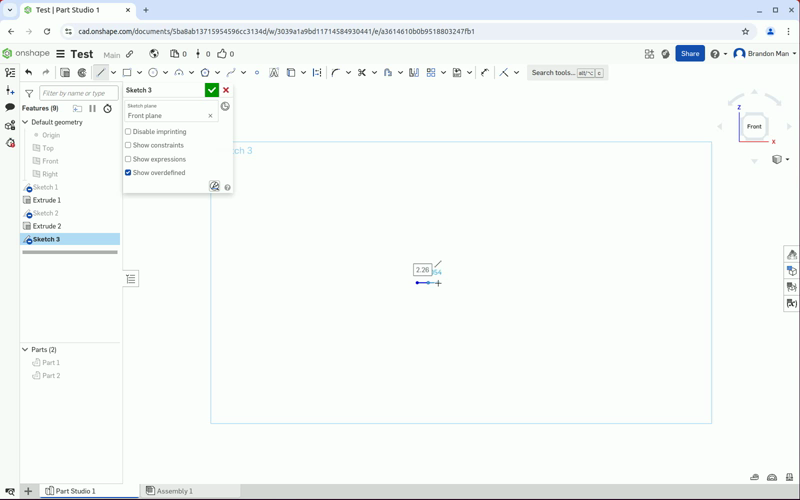
click(438, 282)
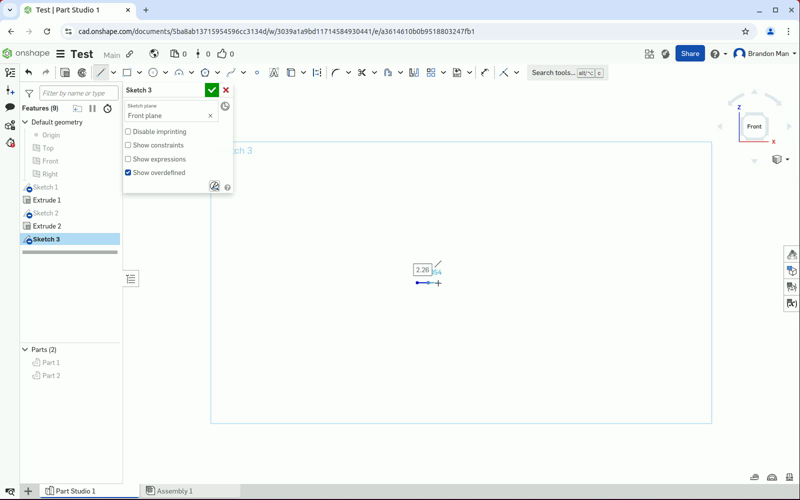
key_up(shift)
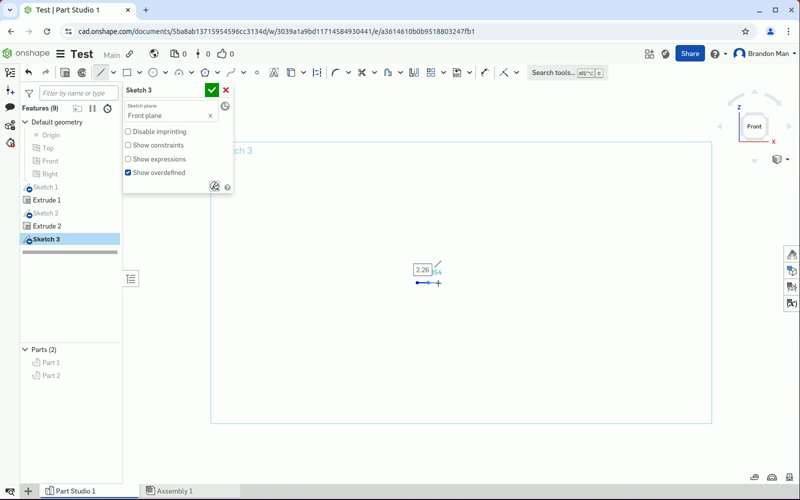
key_down(shift)
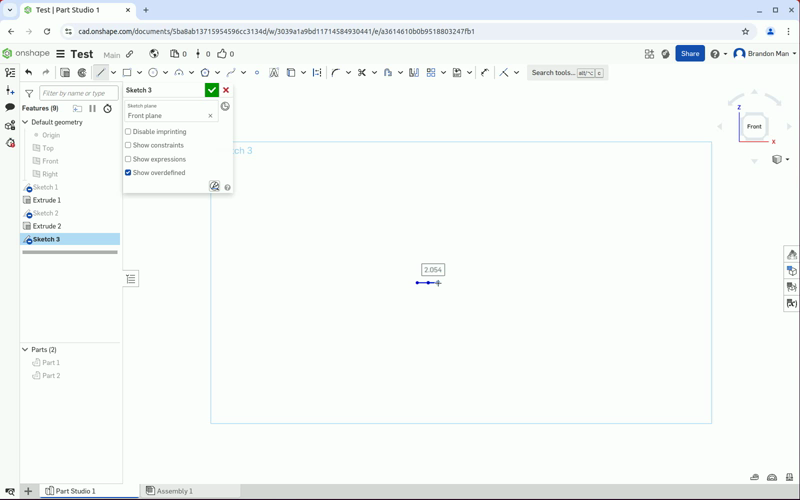
mouse_move(468, 282)
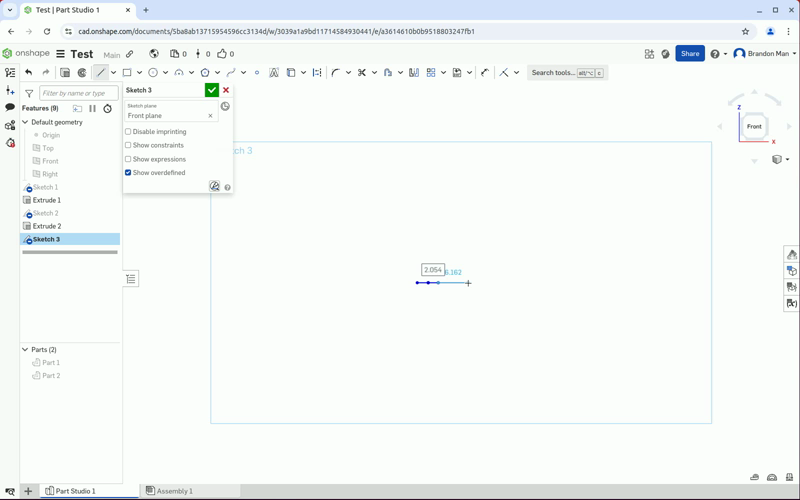
mouse_move(438, 272)
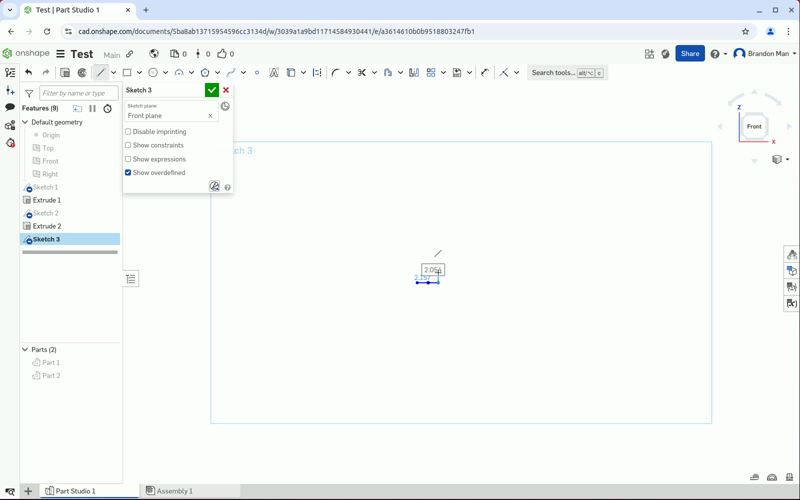
click(438, 272)
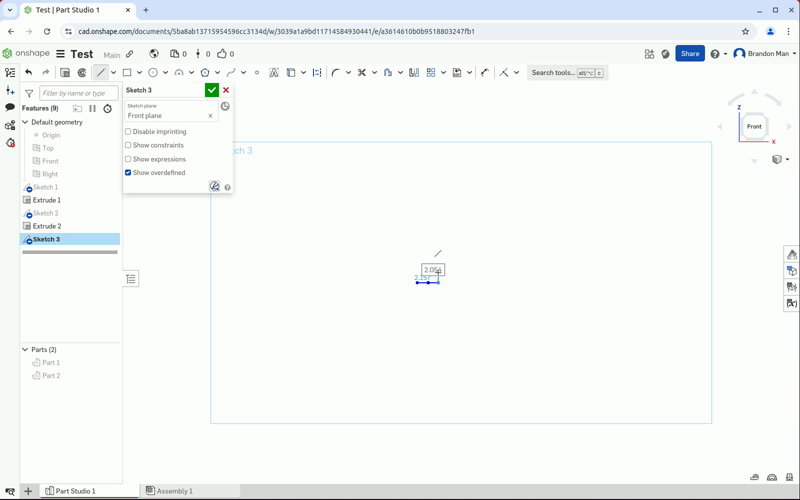
key_up(shift)
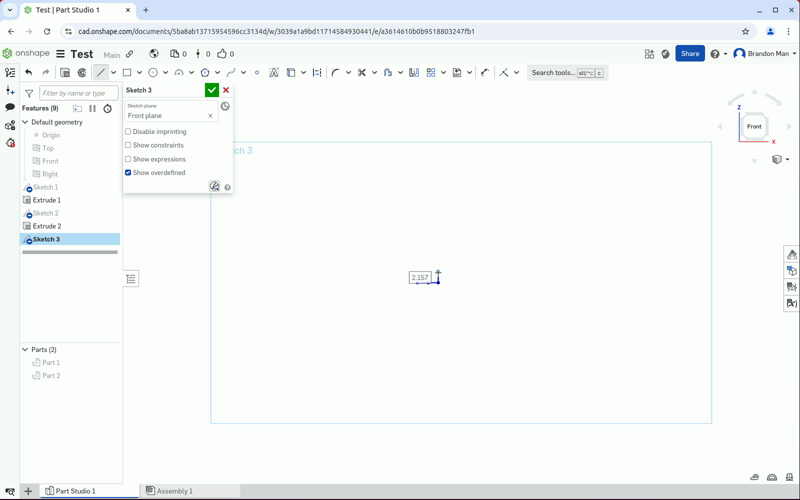
key_down(shift)
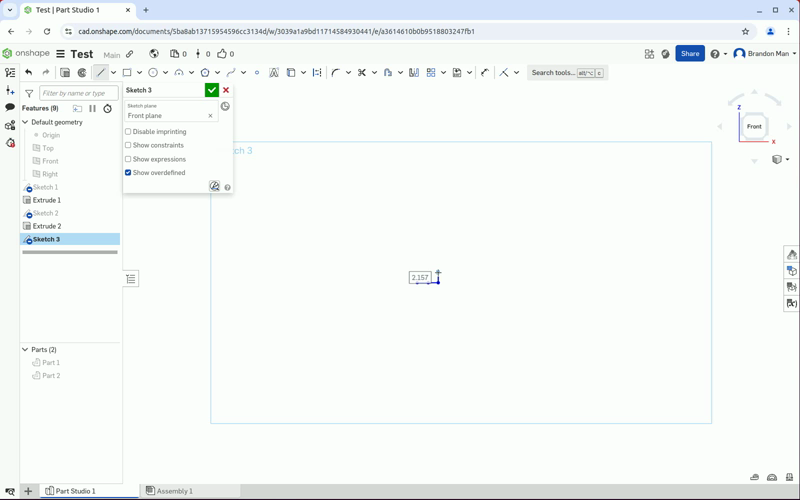
mouse_move(468, 272)
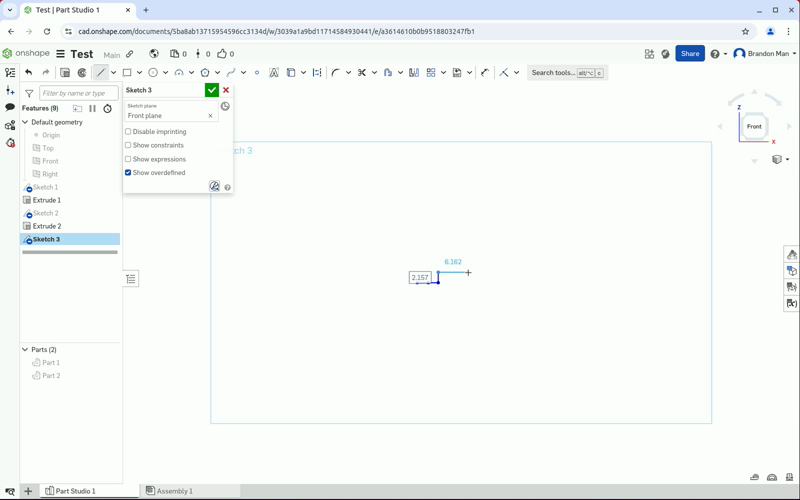
mouse_move(417, 272)
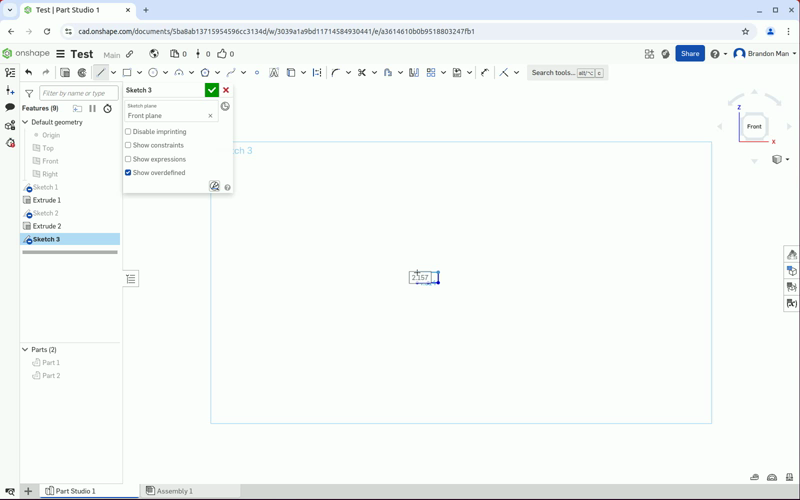
click(417, 272)
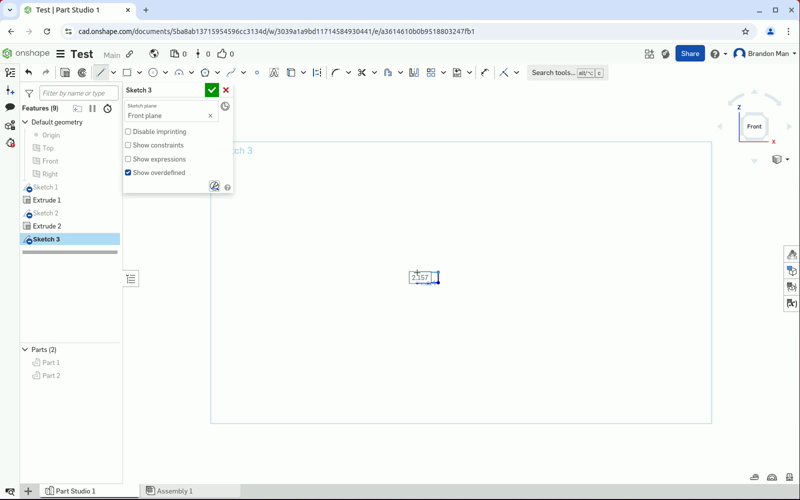
key_up(shift)
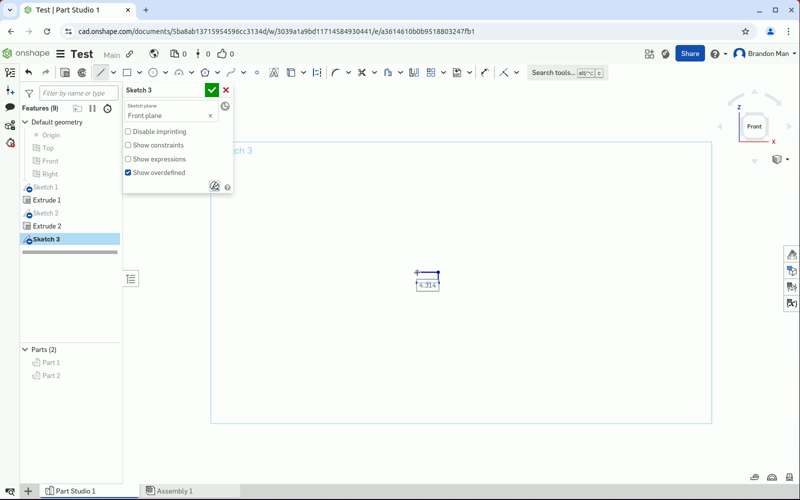
mouse_move(447, 272)
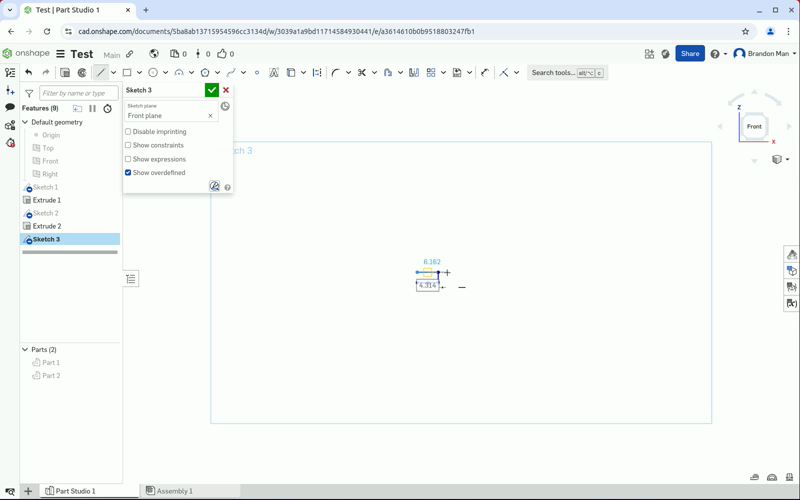
key_down(shift)
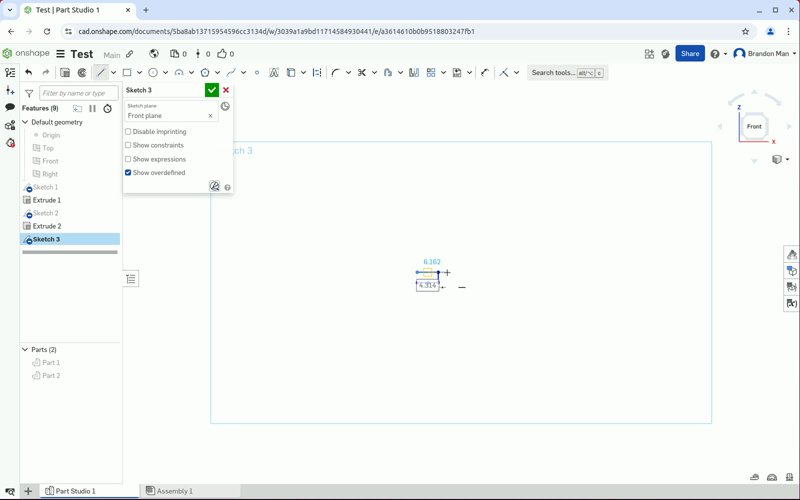
mouse_move(417, 282)
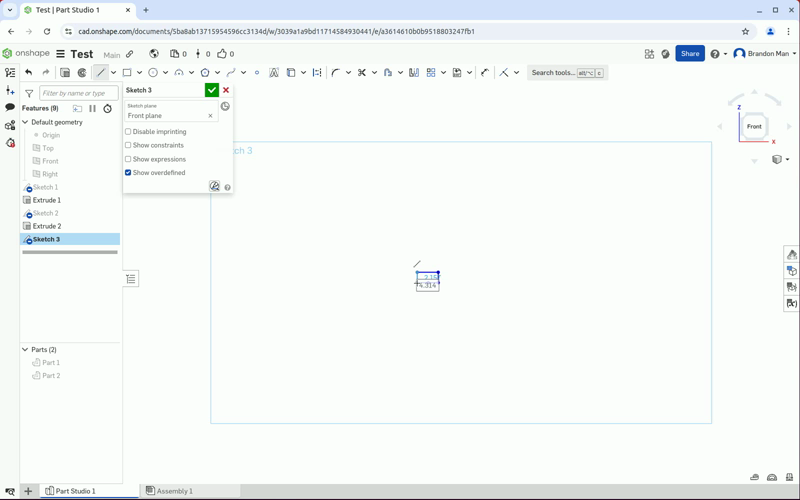
key_up(shift)
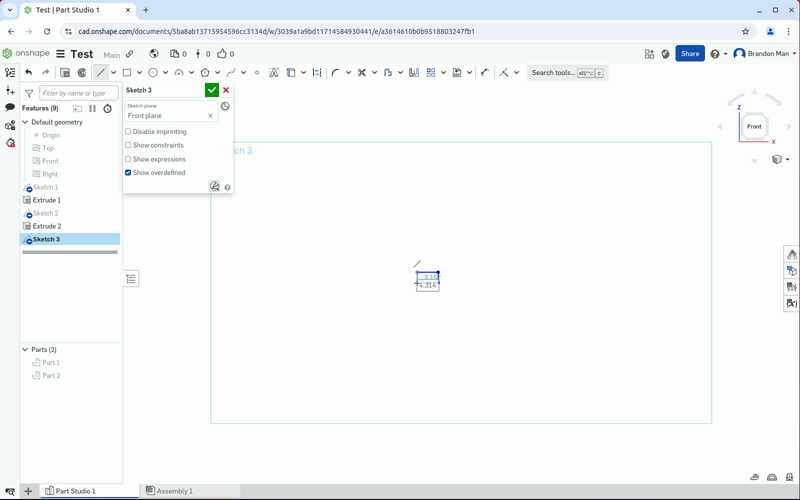
click(417, 282)
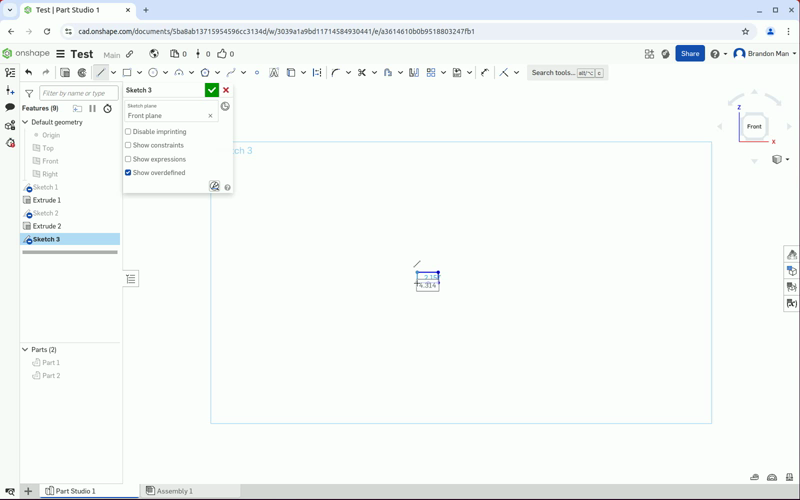
key(esc)
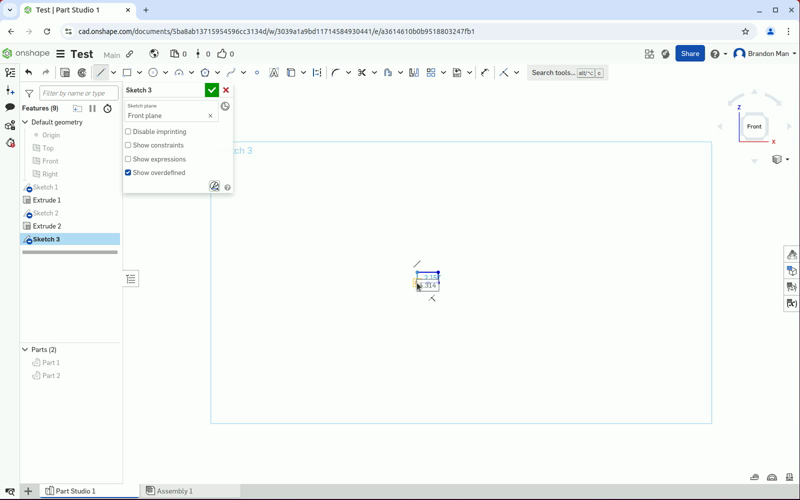
mouse_move(430, 274)
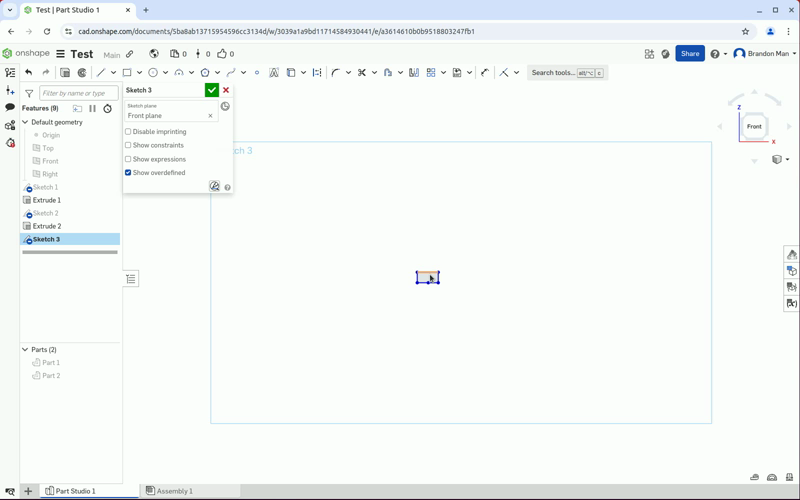
scroll(6)
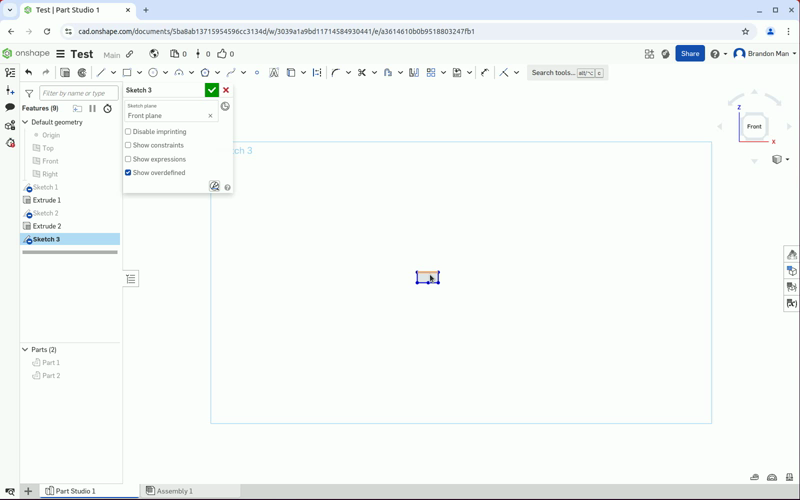
scroll(6)
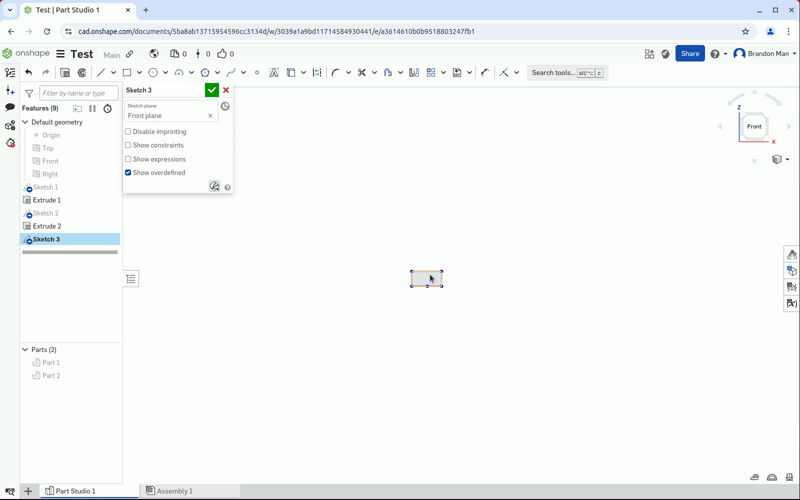
scroll(6)
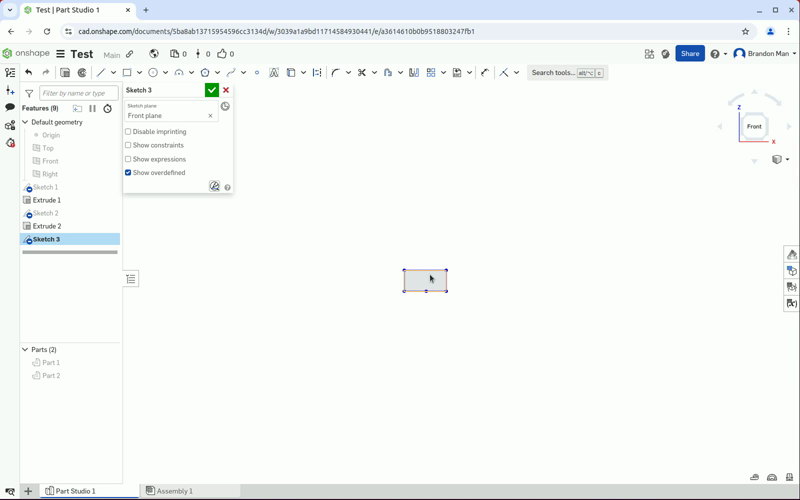
scroll(6)
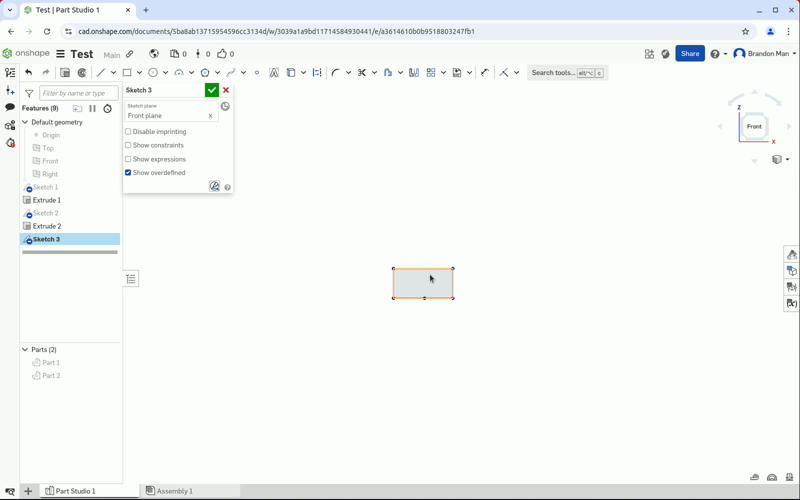
scroll(6)
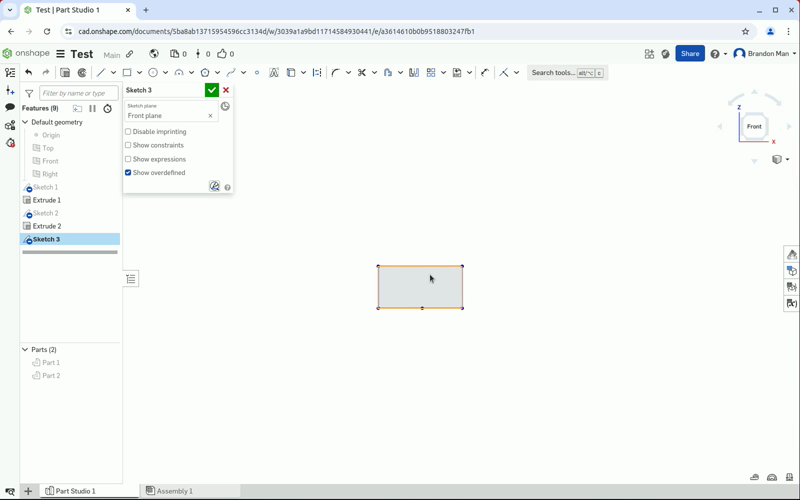
scroll(6)
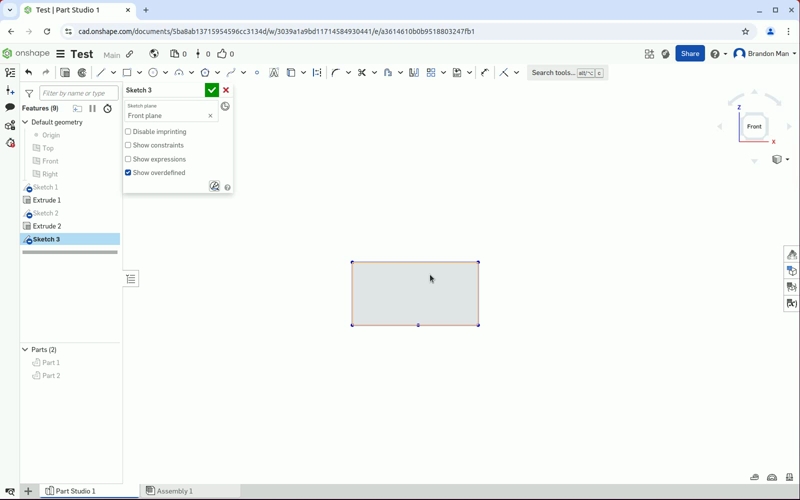
scroll(6)
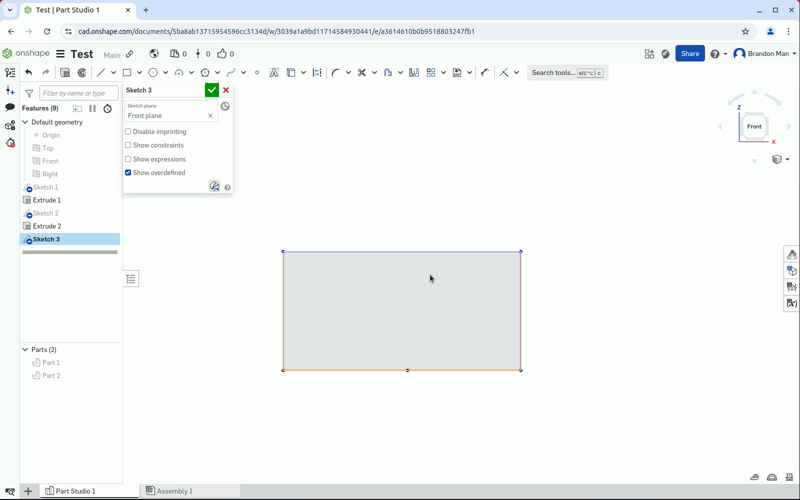
click(430, 274)
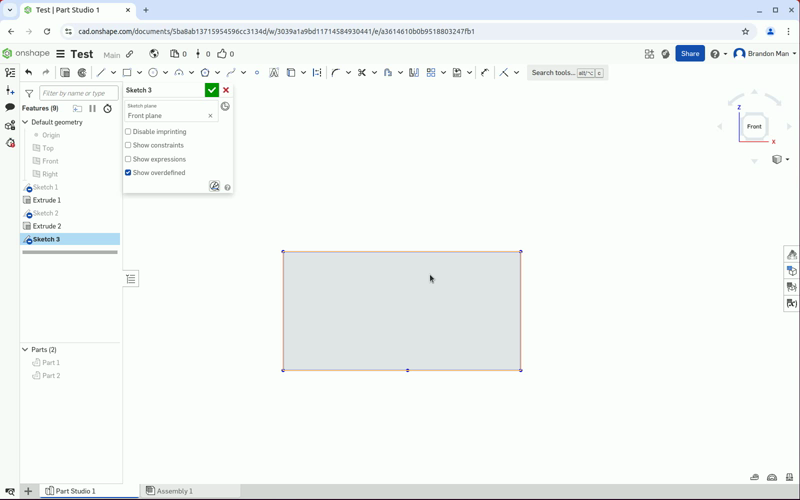
scroll(-6)
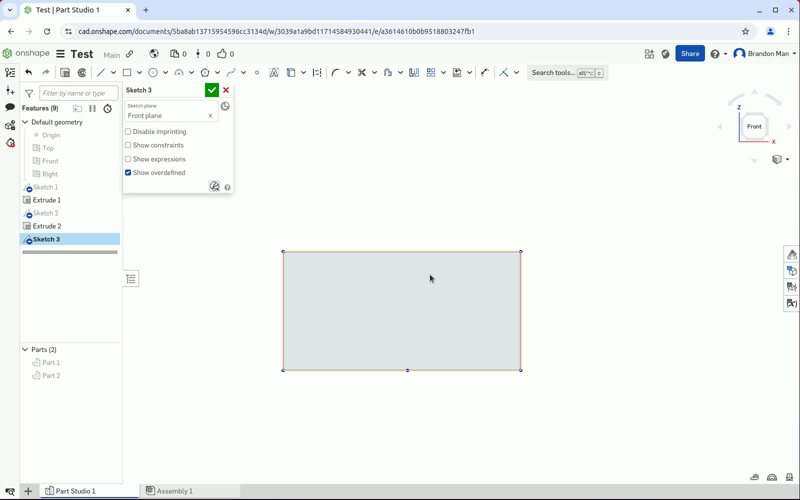
scroll(-6)
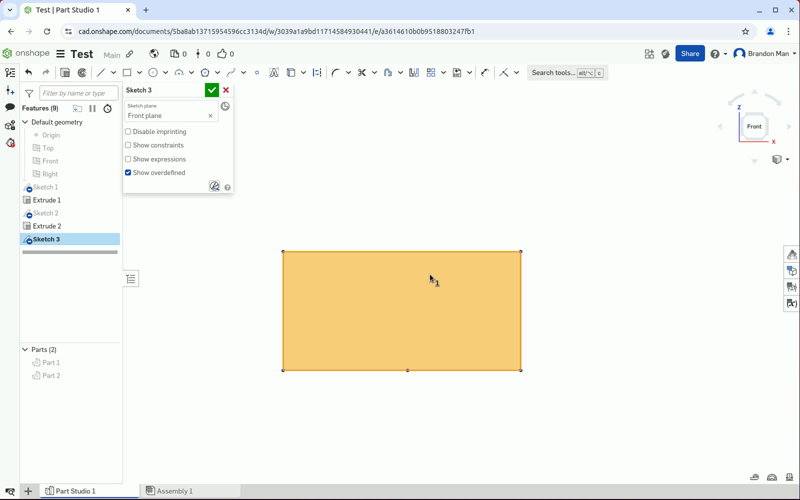
scroll(-6)
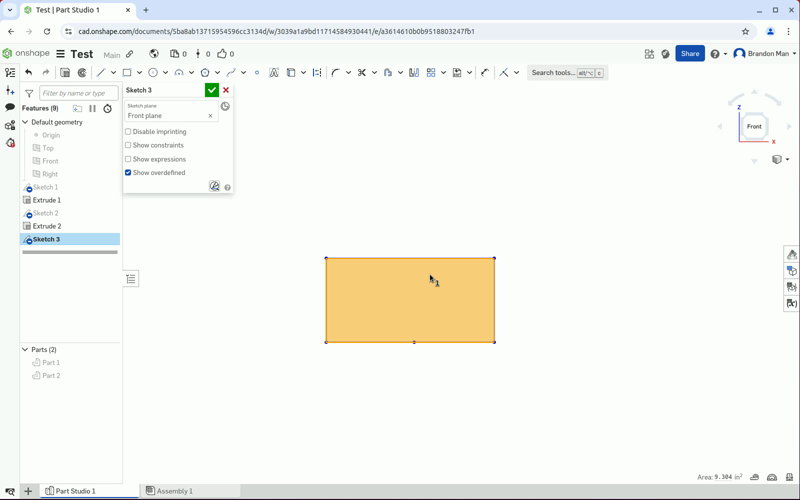
scroll(-6)
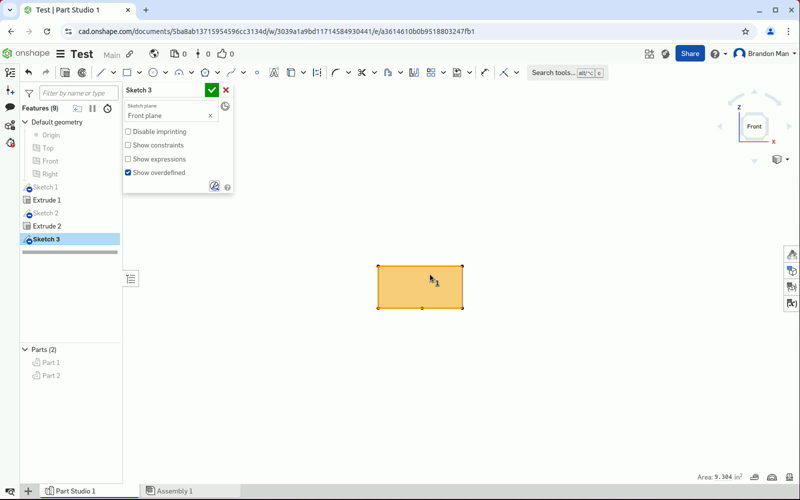
scroll(-6)
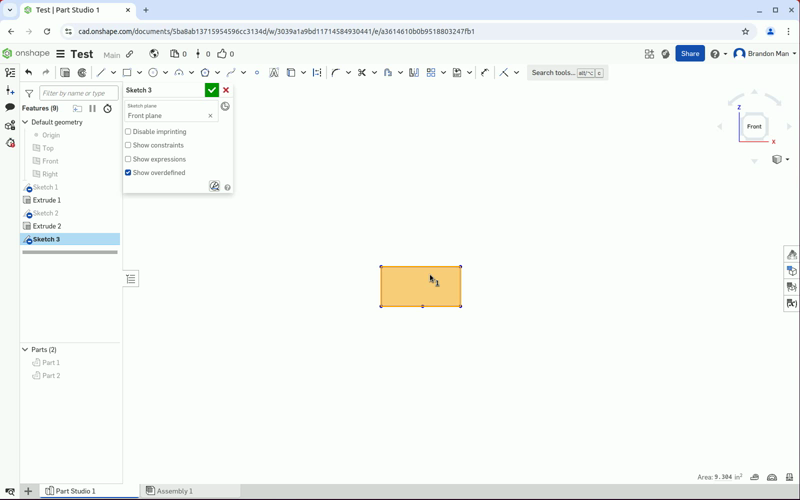
scroll(-6)
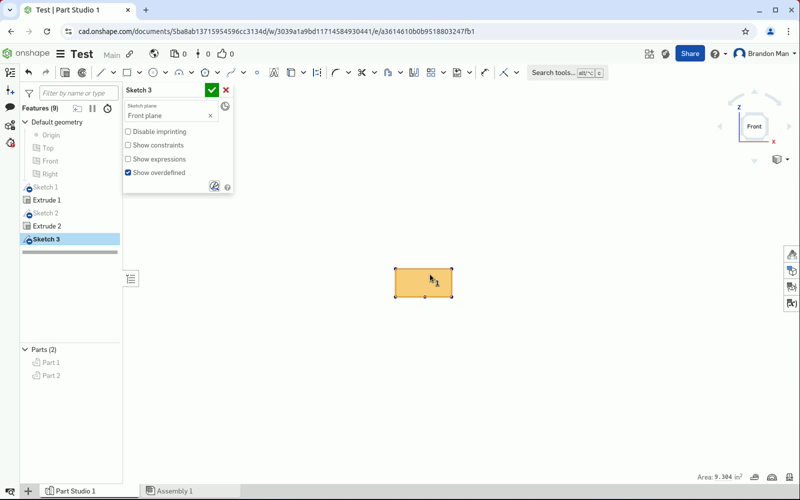
scroll(-6)
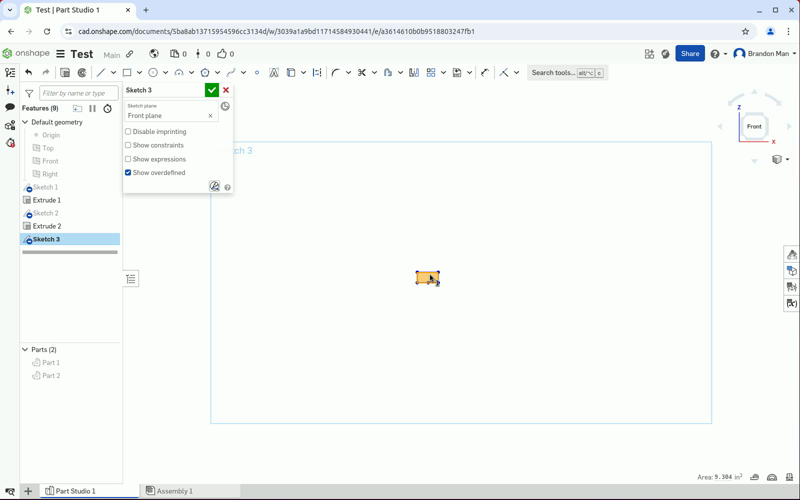
mouse_move(73, 352)
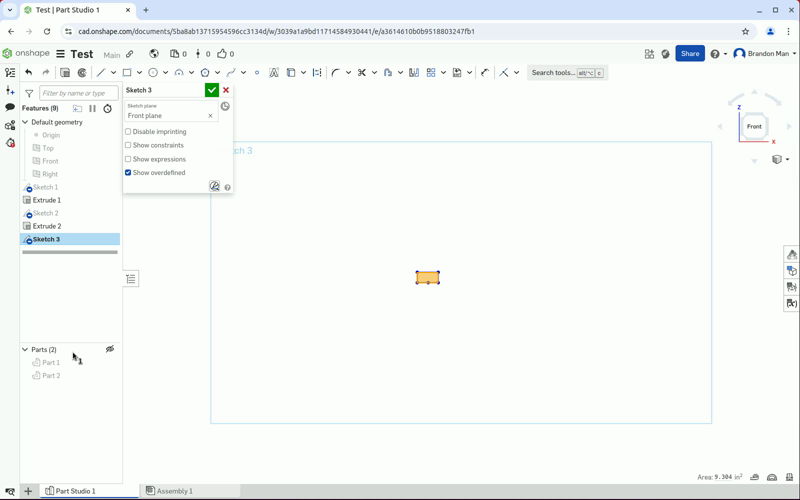
key(shift+y)
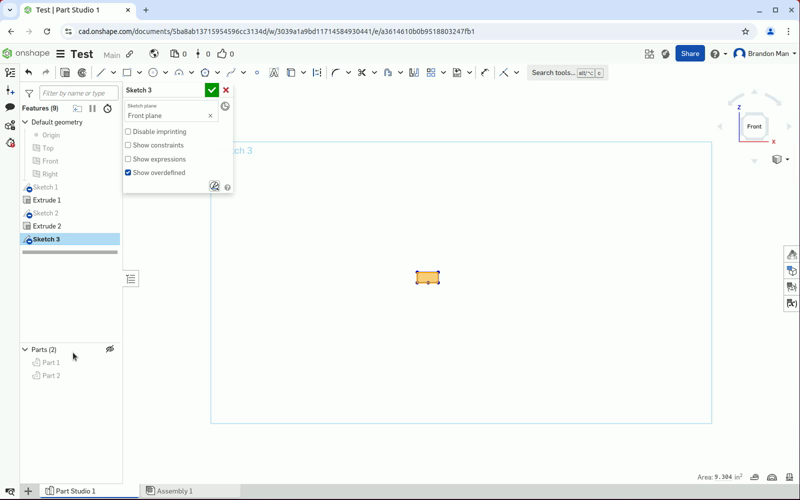
key(shift+e)
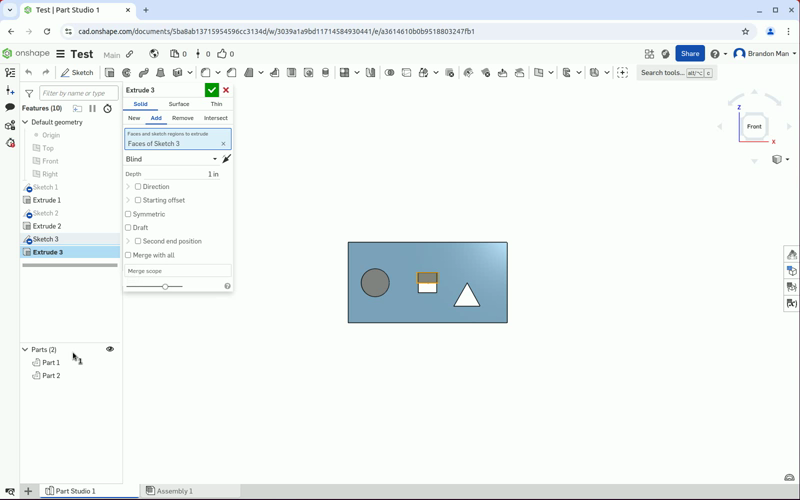
mouse_move(143, 106)
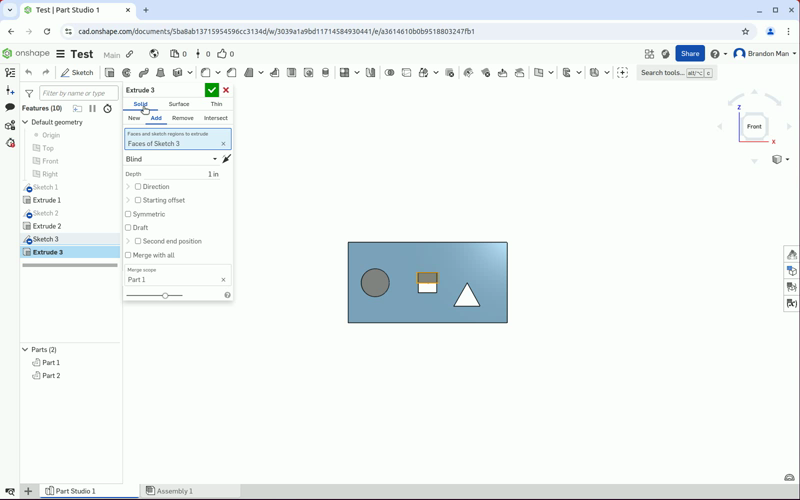
click(143, 106)
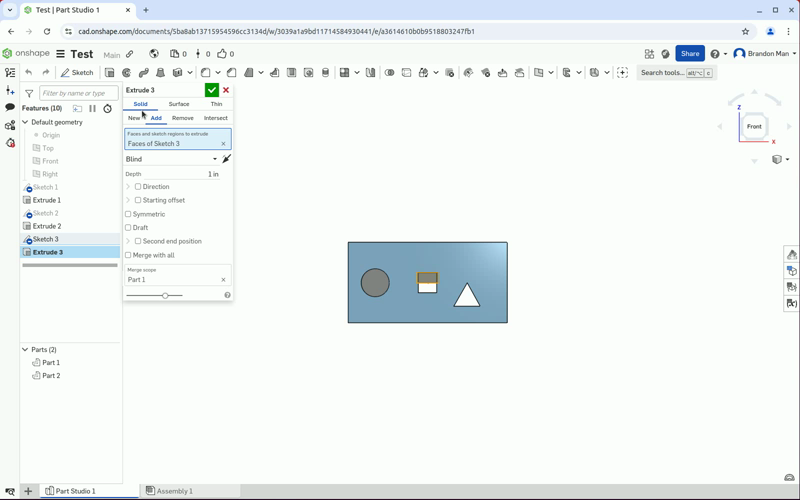
mouse_move(137, 120)
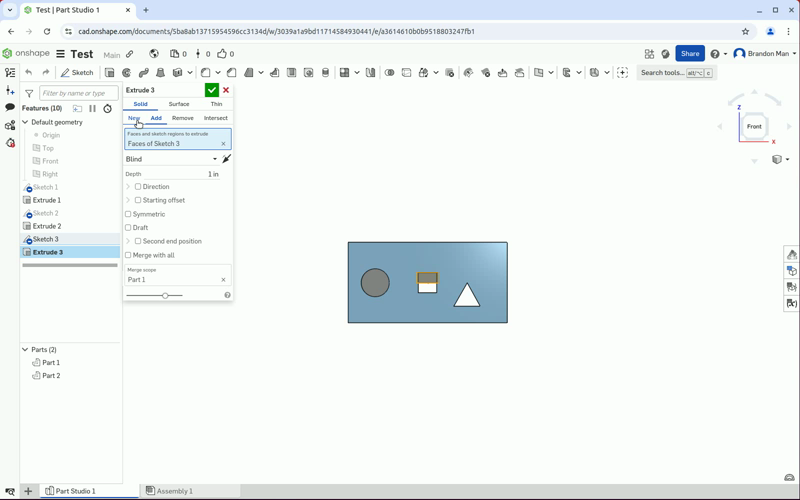
click(137, 120)
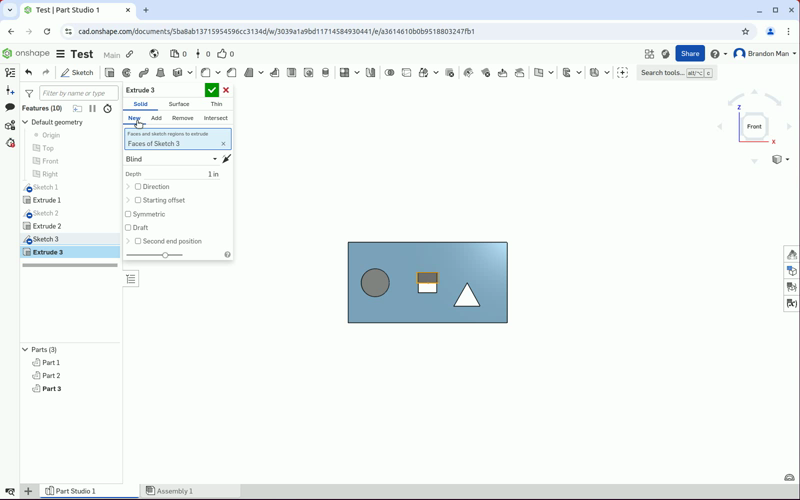
key(tab, 4)
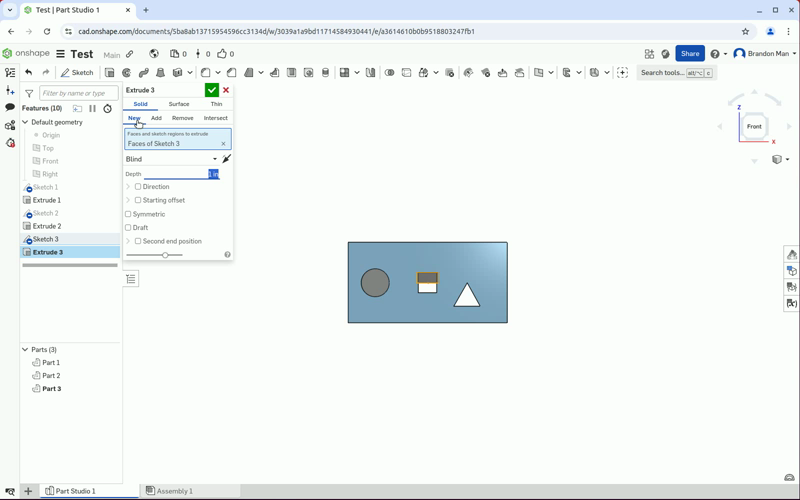
text(11.073)
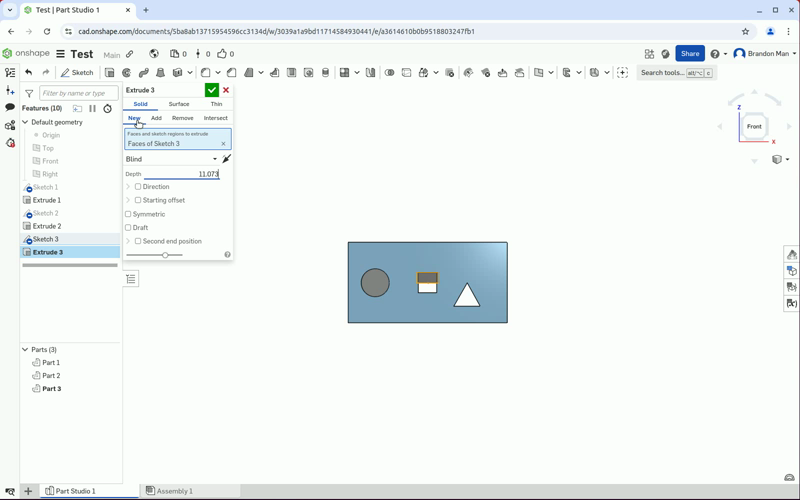
key(enter)
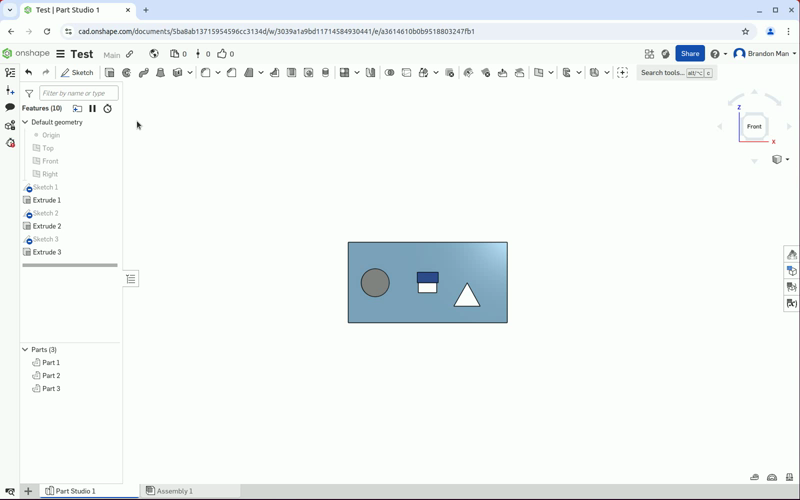
key(shift+h)
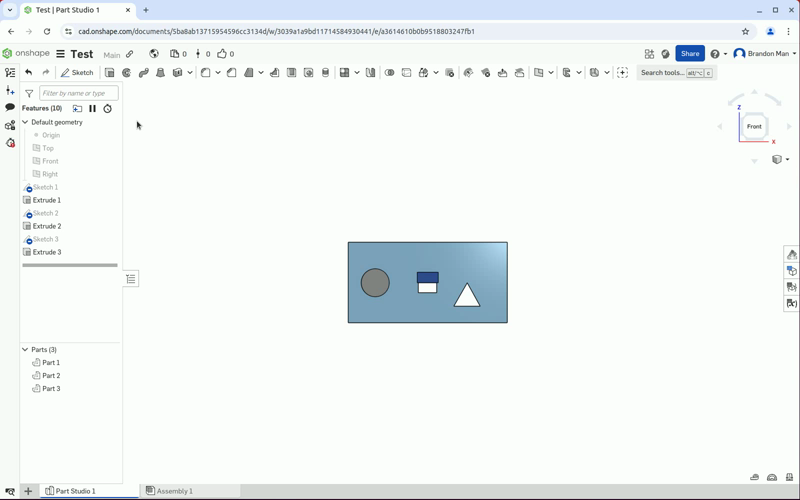
key(shift+h)
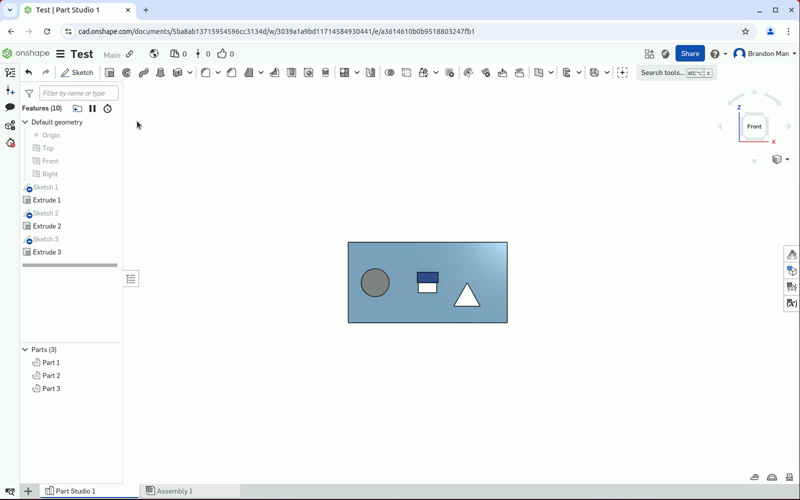
mouse_move(73, 189)
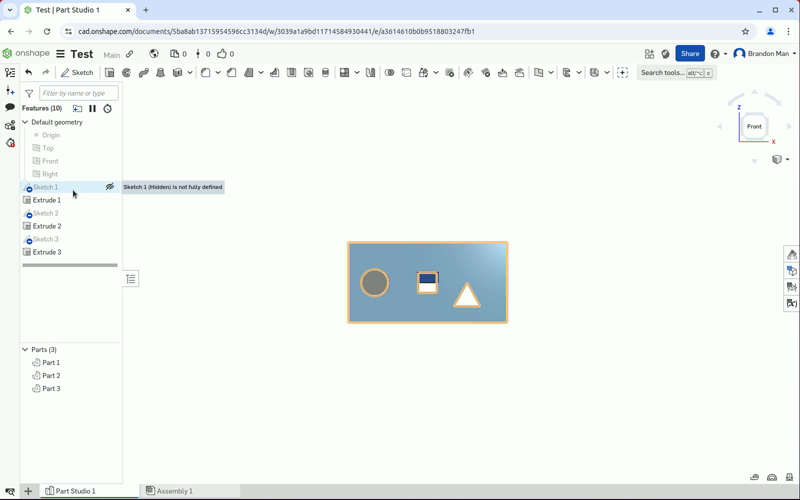
click(73, 189)
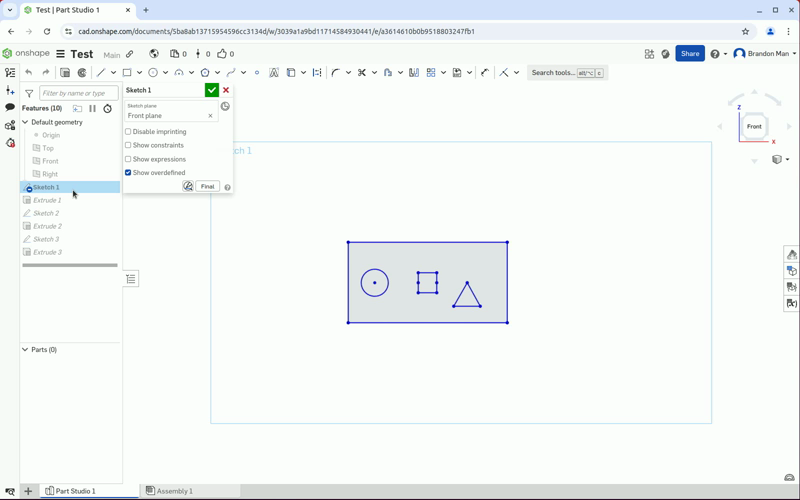
mouse_move(229, 92)
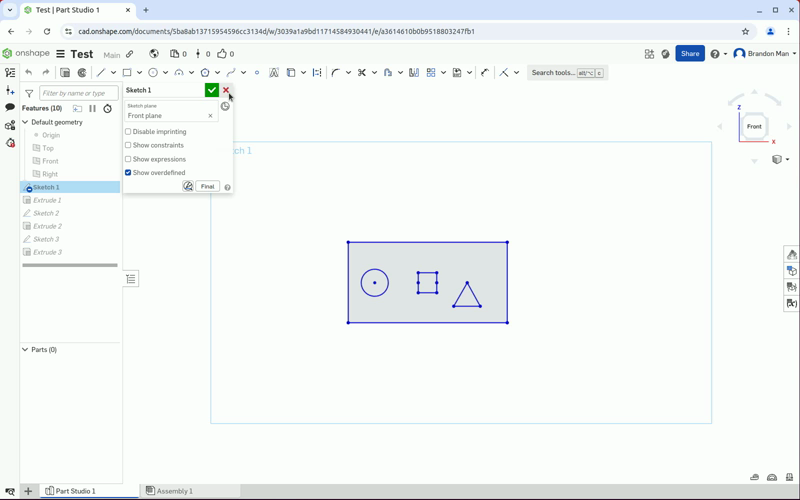
click(229, 92)
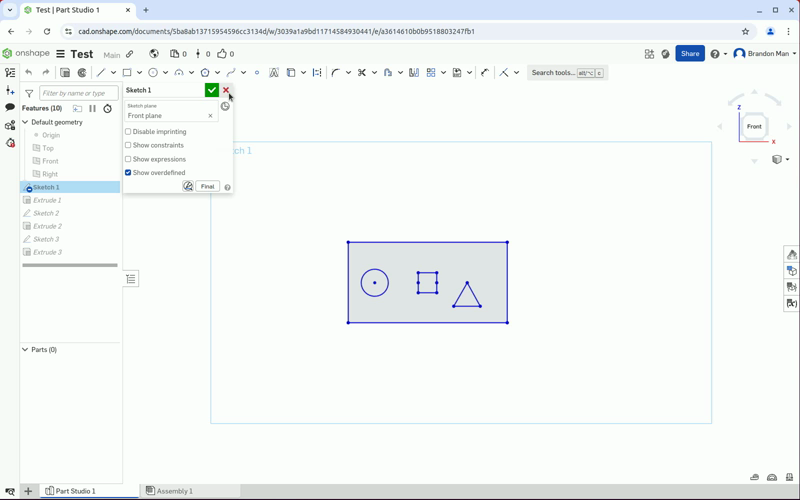
key(shift+s)
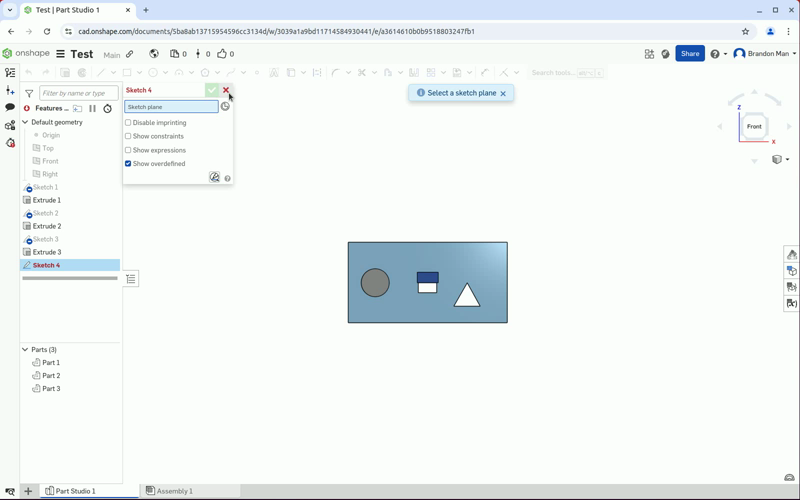
mouse_move(73, 163)
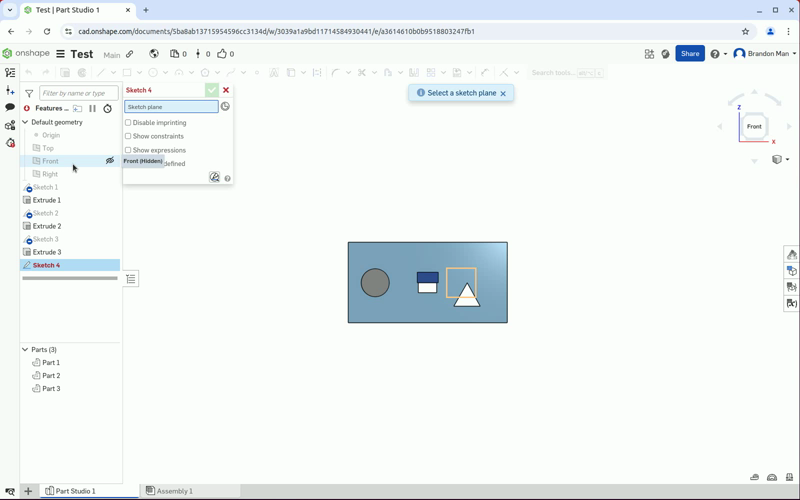
click(73, 163)
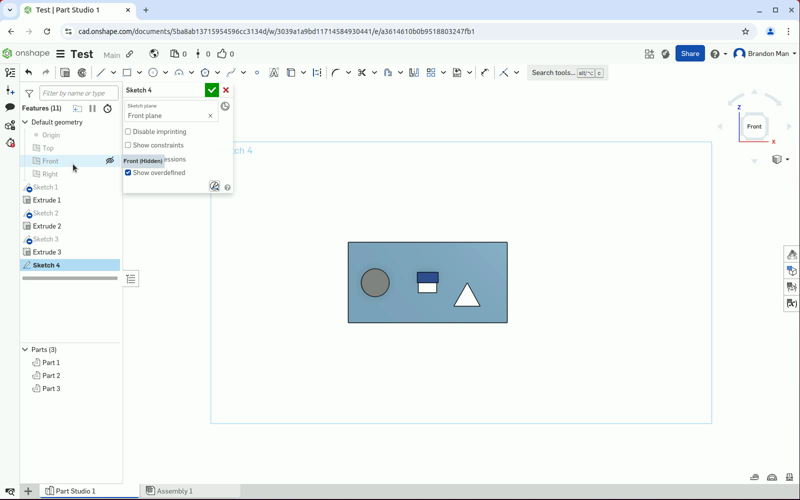
mouse_move(73, 352)
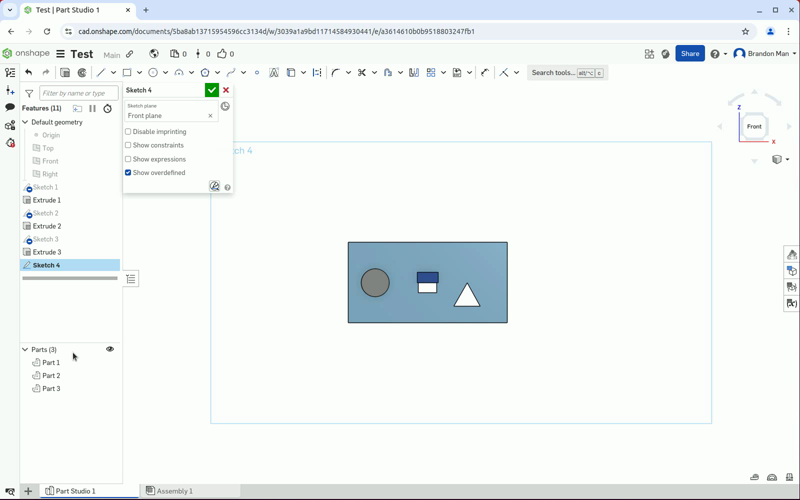
key(y)
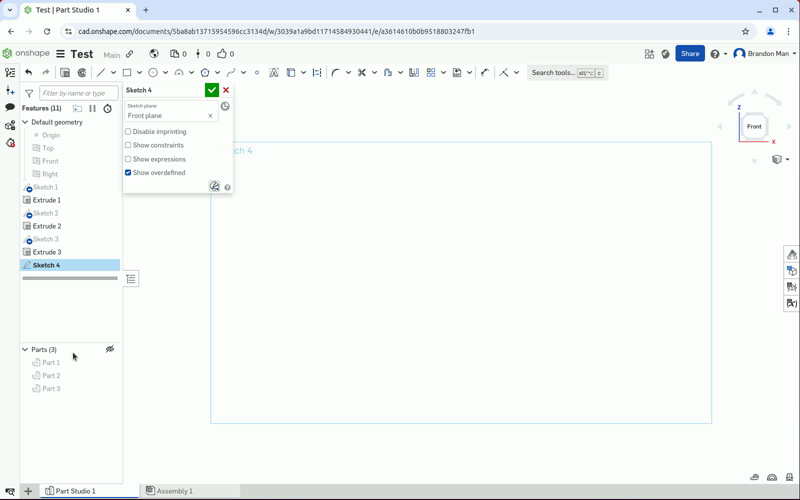
key(l)
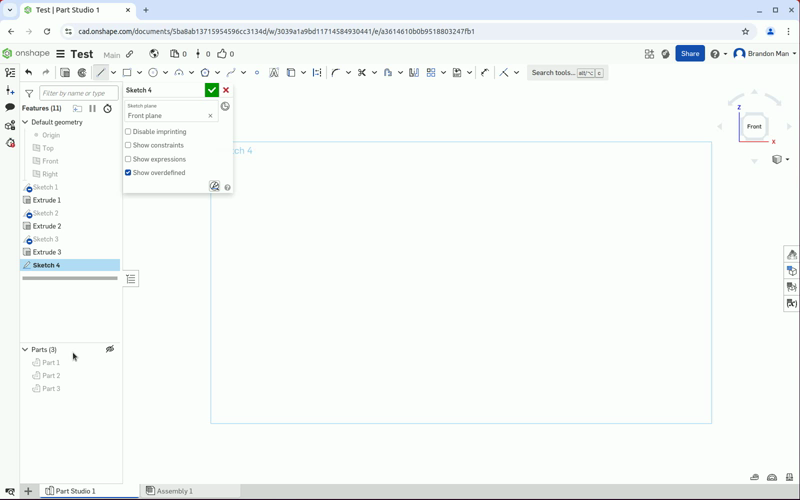
key_down(shift)
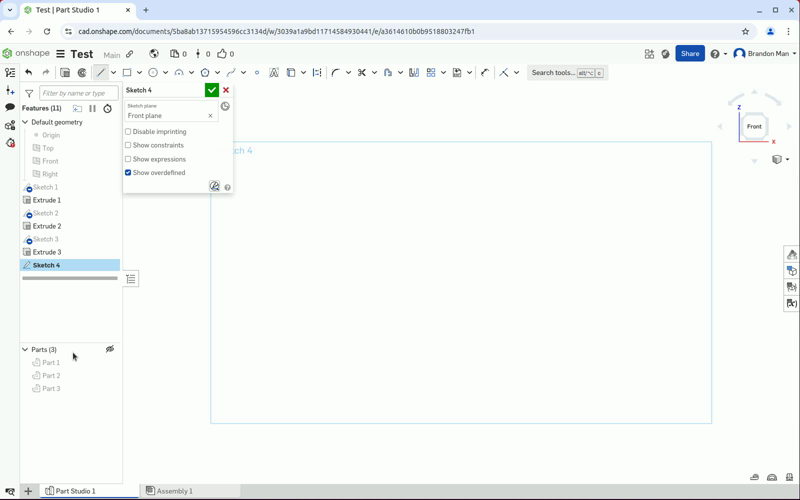
mouse_move(417, 292)
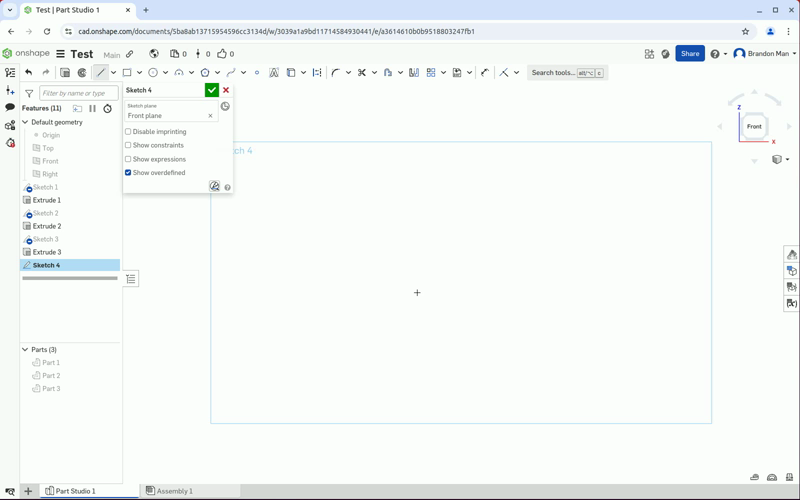
click(417, 292)
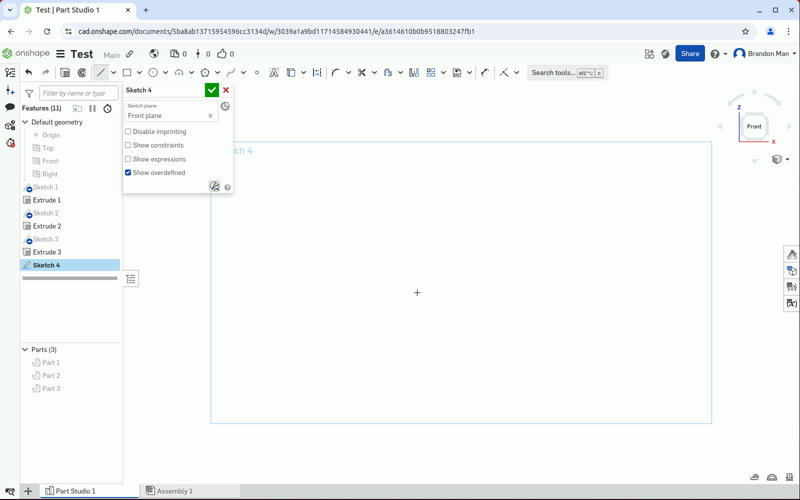
key_up(shift)
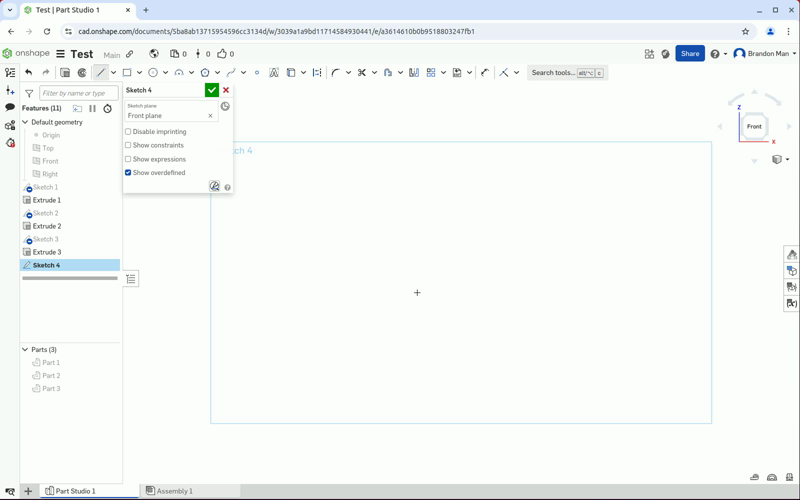
key_down(shift)
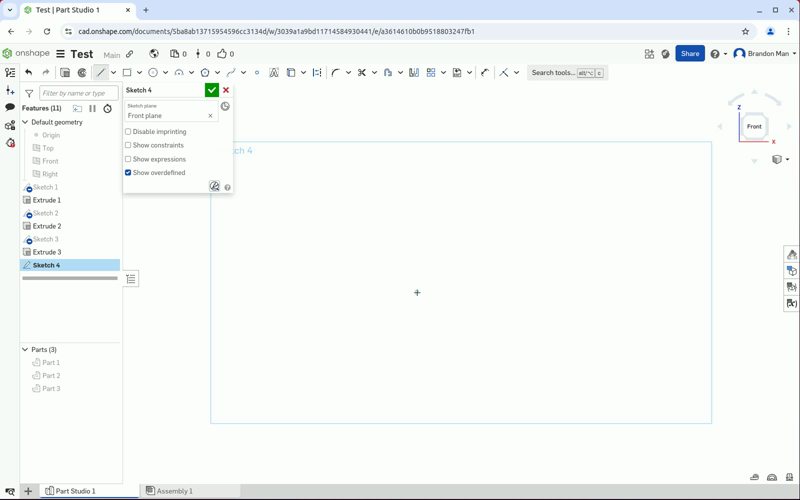
mouse_move(447, 292)
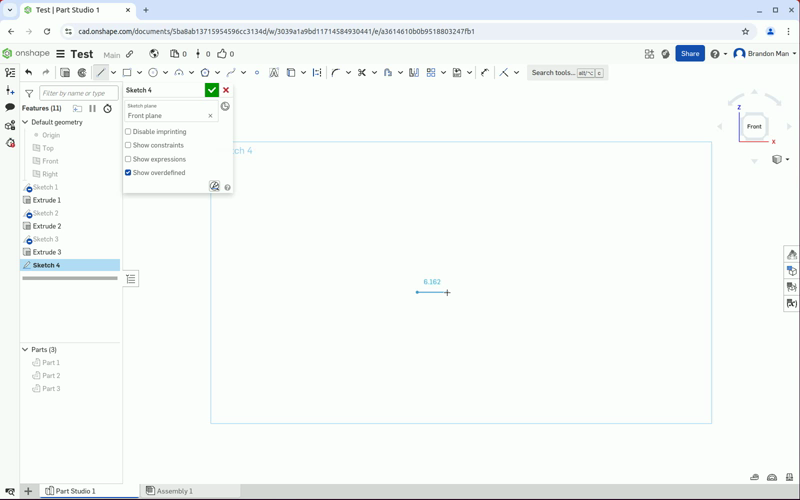
mouse_move(438, 292)
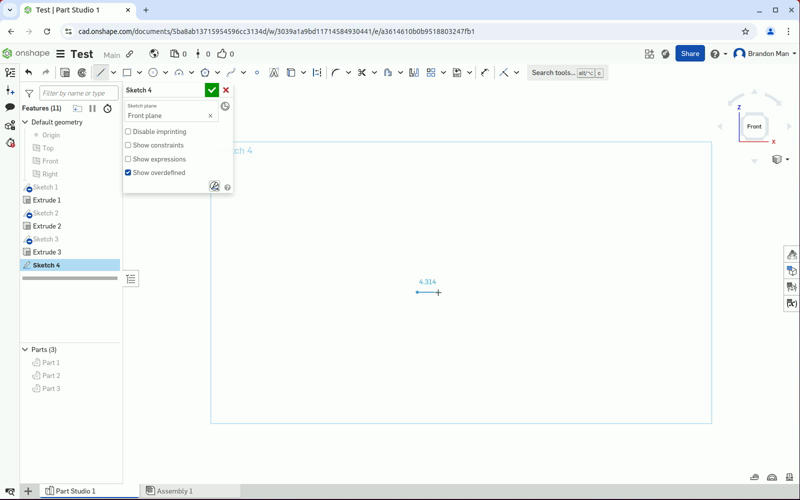
click(438, 292)
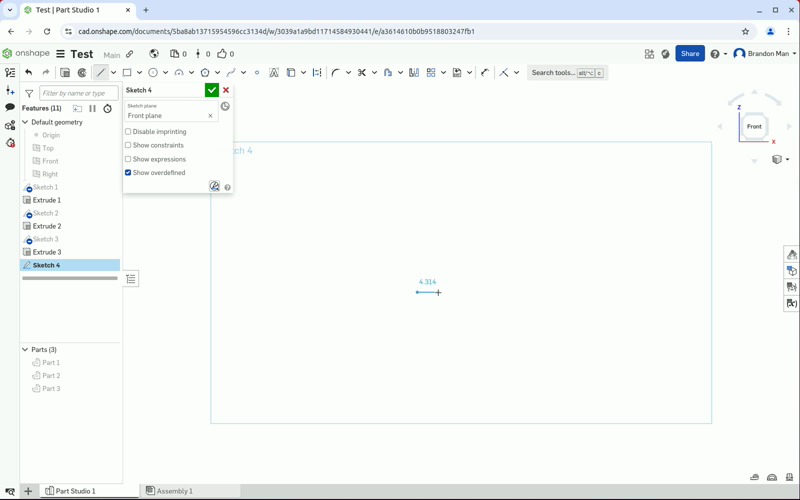
key_up(shift)
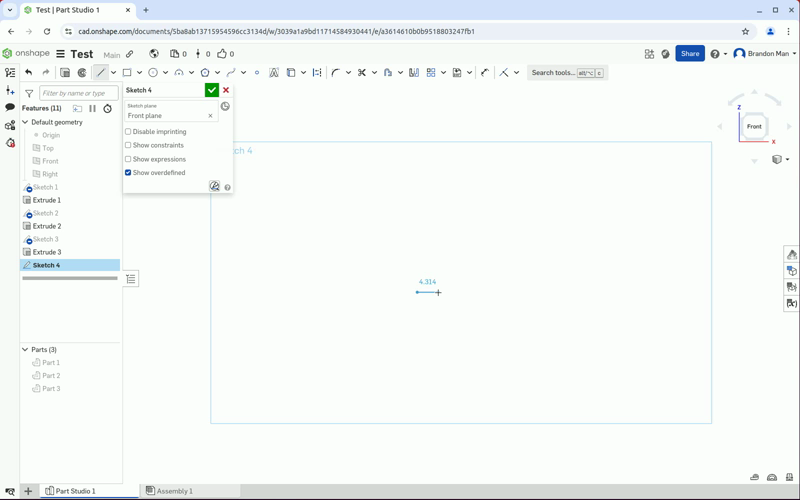
key_down(shift)
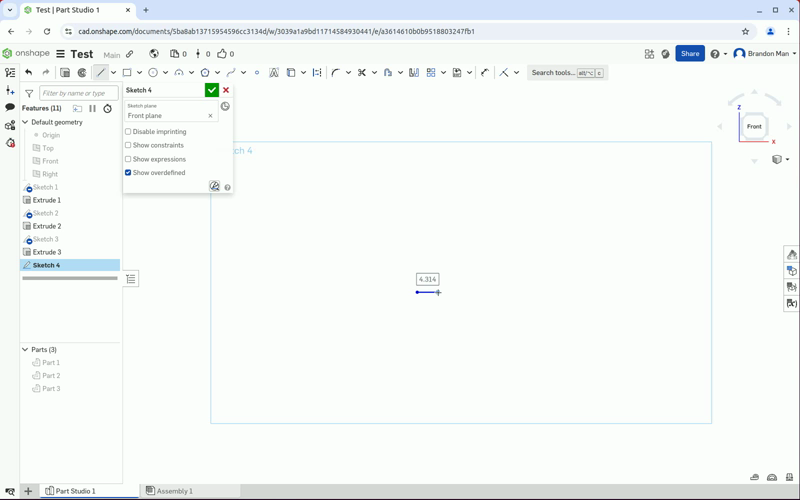
mouse_move(468, 292)
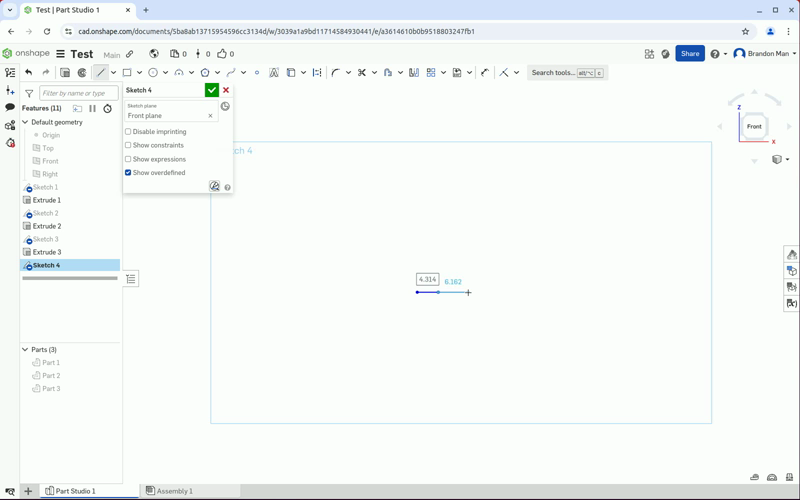
mouse_move(438, 281)
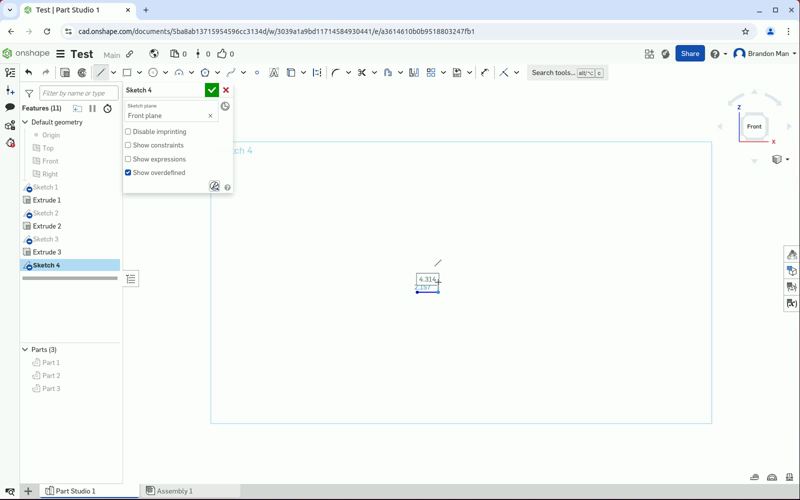
click(438, 281)
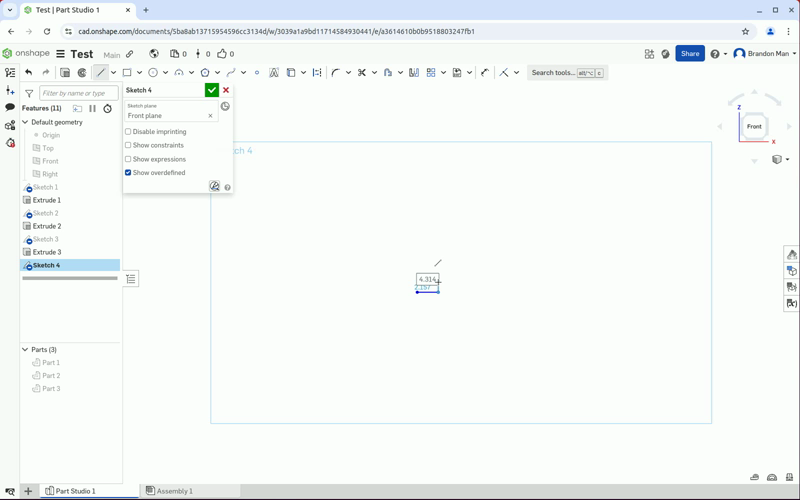
key_up(shift)
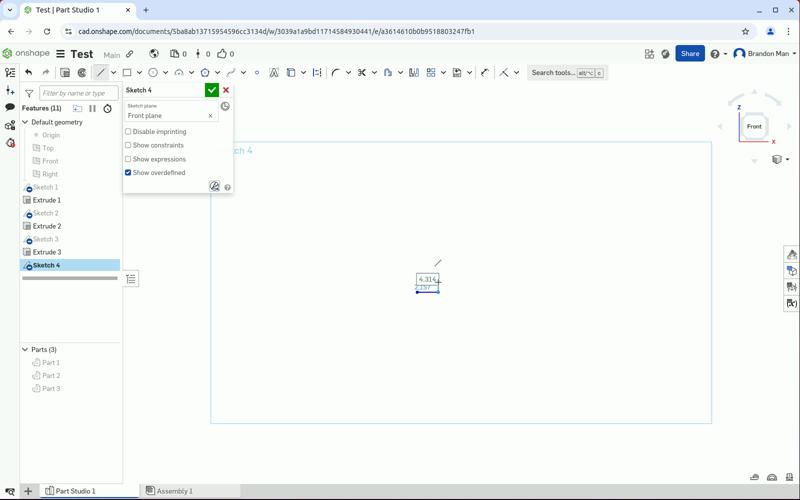
key_down(shift)
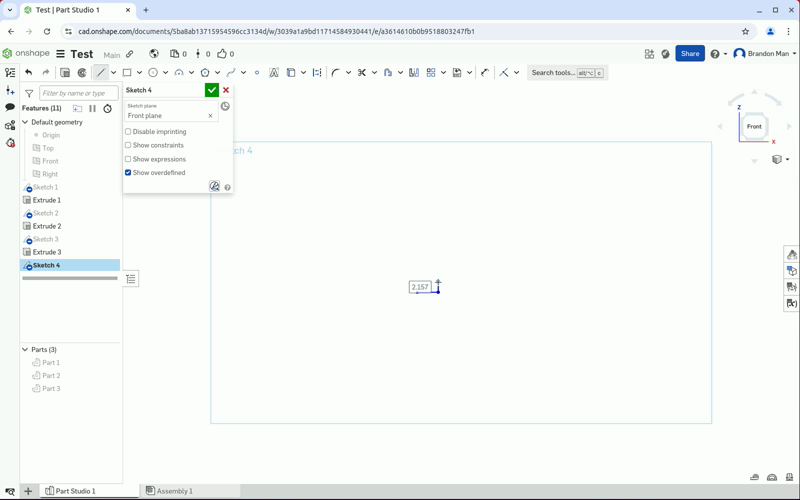
mouse_move(468, 281)
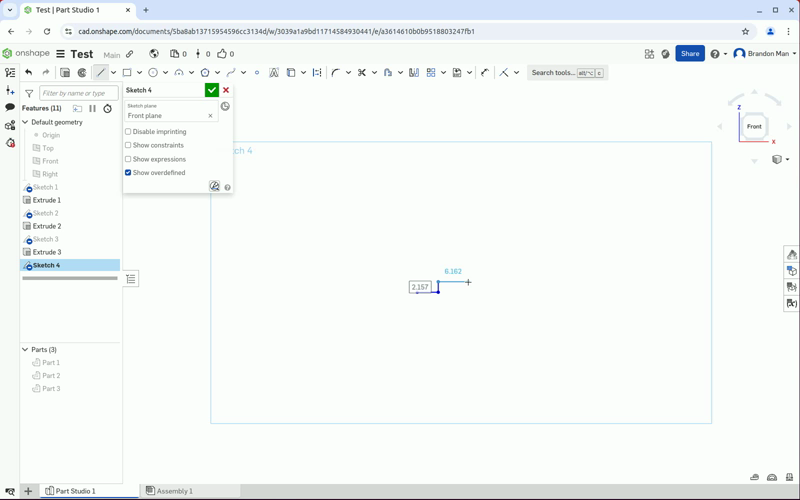
mouse_move(428, 281)
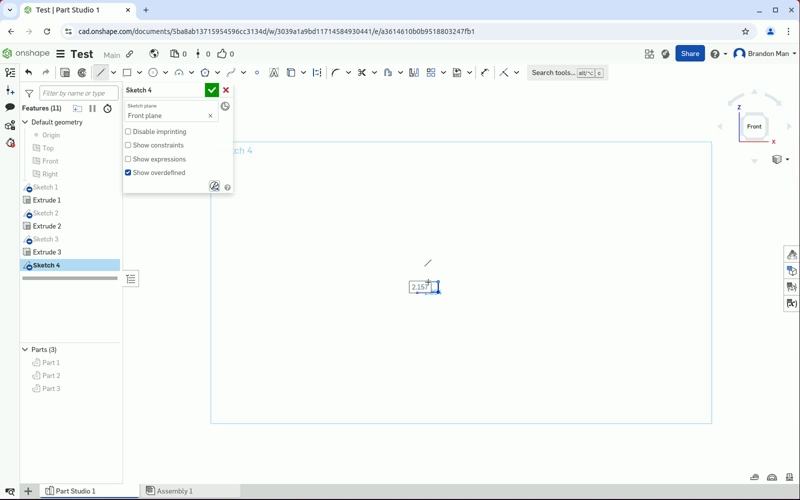
click(428, 281)
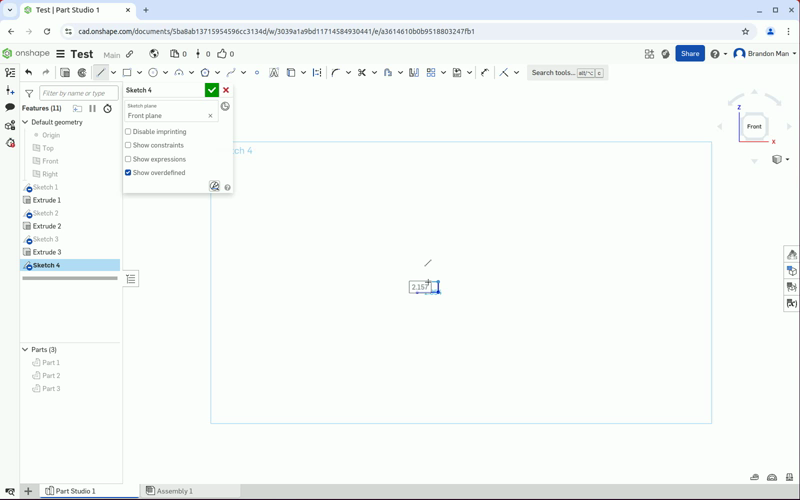
key_up(shift)
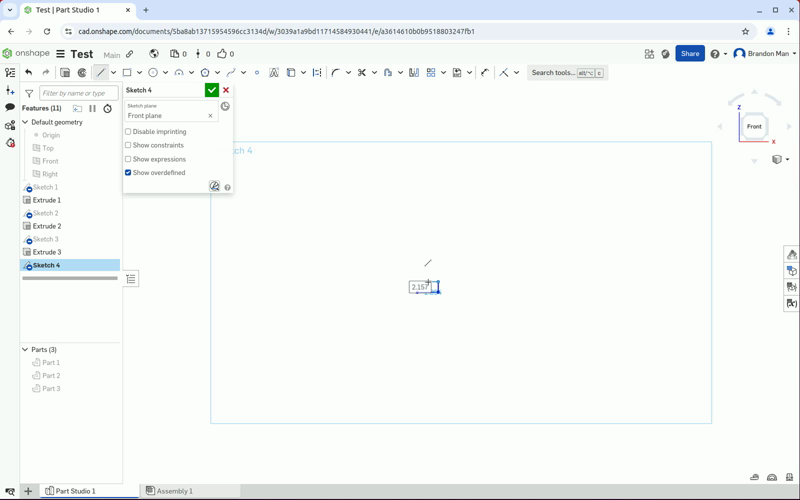
key_down(shift)
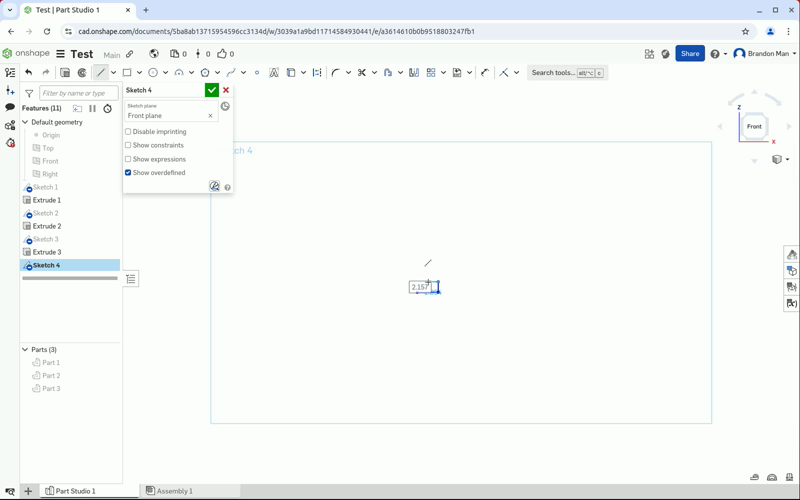
mouse_move(458, 281)
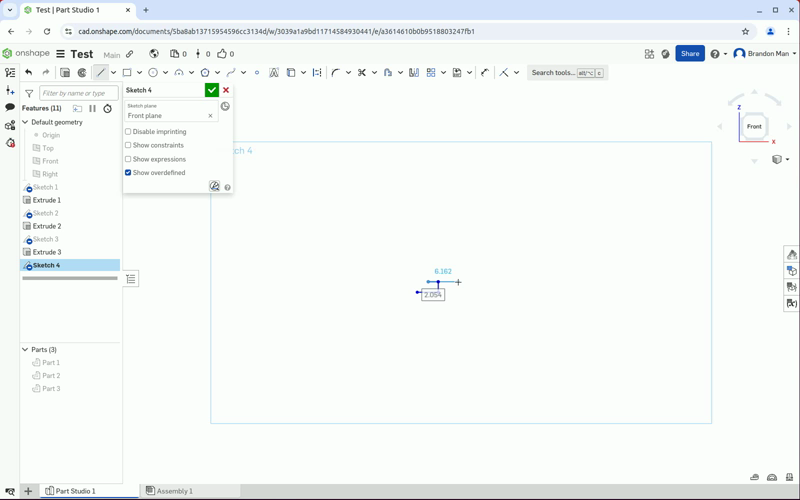
mouse_move(417, 281)
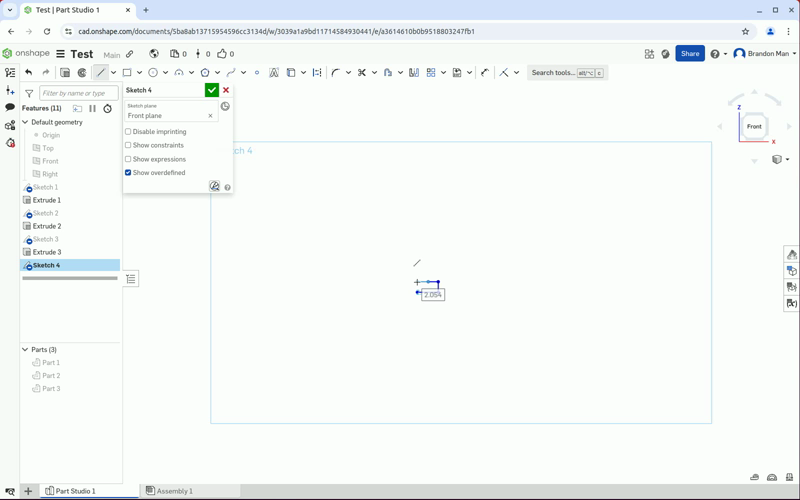
click(417, 281)
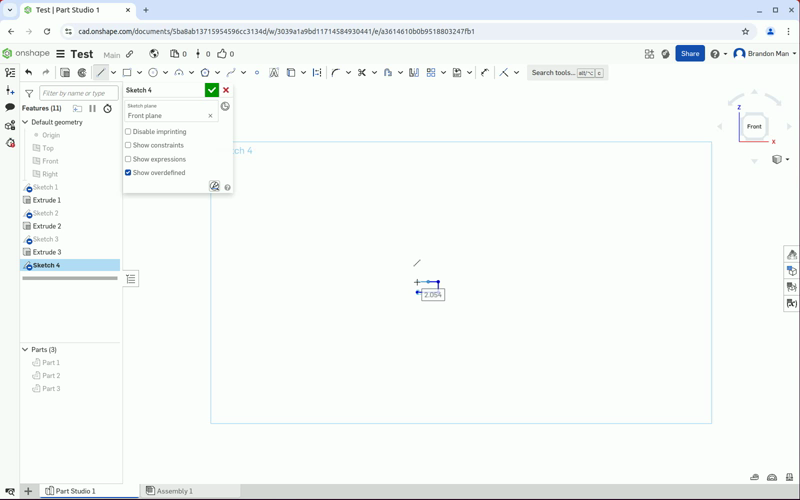
key_up(shift)
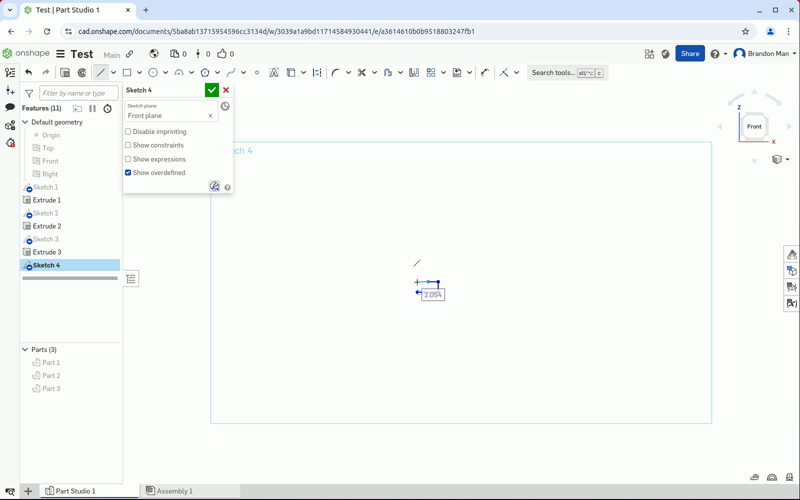
mouse_move(447, 281)
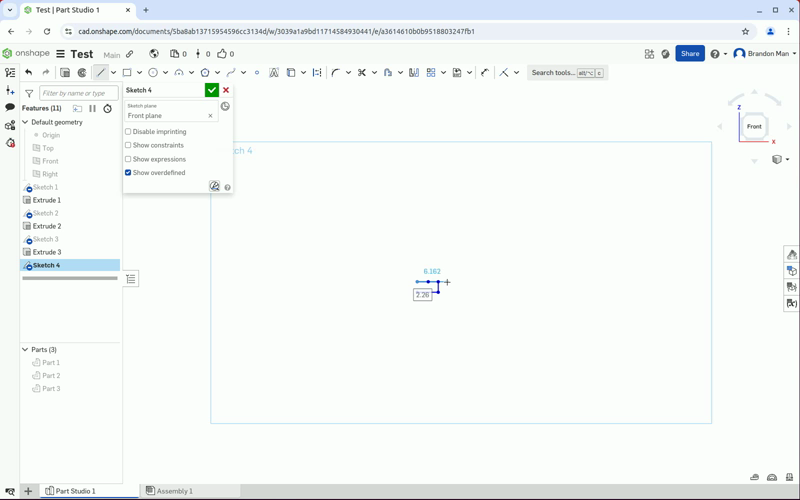
key_down(shift)
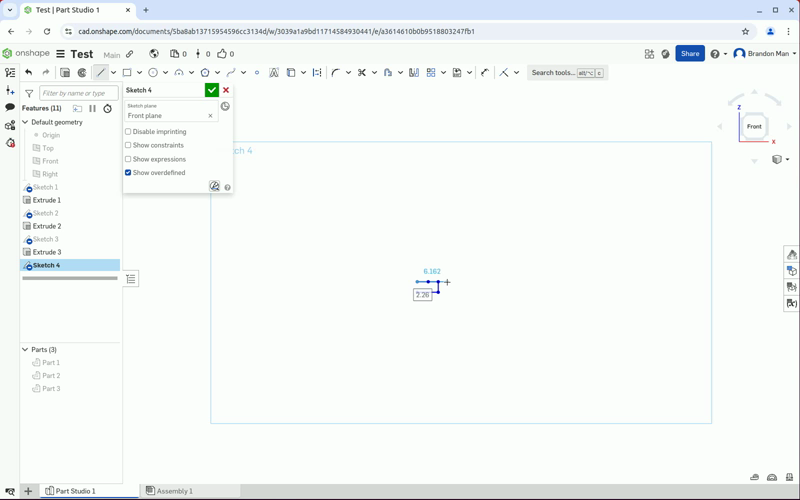
mouse_move(417, 292)
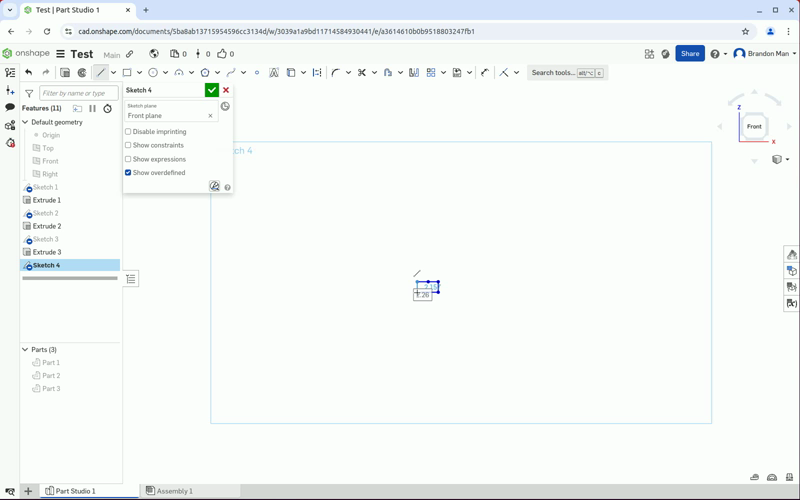
key_up(shift)
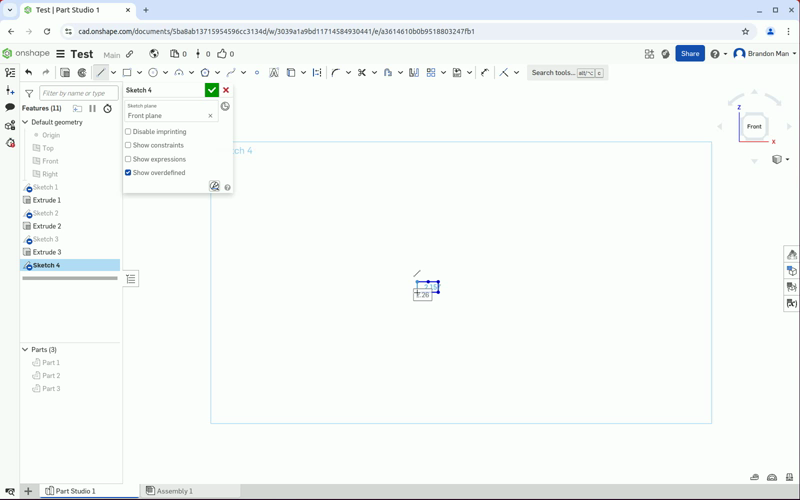
click(417, 292)
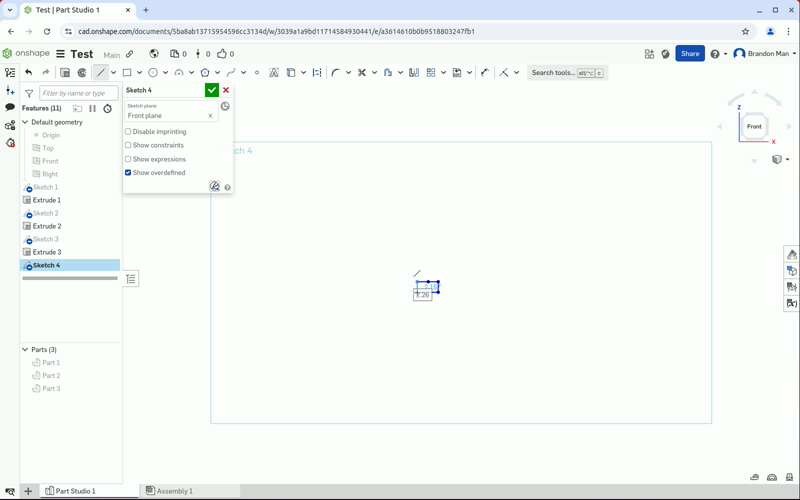
key(esc)
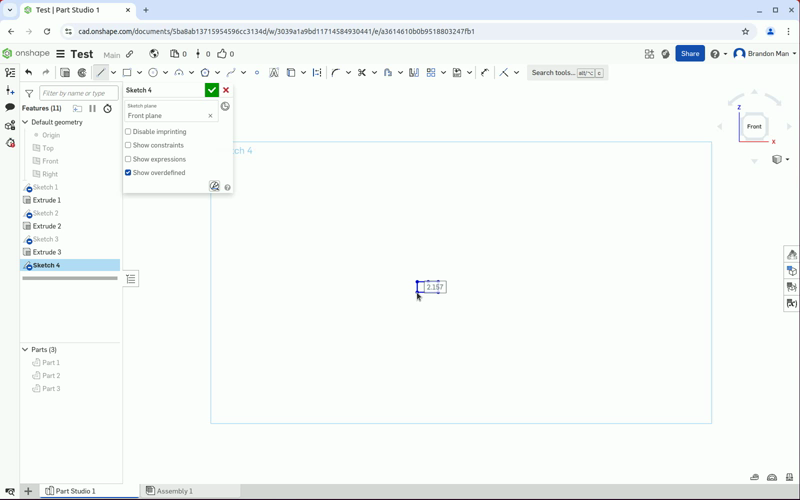
mouse_move(417, 283)
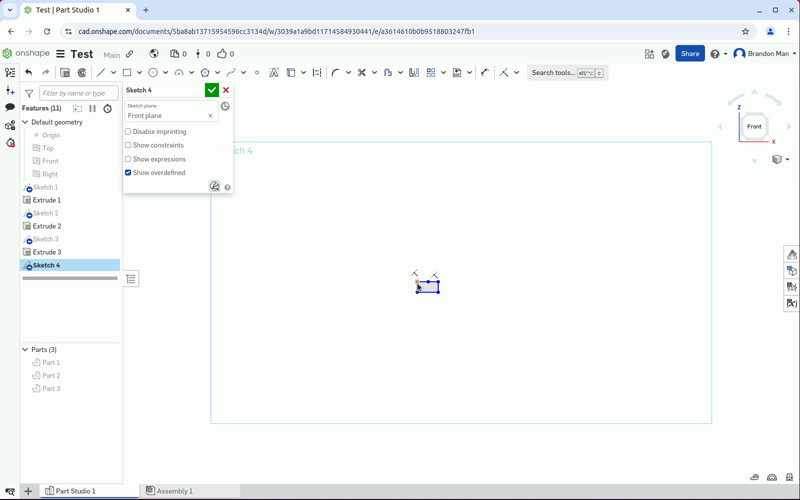
scroll(6)
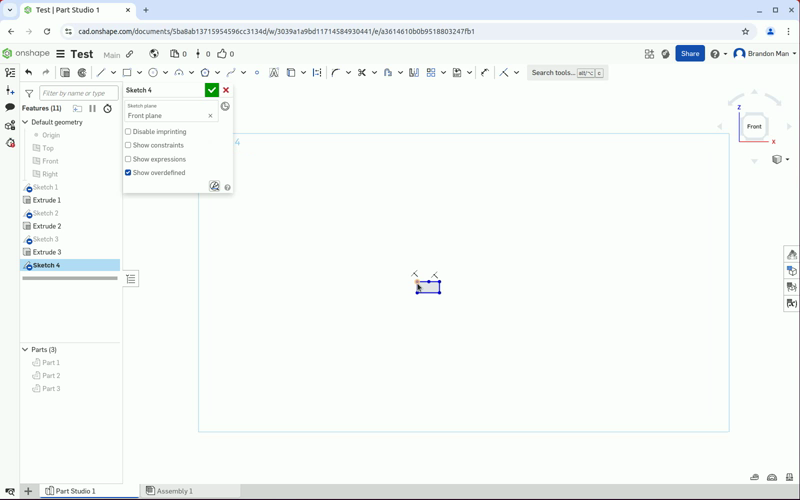
scroll(6)
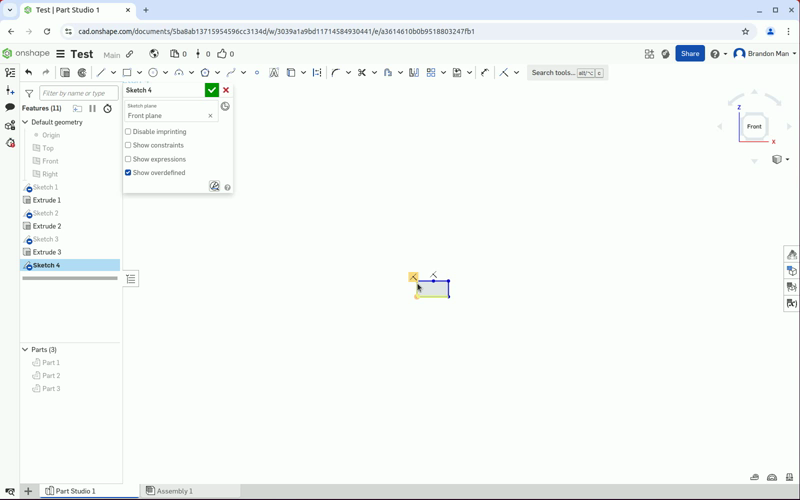
scroll(6)
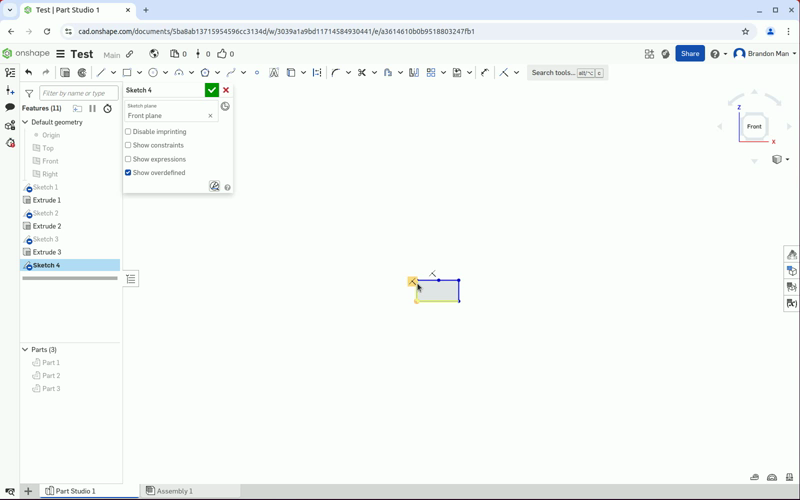
scroll(6)
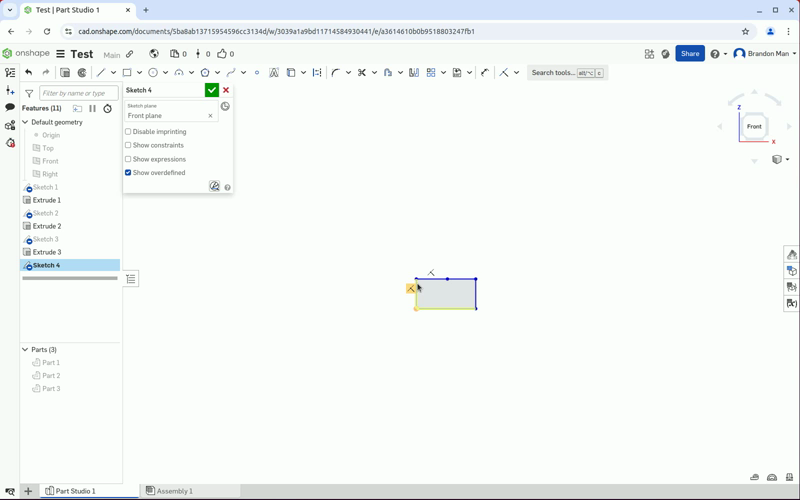
scroll(6)
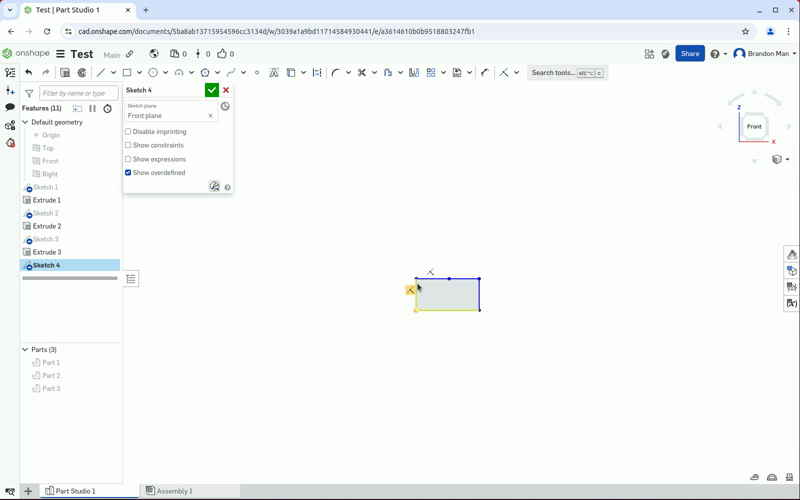
scroll(6)
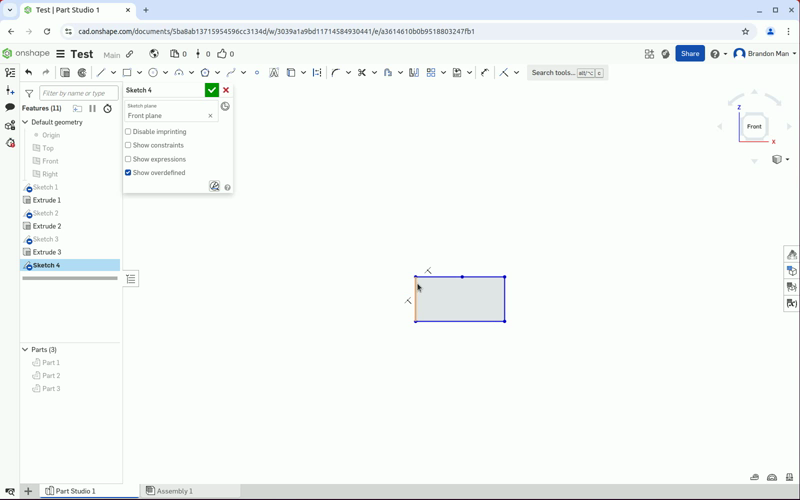
scroll(6)
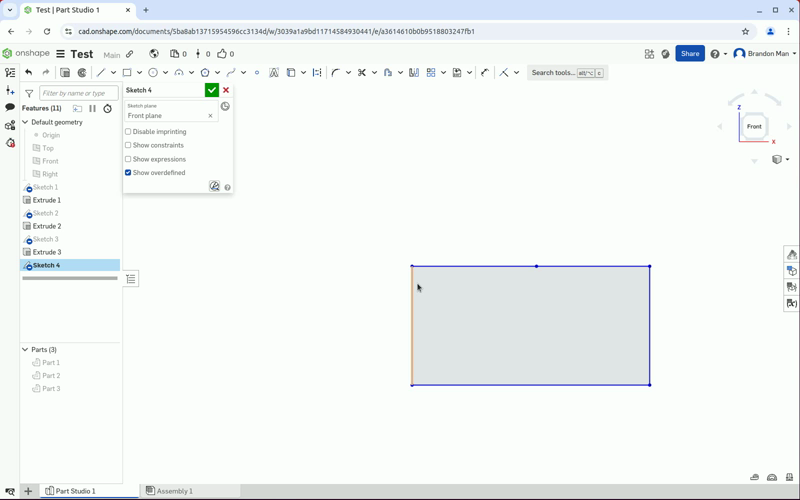
click(417, 283)
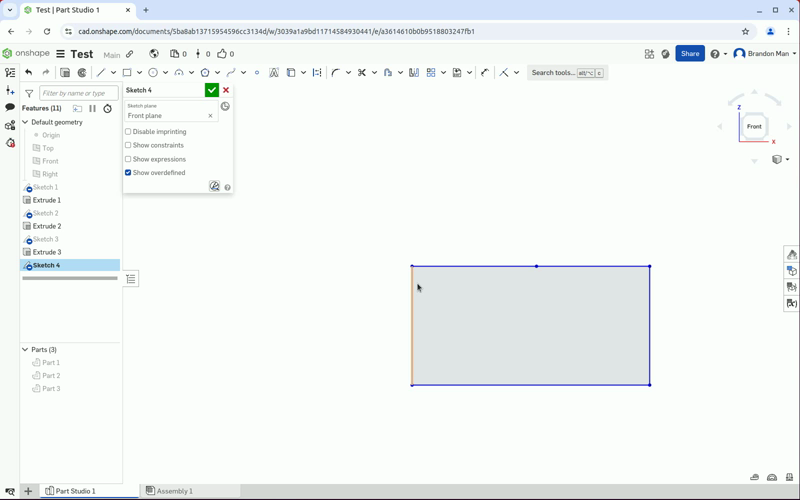
scroll(-6)
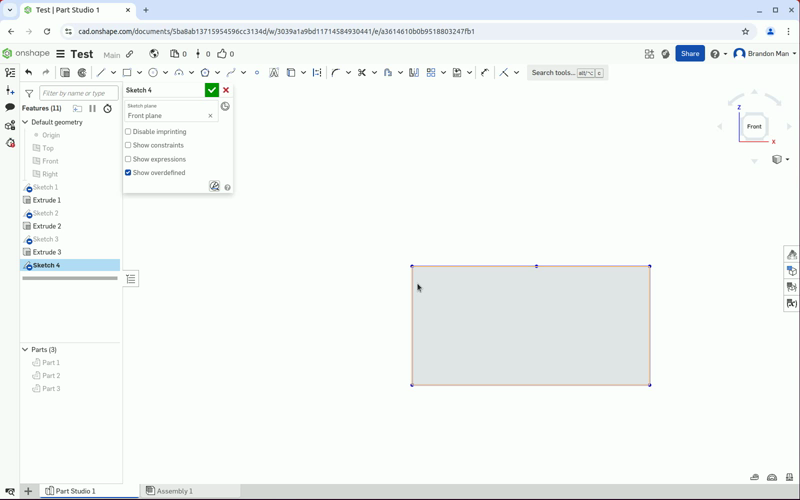
scroll(-6)
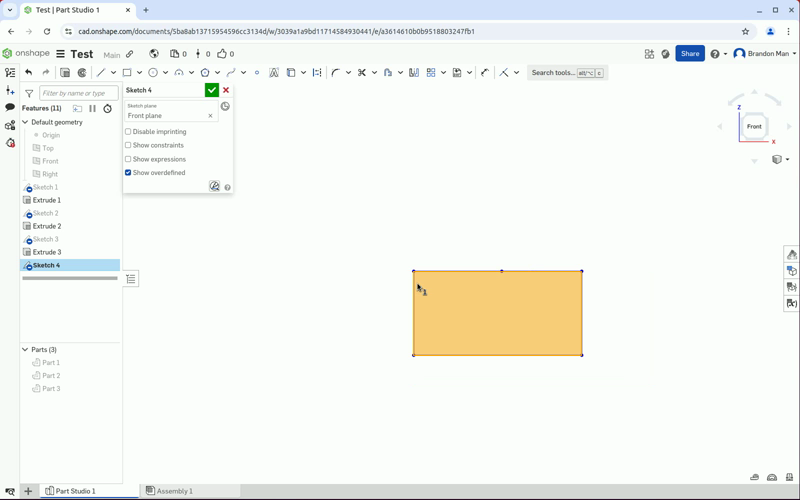
scroll(-6)
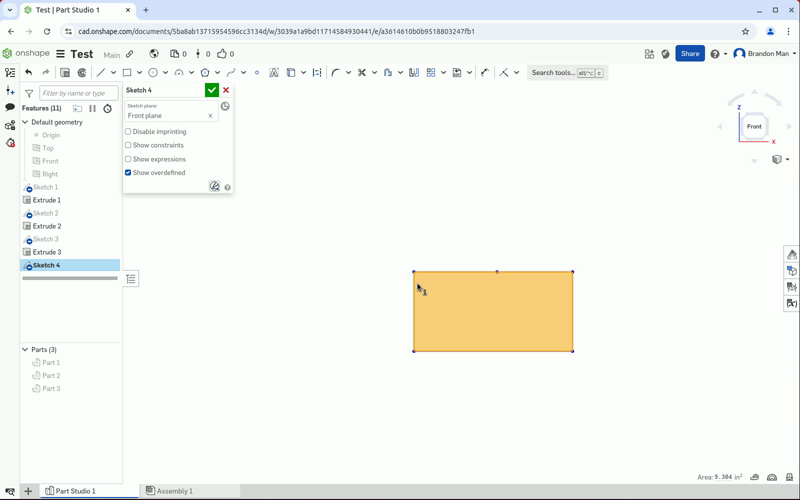
scroll(-6)
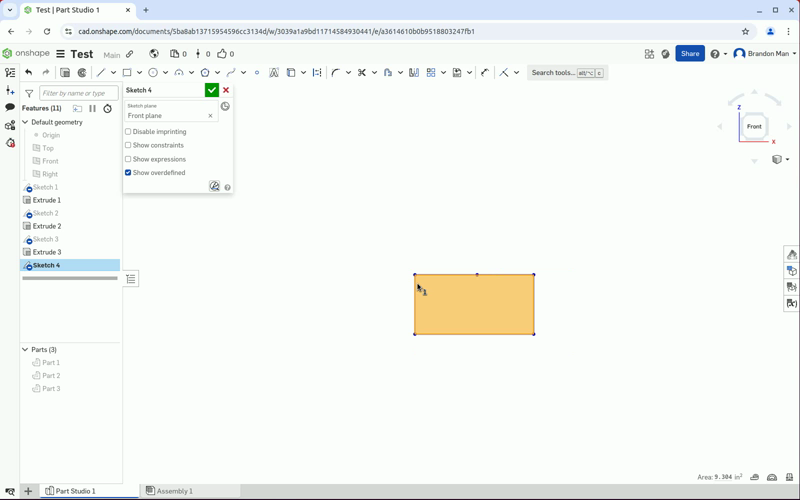
scroll(-6)
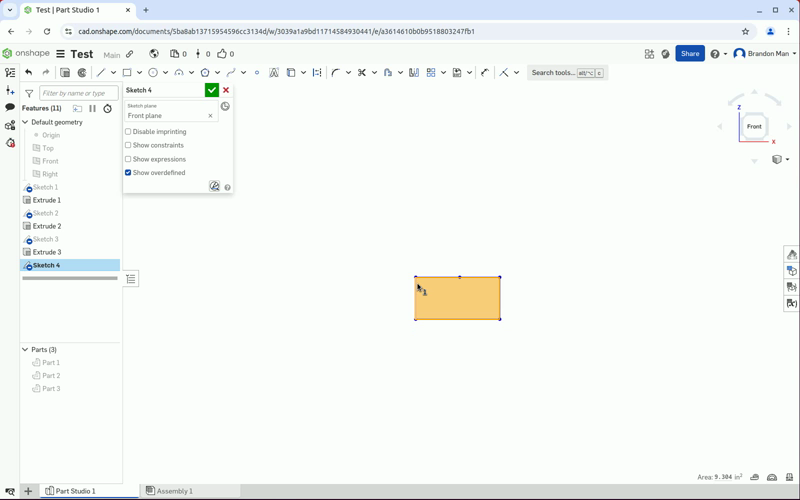
scroll(-6)
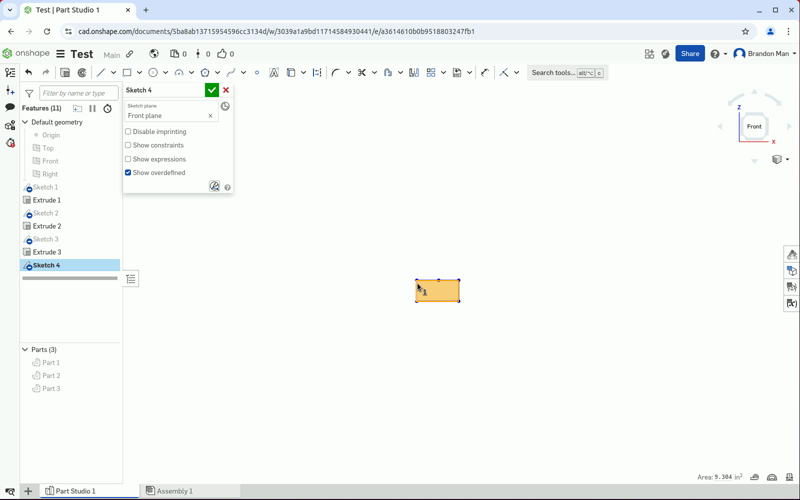
scroll(-6)
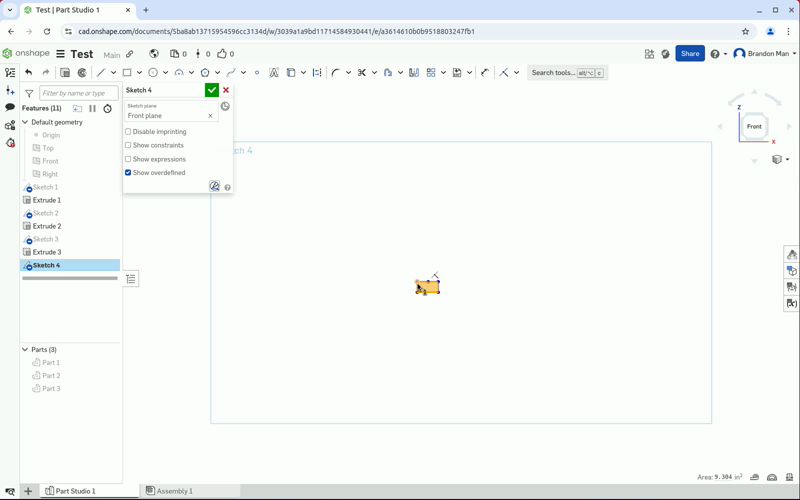
mouse_move(73, 352)
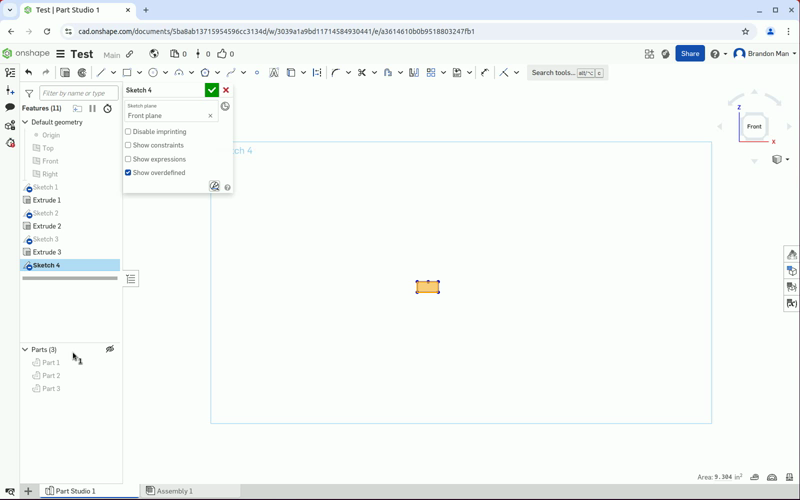
key(shift+y)
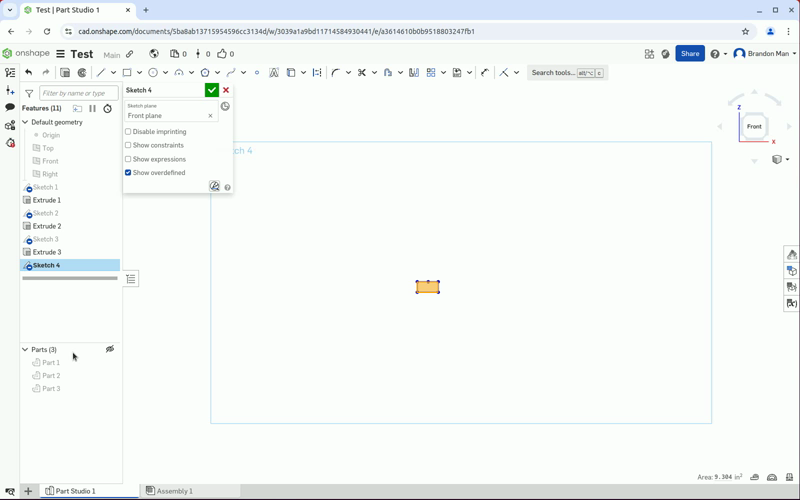
key(shift+e)
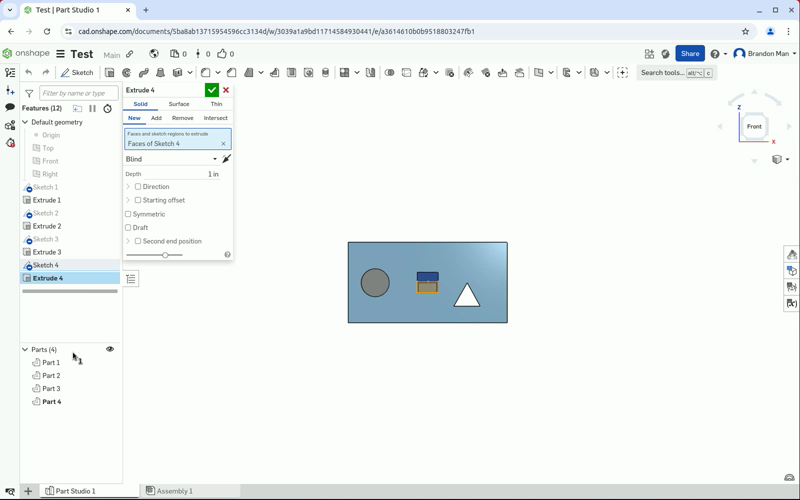
mouse_move(143, 106)
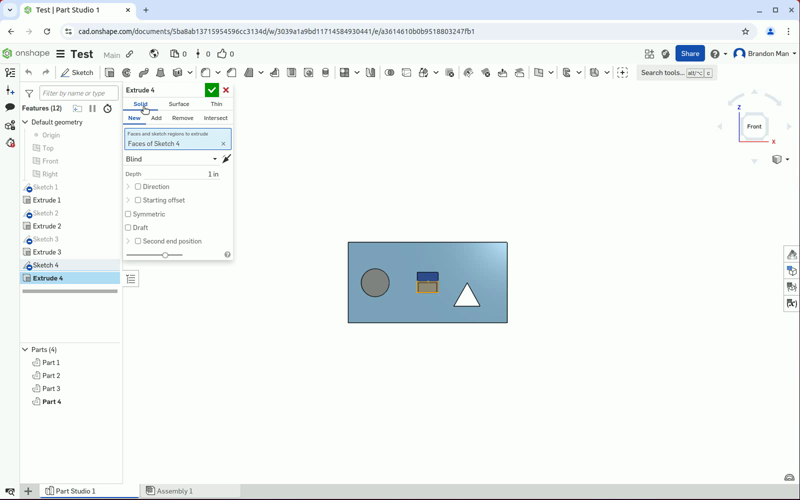
click(143, 106)
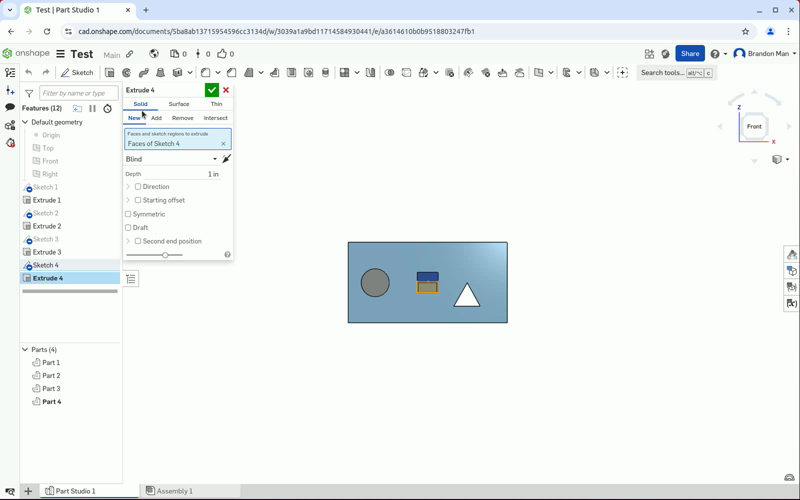
mouse_move(137, 120)
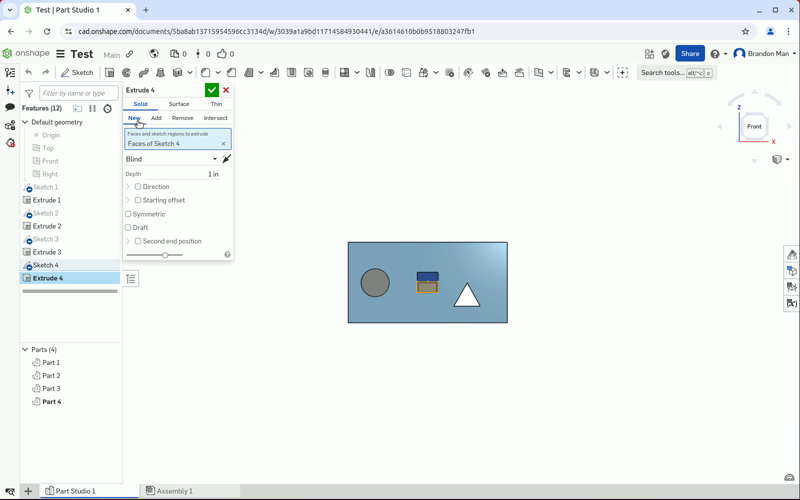
click(137, 120)
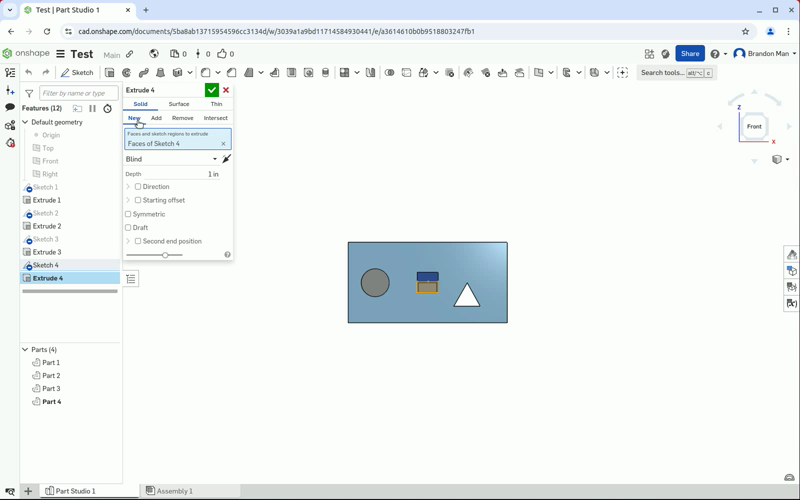
key(tab, 4)
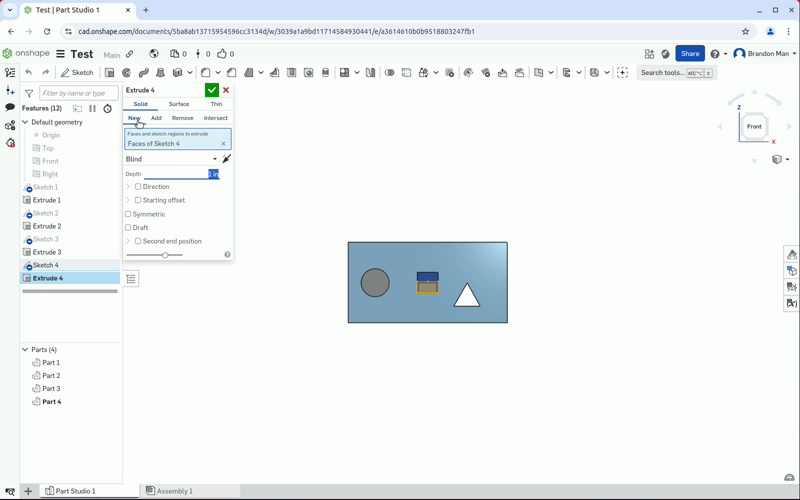
text(11.073)
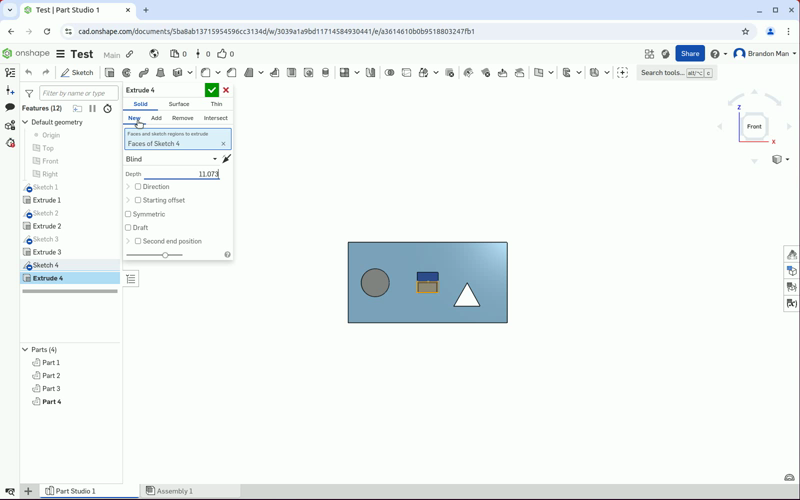
key(enter)
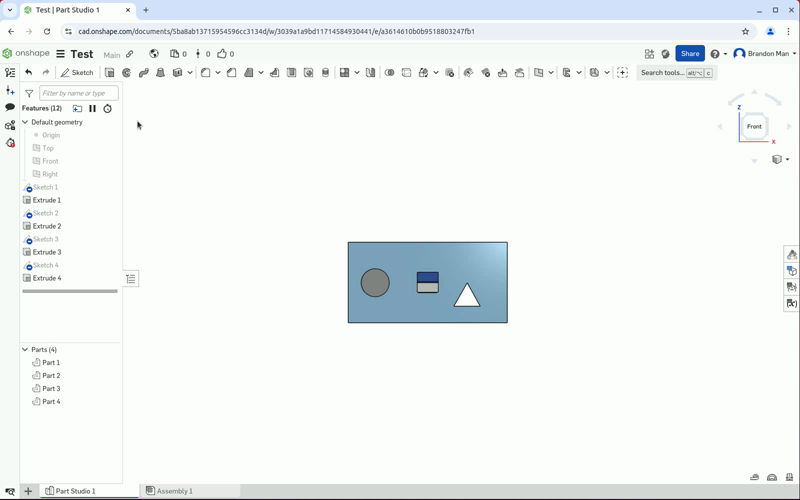
key(shift+h)
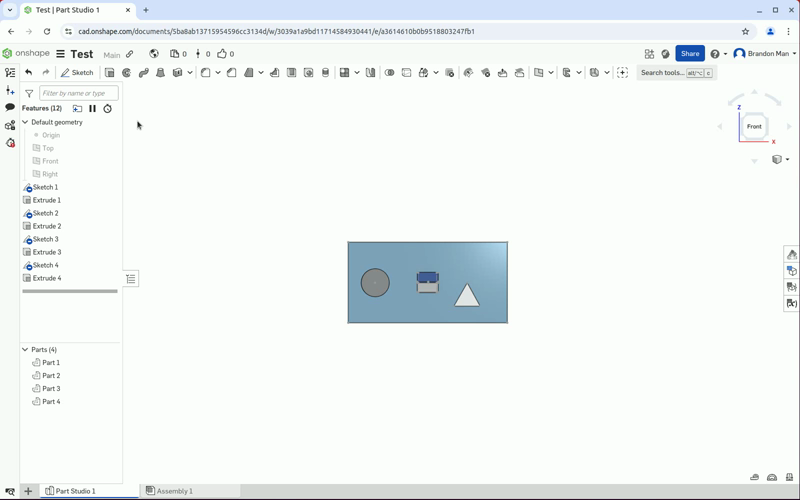
key(shift+h)
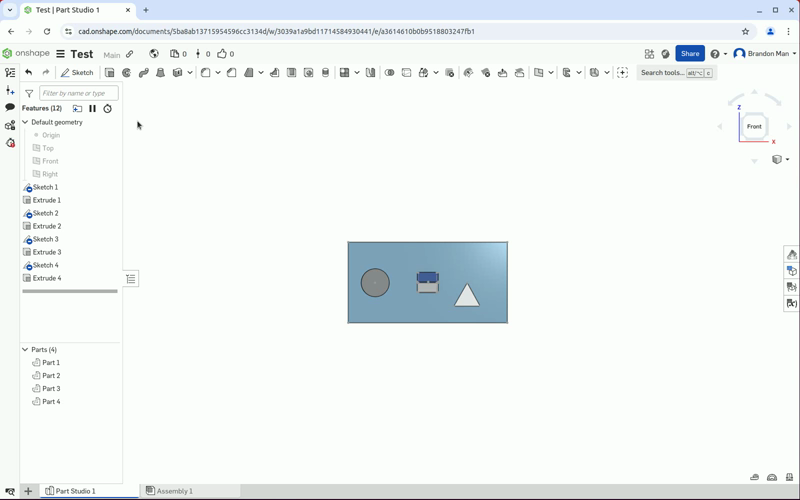
key(shift+7)
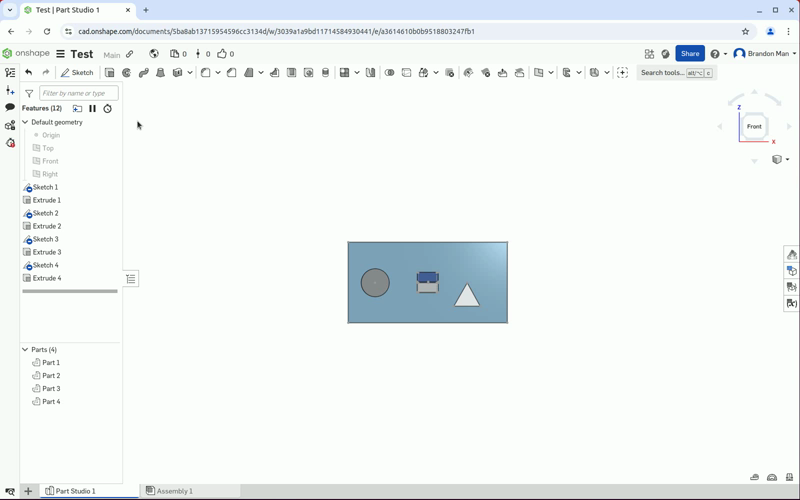
key(left, 2)
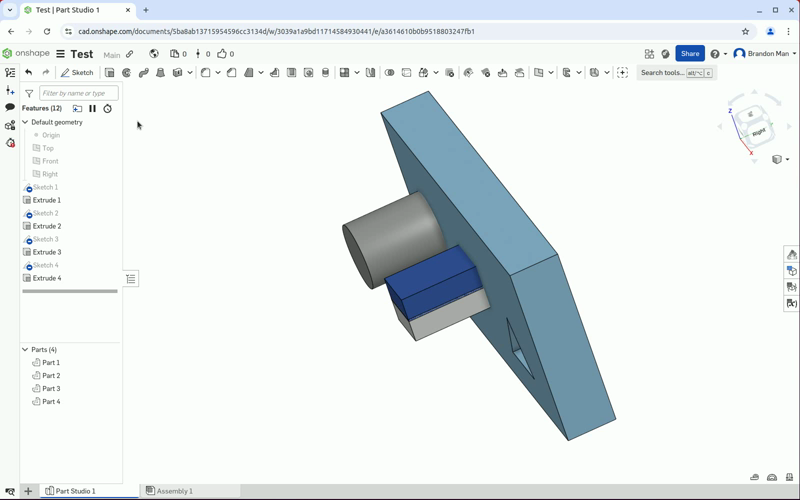
key(down, 2)
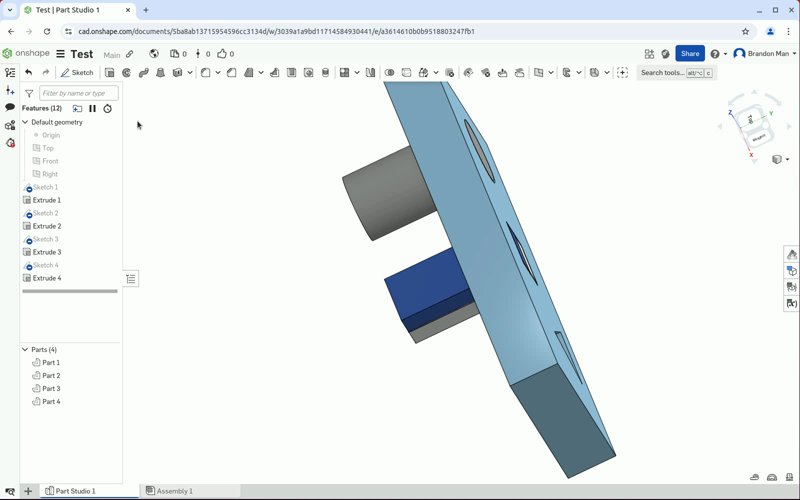
key(up, 2)
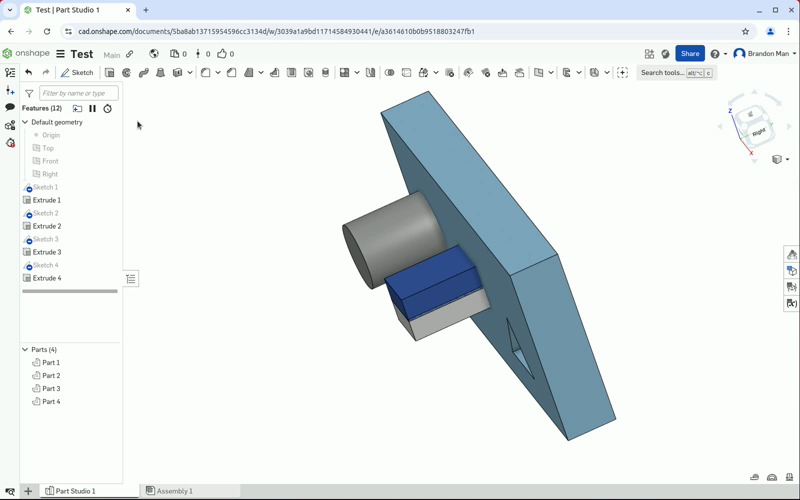
key(right, 2)
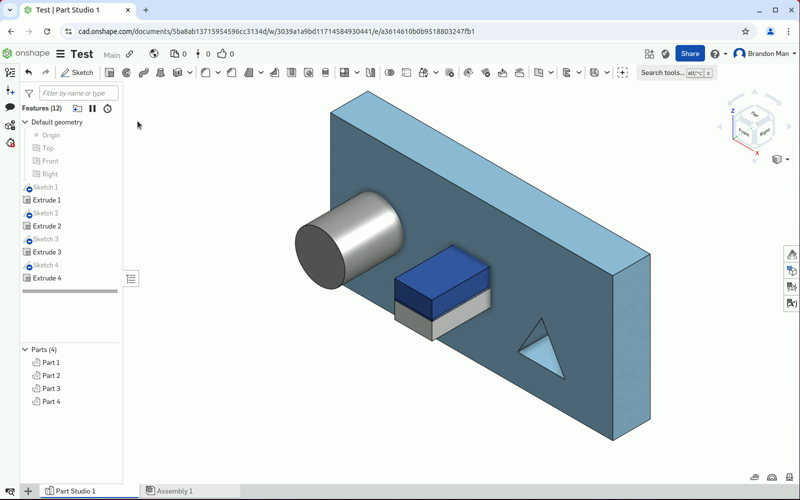
mouse_move(73, 189)
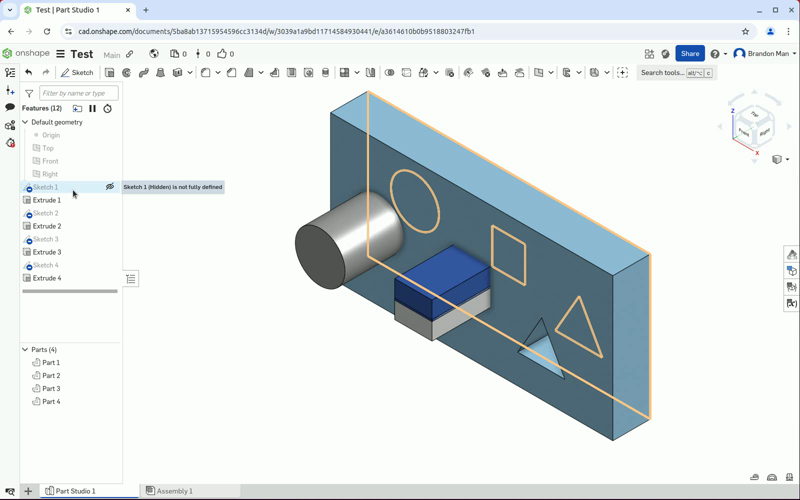
click(73, 189)